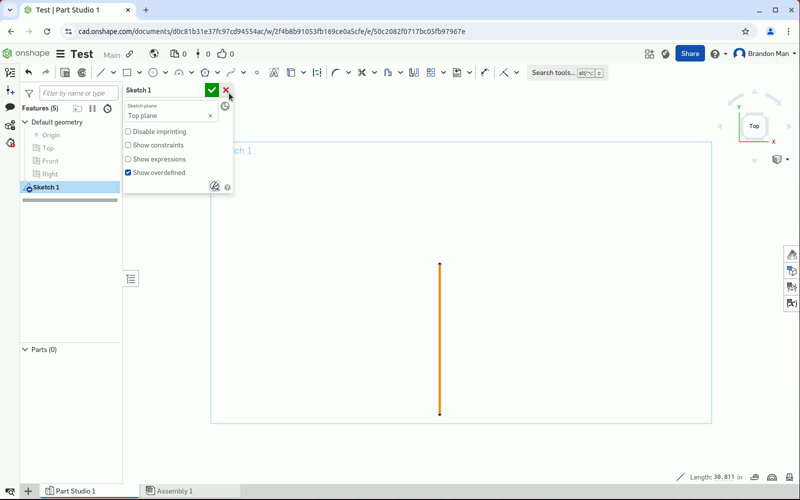
key(shift+h)
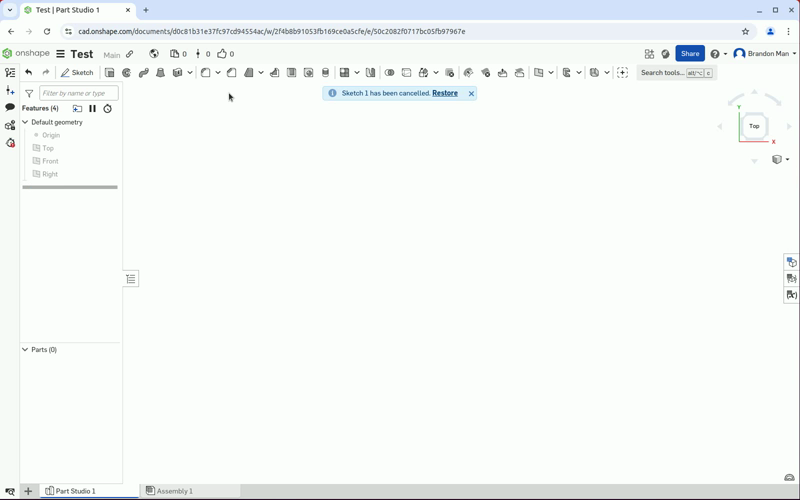
mouse_move(73, 352)
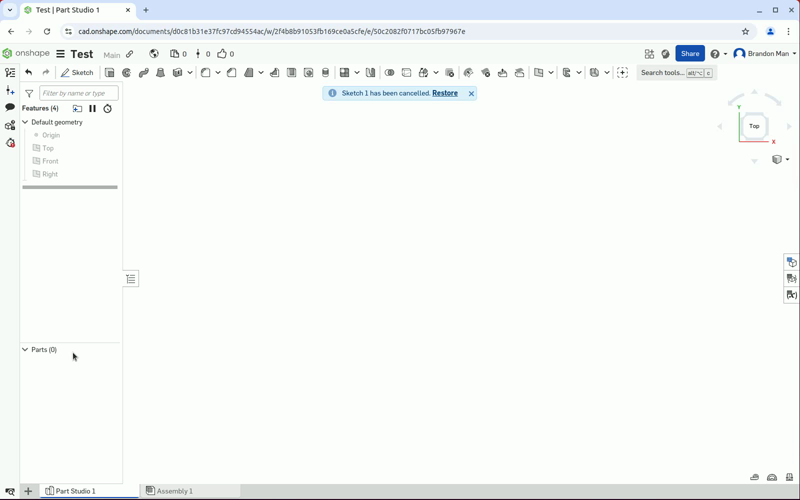
key(y)
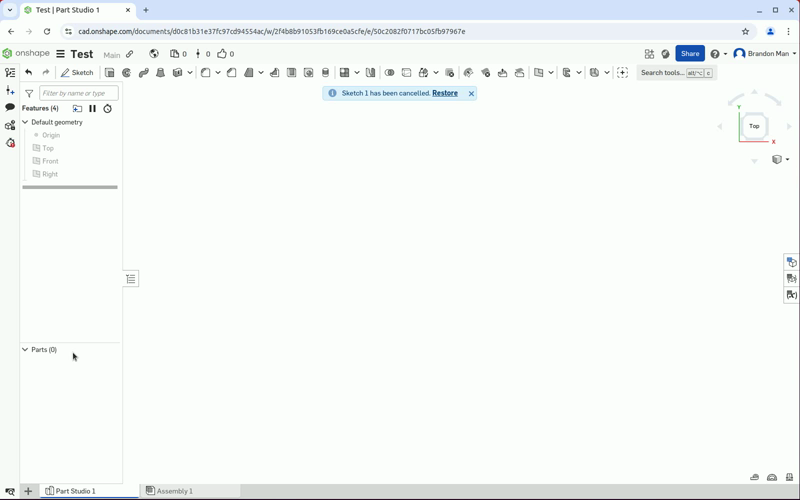
key(shift+p)
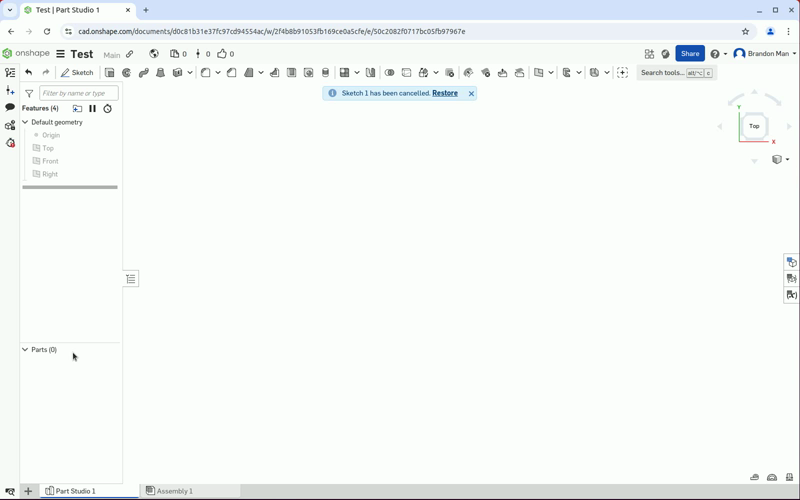
key(space)
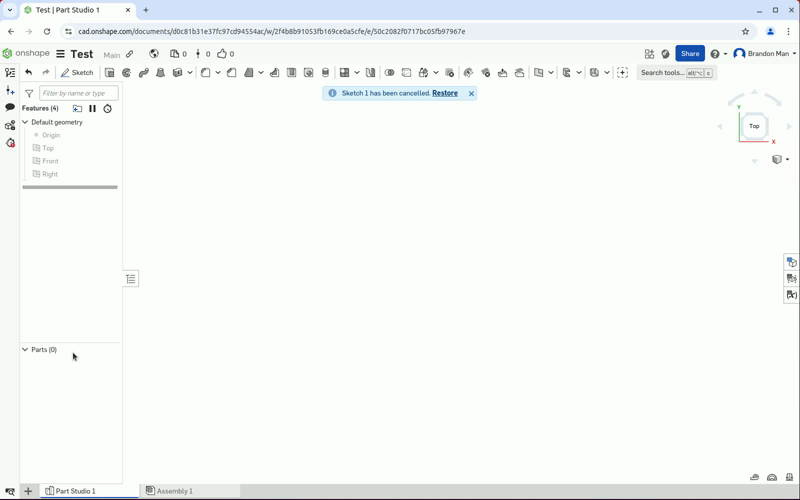
key_down(shift)
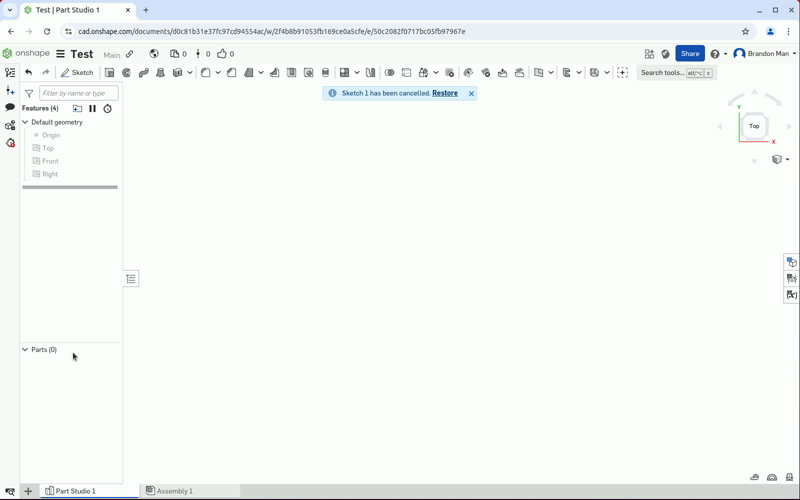
key(up)
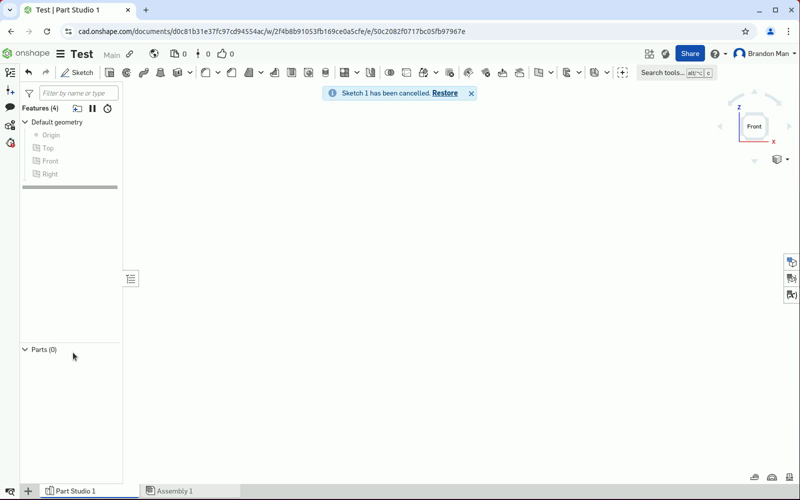
key_up(shift)
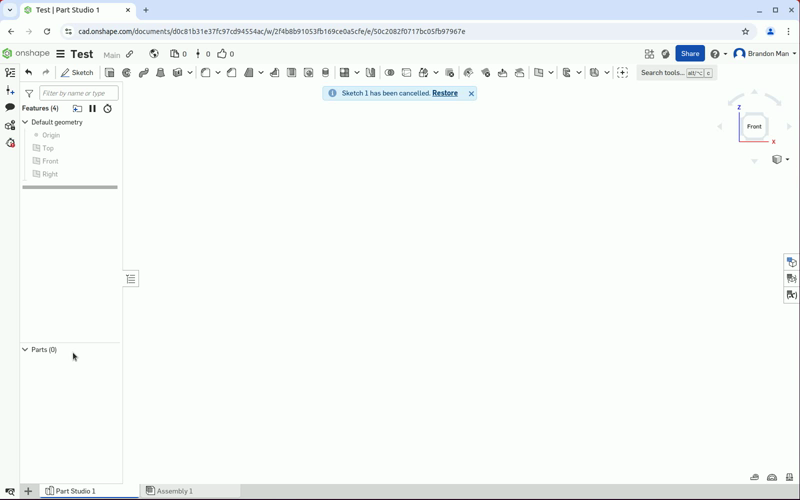
mouse_move(73, 352)
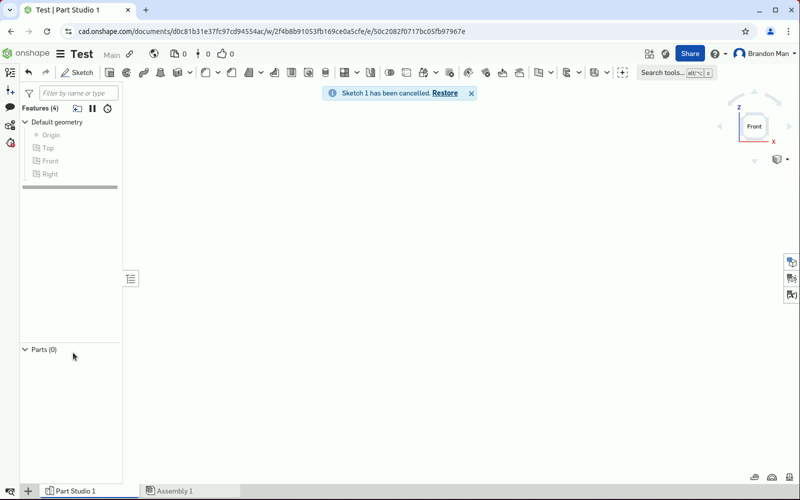
key(shift+y)
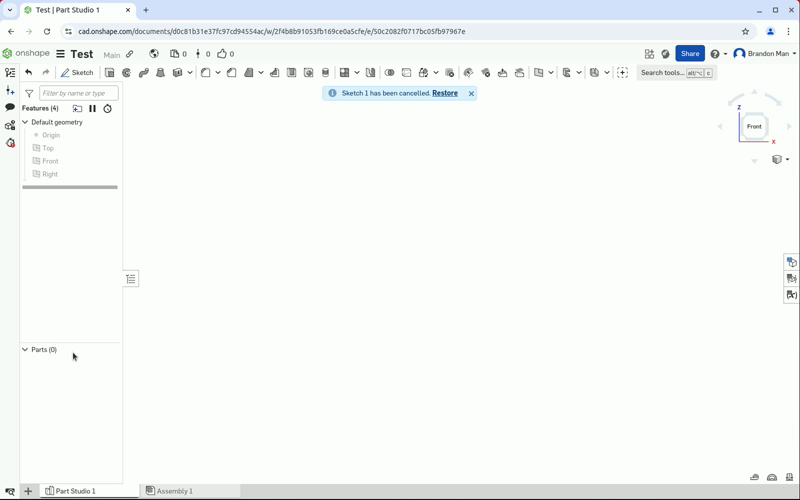
key(shift+s)
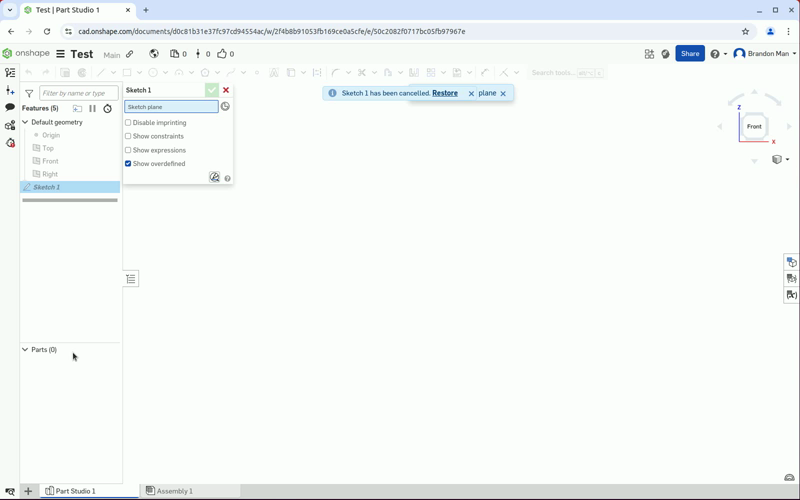
mouse_move(73, 163)
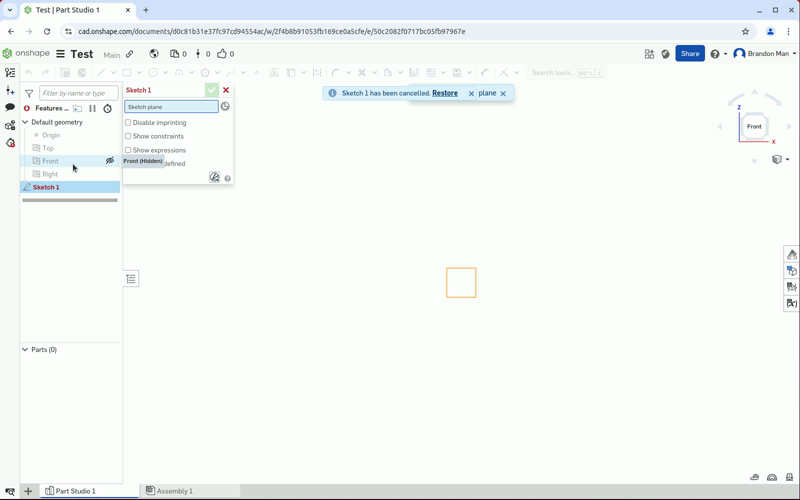
click(73, 163)
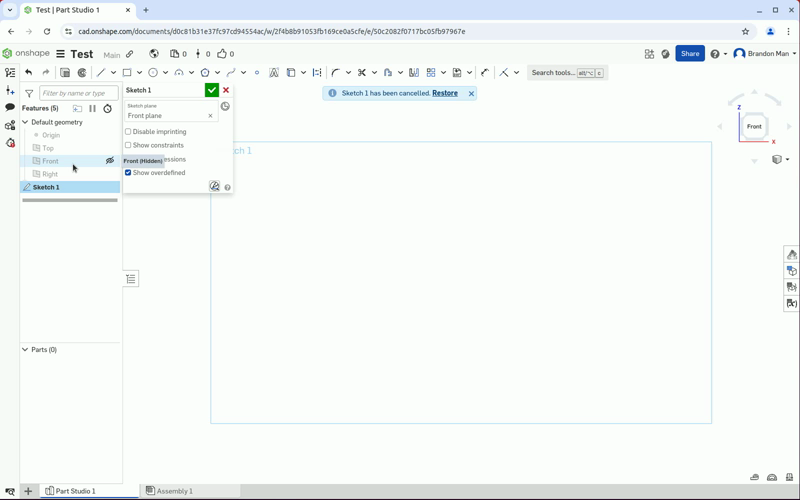
mouse_move(73, 352)
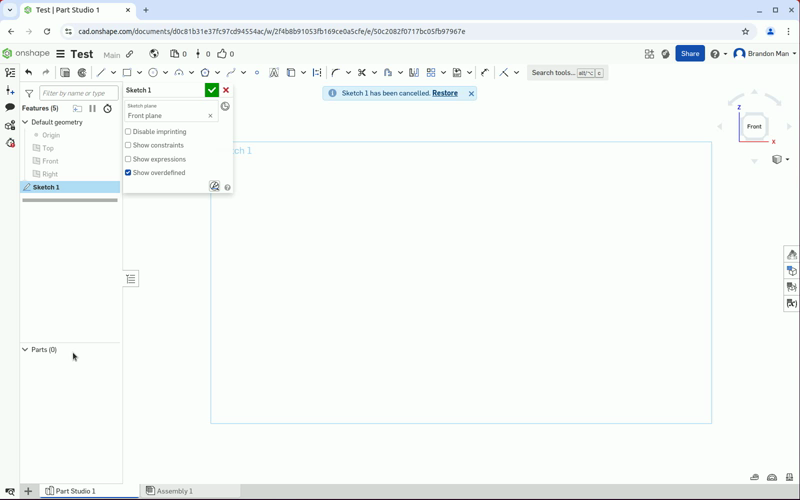
key(y)
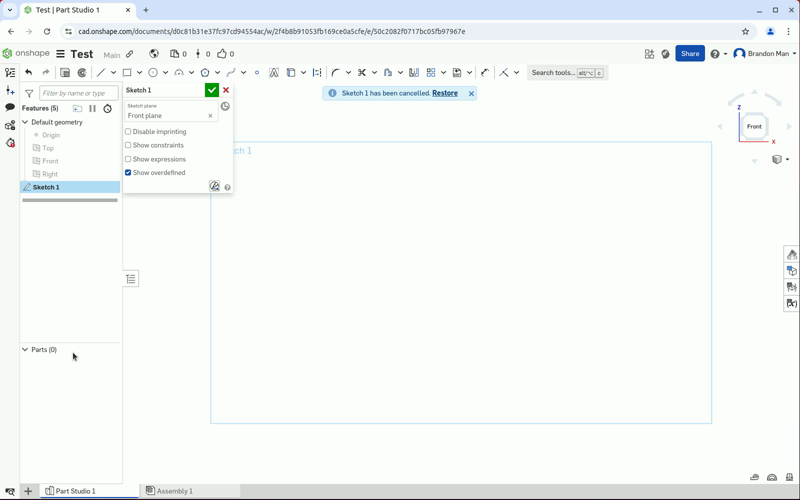
key(l)
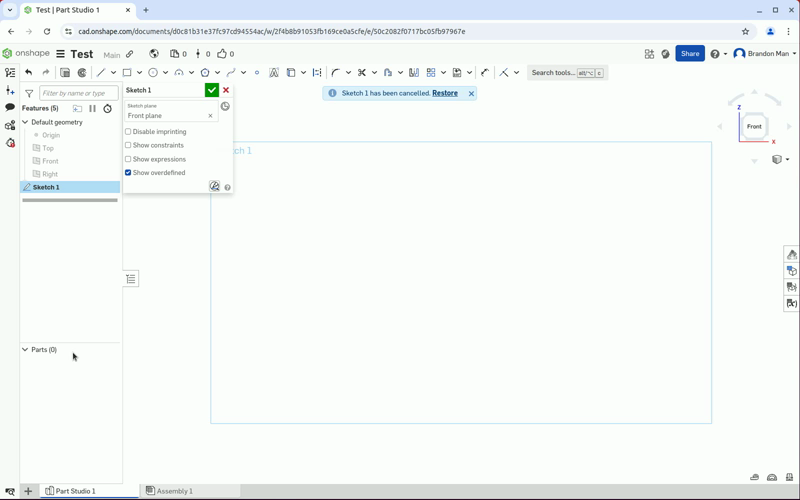
key_down(shift)
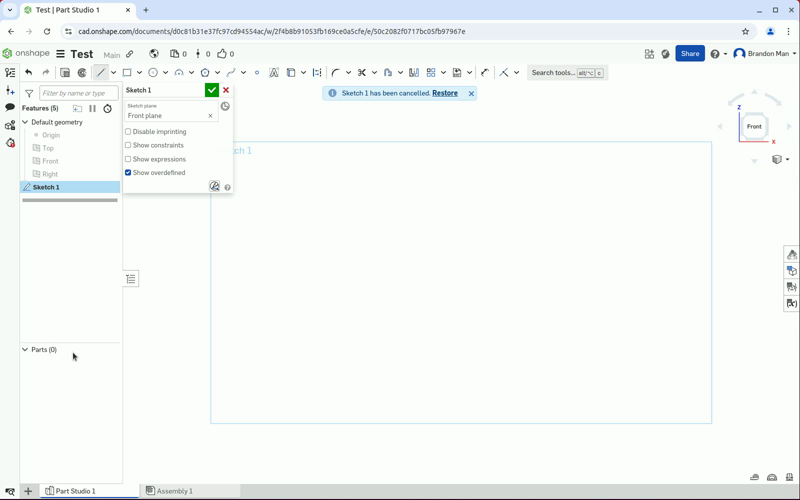
mouse_move(441, 282)
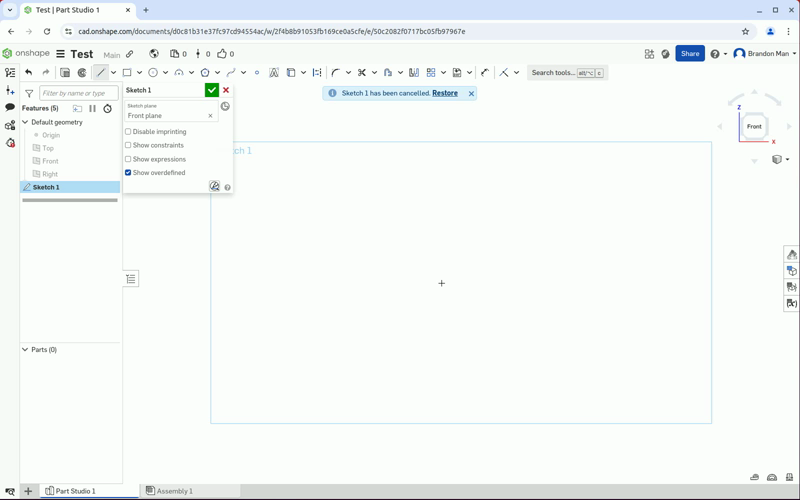
click(441, 282)
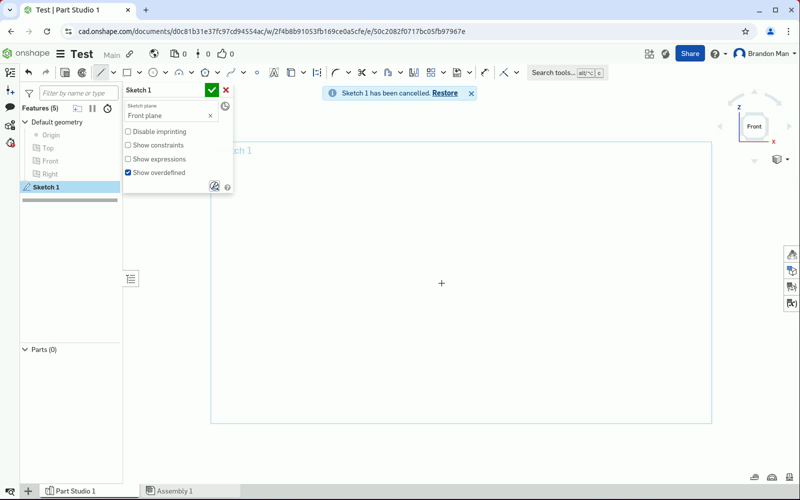
key_up(shift)
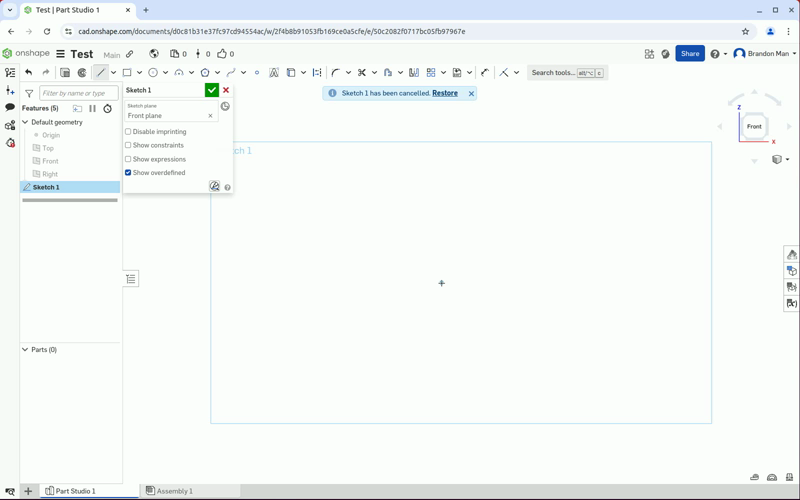
key_down(shift)
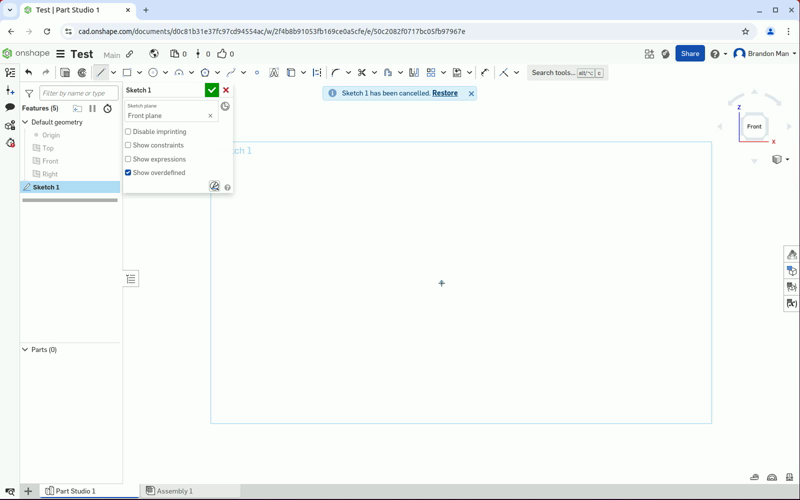
mouse_move(471, 282)
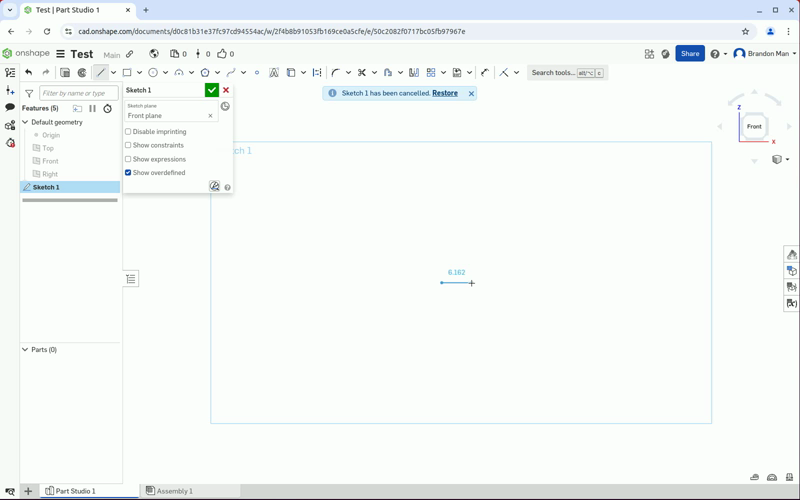
mouse_move(454, 286)
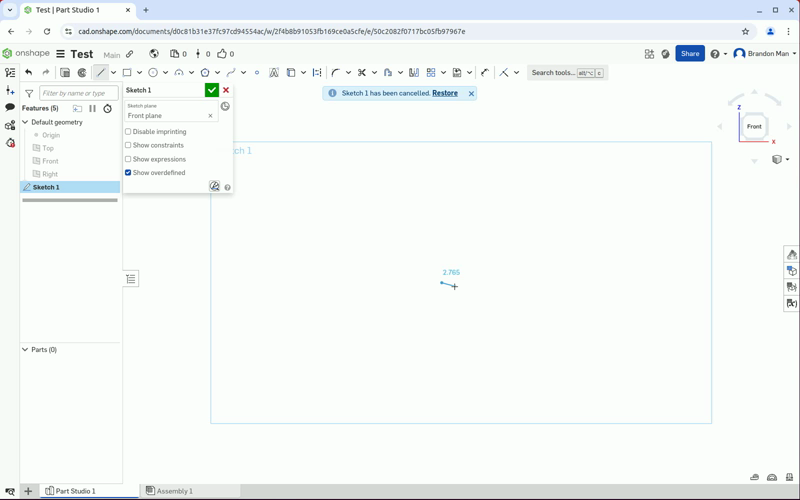
click(454, 286)
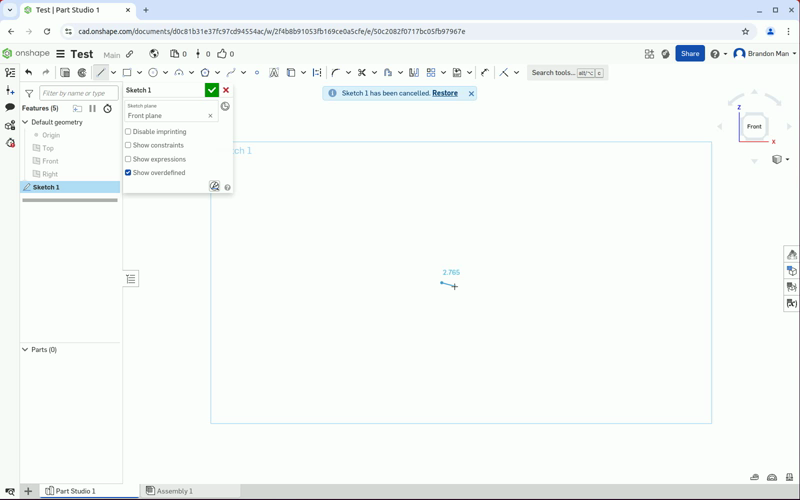
key_up(shift)
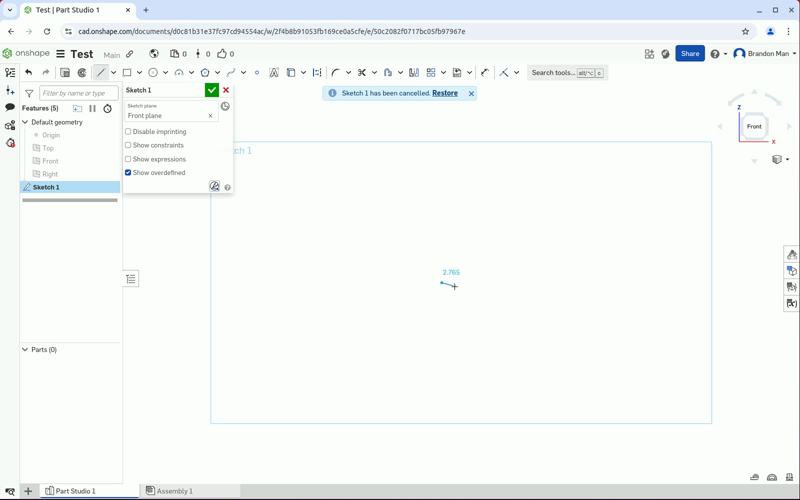
key_down(shift)
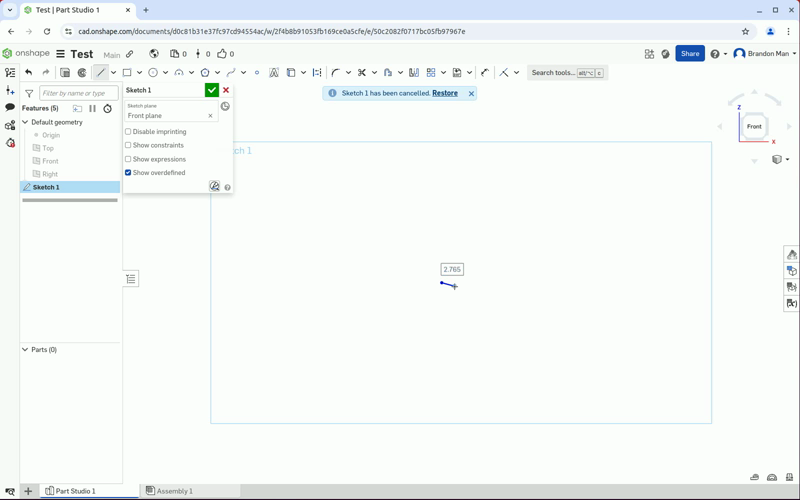
mouse_move(484, 286)
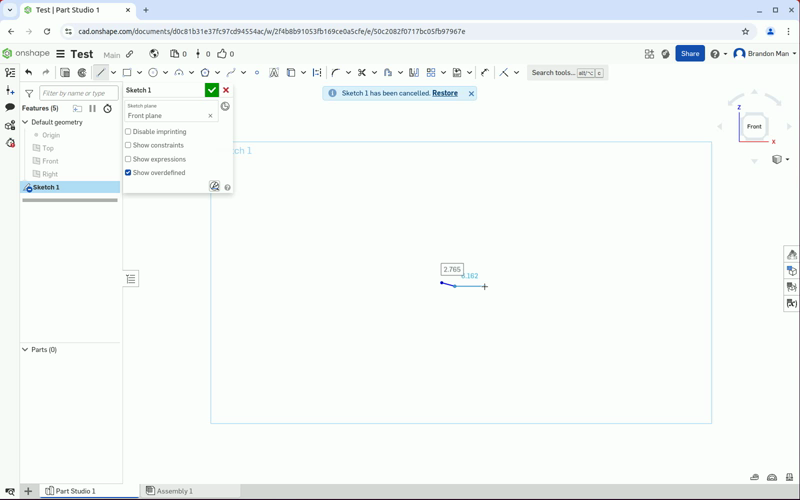
mouse_move(460, 300)
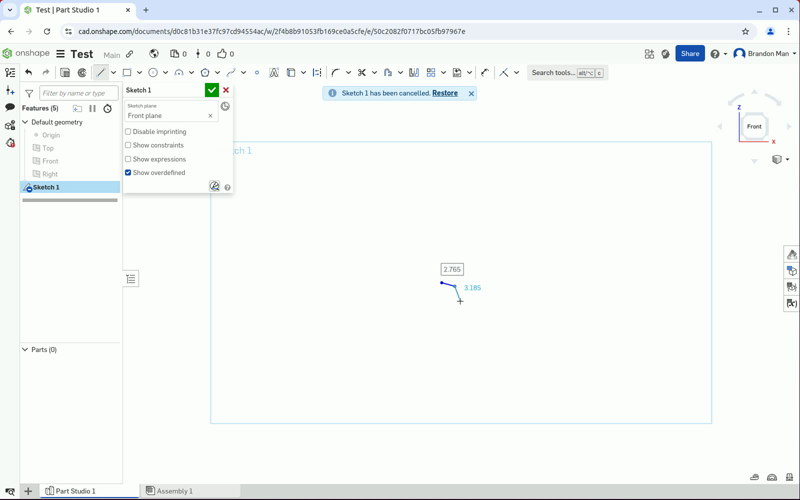
click(460, 300)
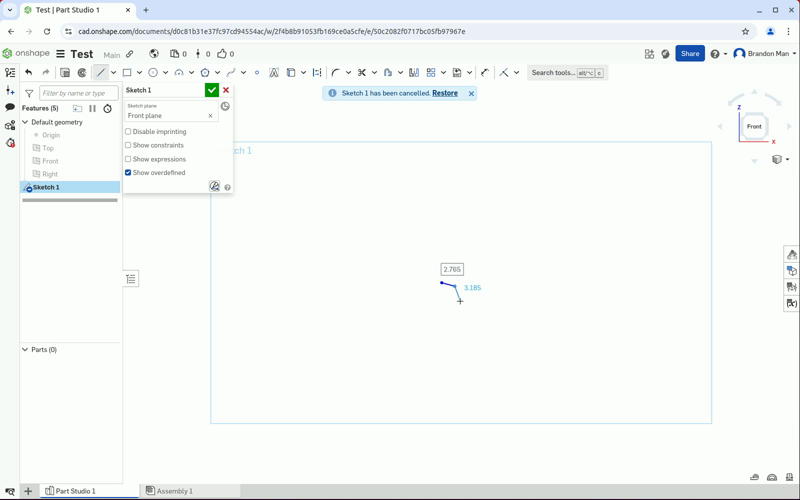
key_up(shift)
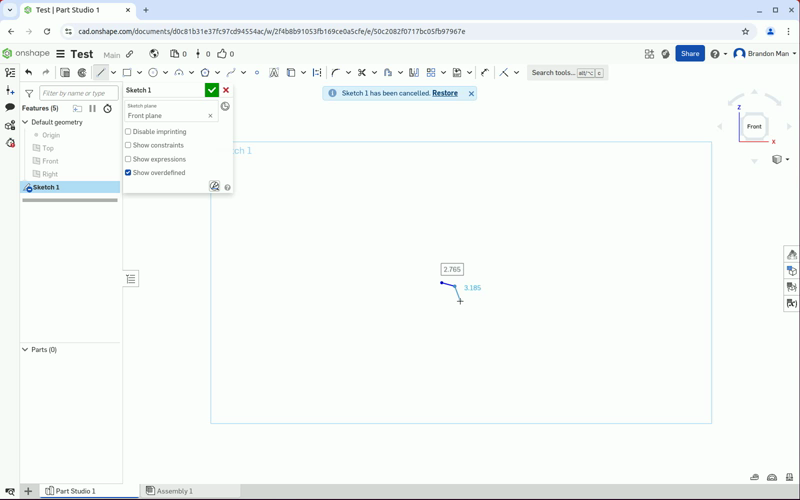
key_down(shift)
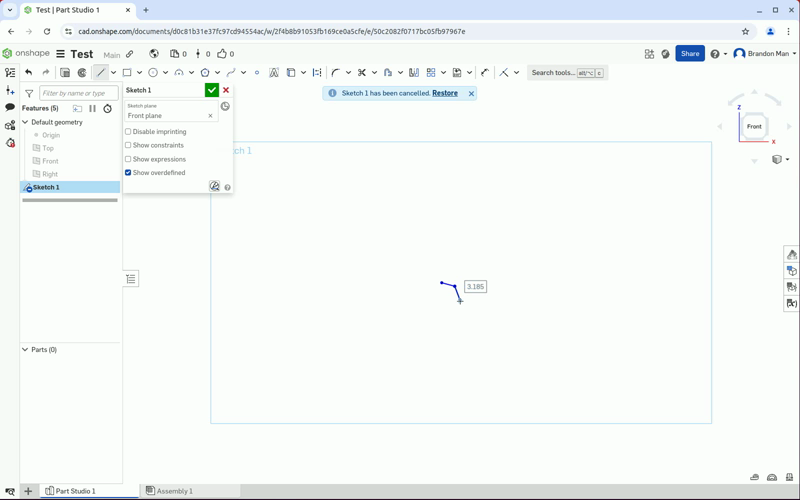
mouse_move(490, 300)
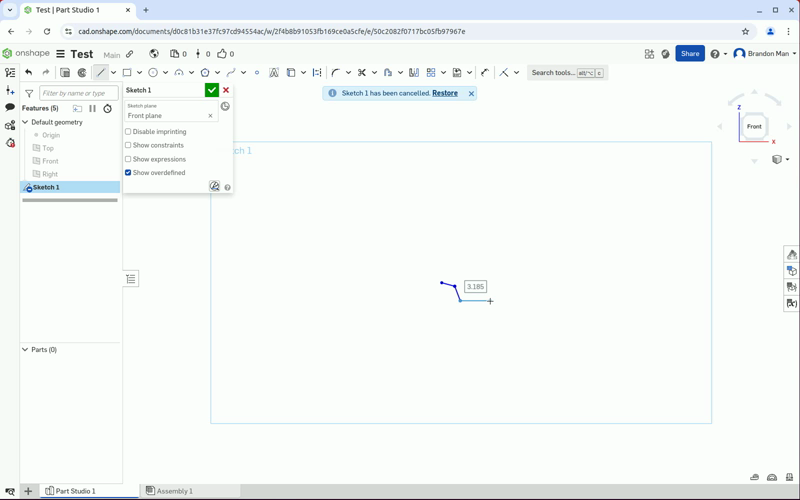
mouse_move(464, 288)
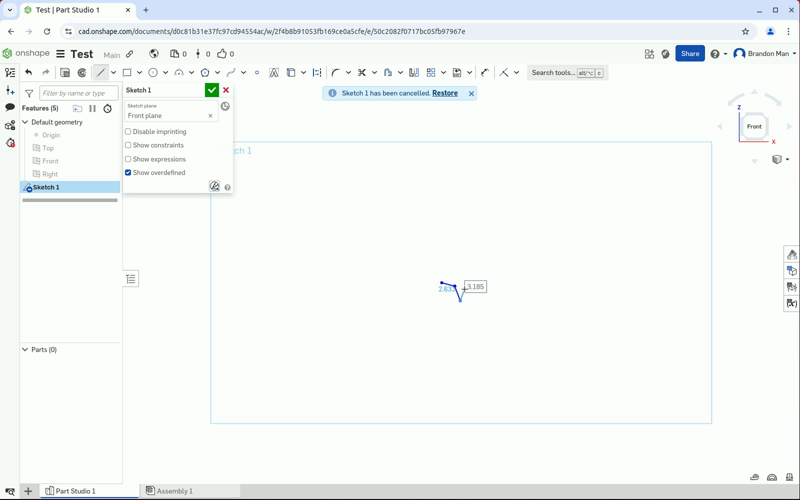
click(464, 288)
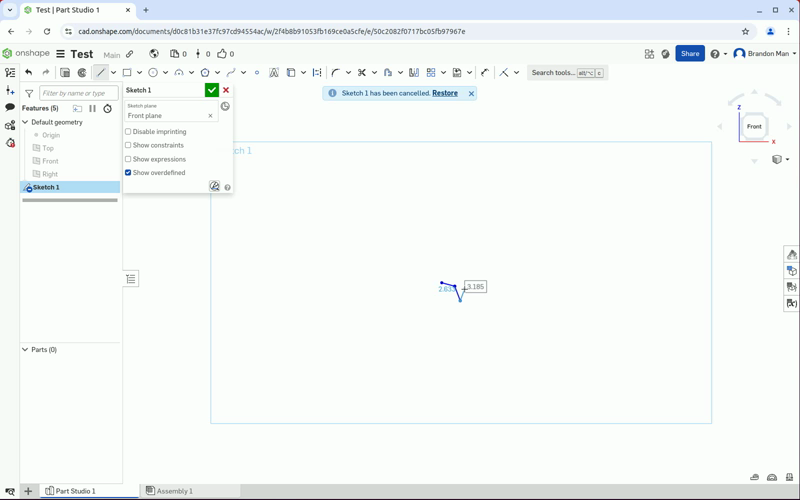
key_up(shift)
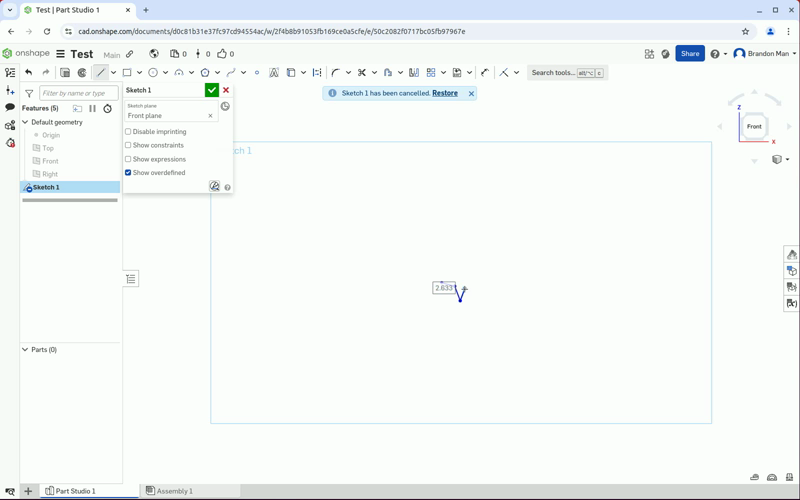
key_down(shift)
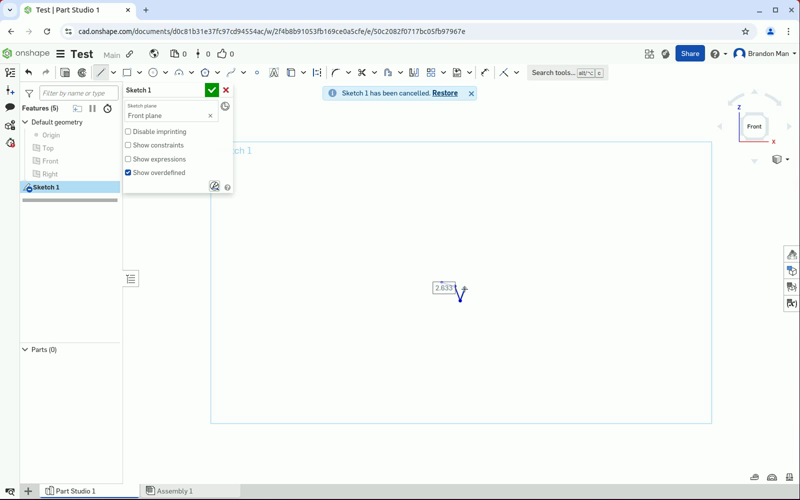
mouse_move(494, 288)
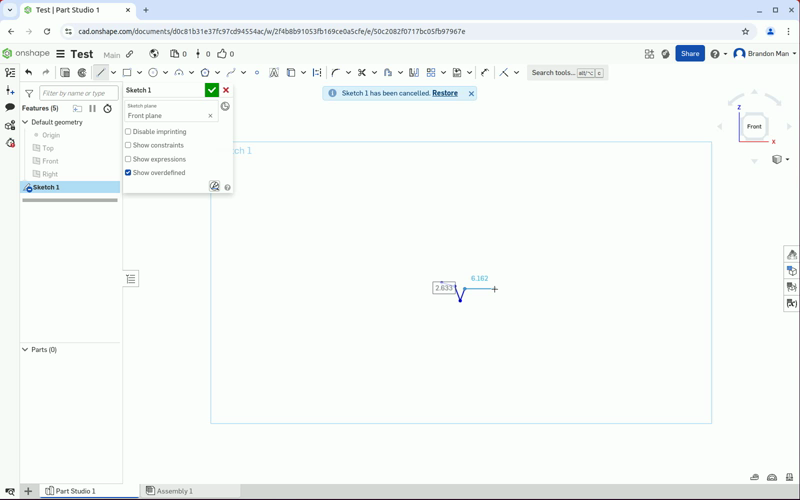
mouse_move(480, 282)
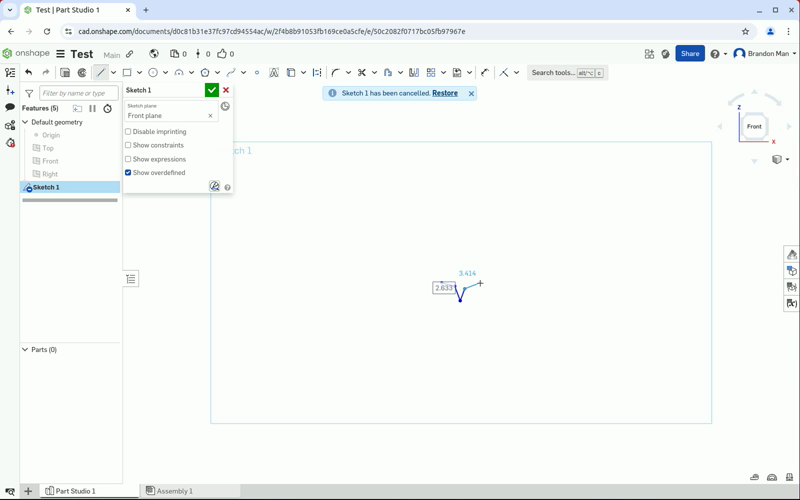
click(480, 282)
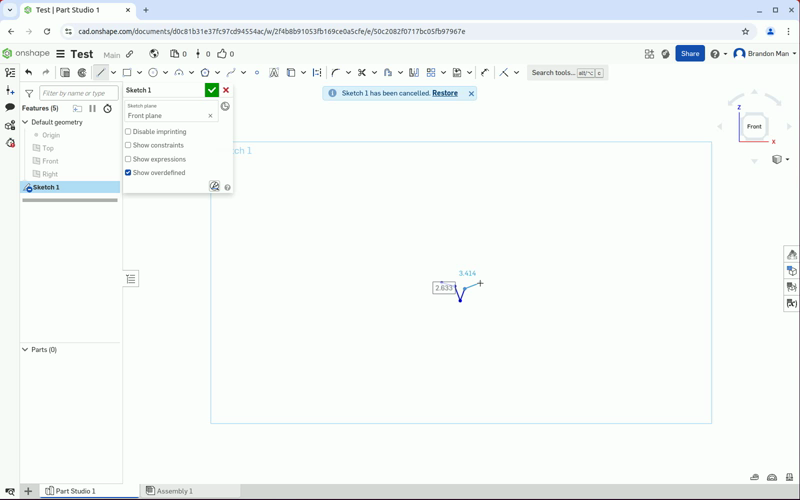
key_up(shift)
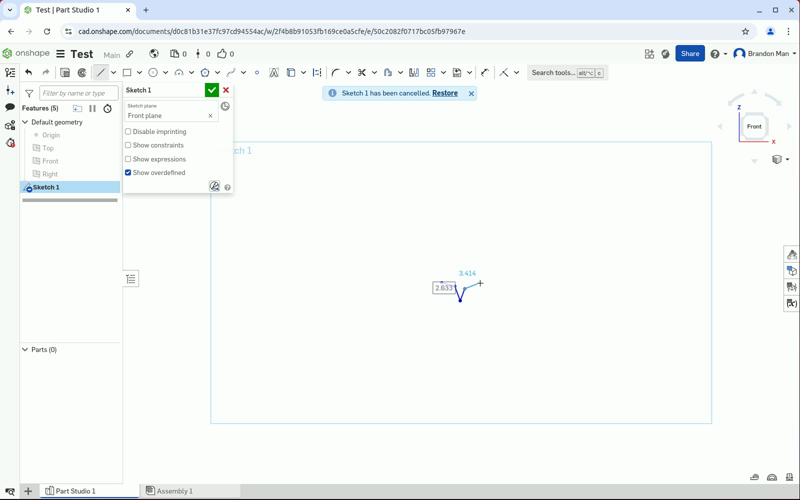
key_down(shift)
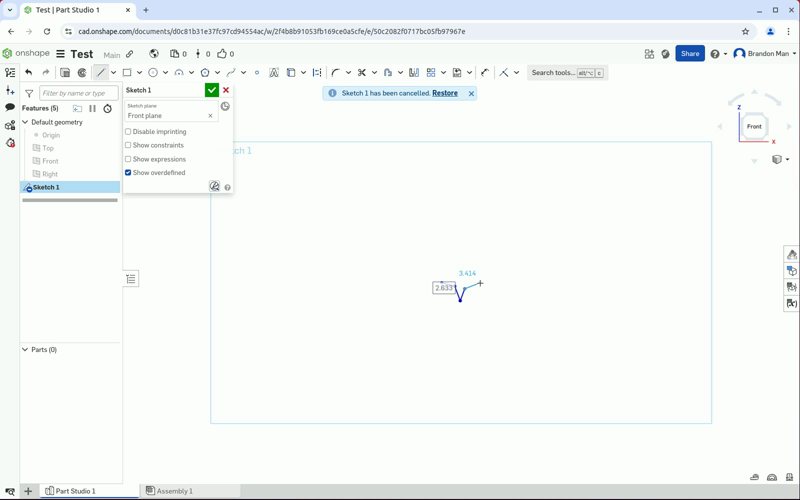
mouse_move(510, 282)
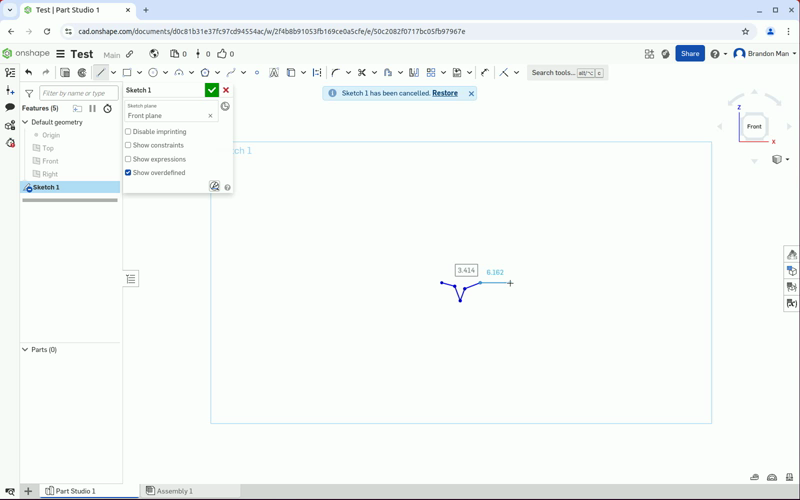
mouse_move(466, 279)
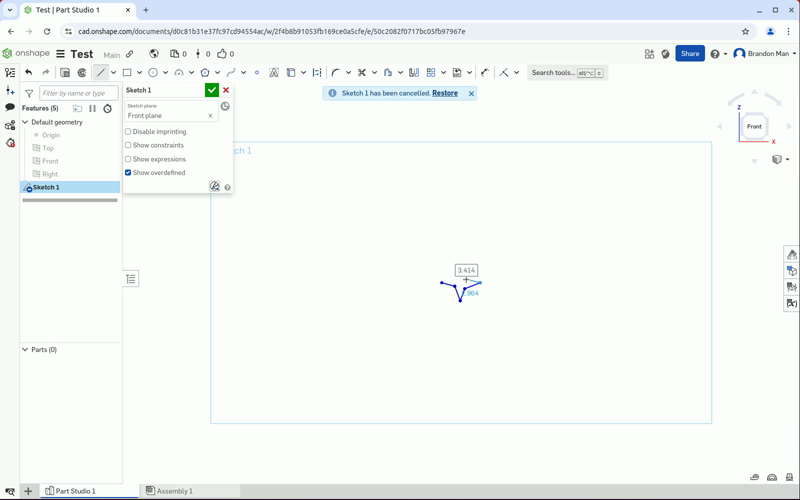
click(466, 279)
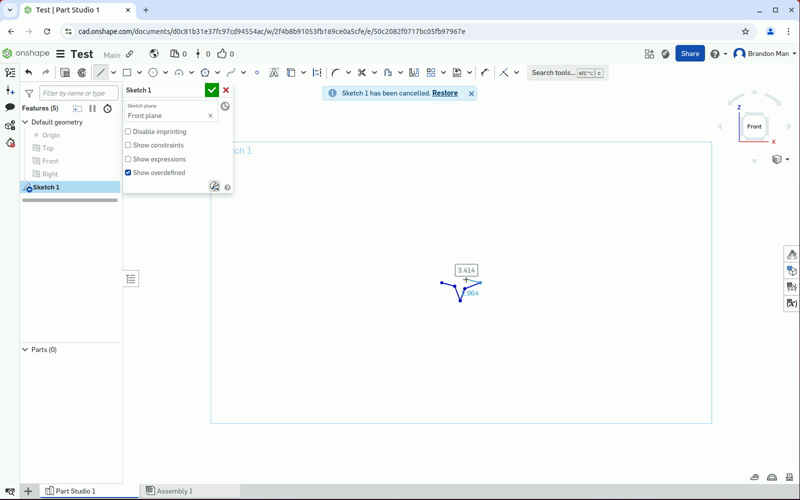
key_up(shift)
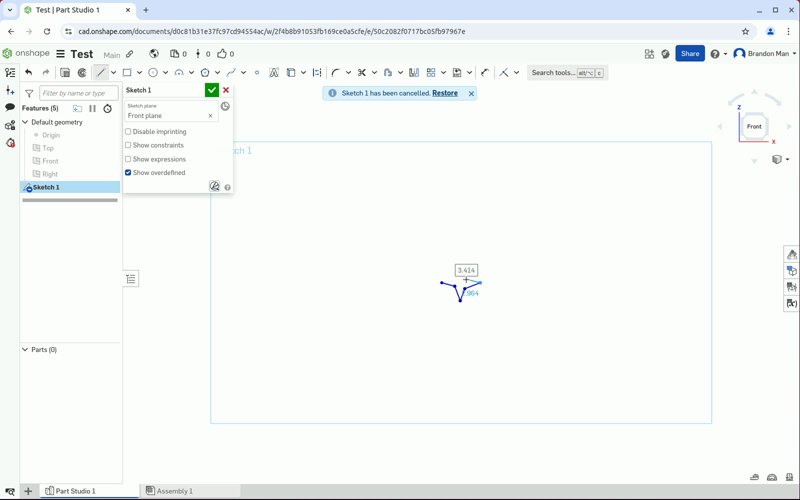
key_down(shift)
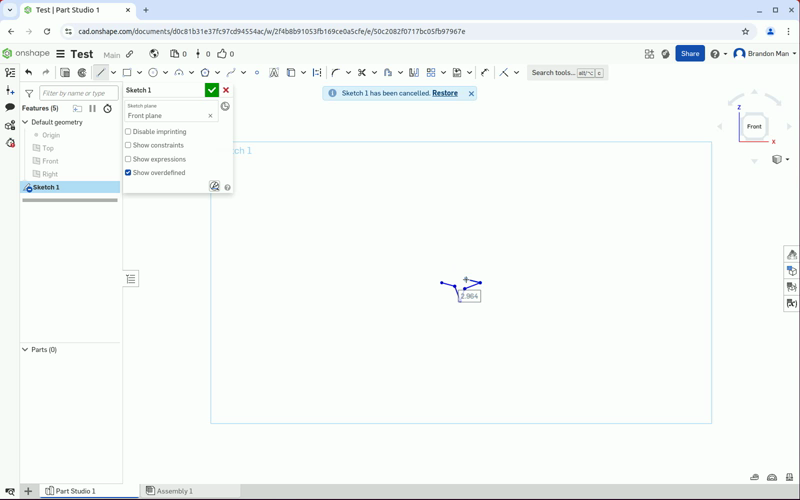
mouse_move(496, 279)
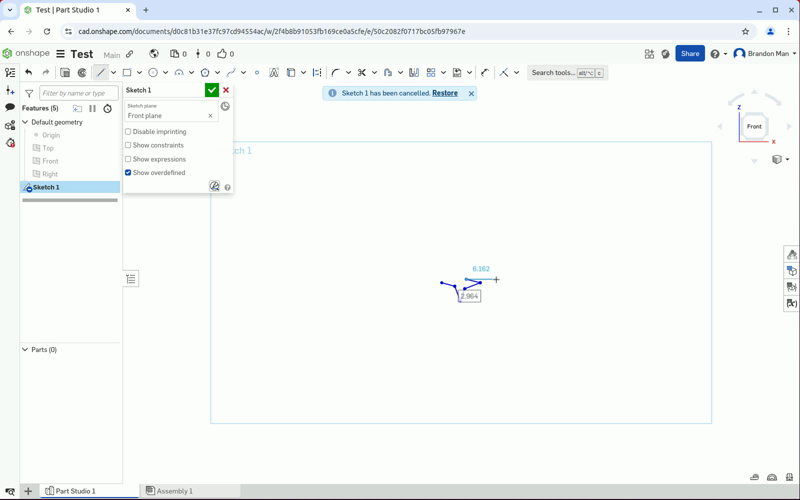
mouse_move(466, 263)
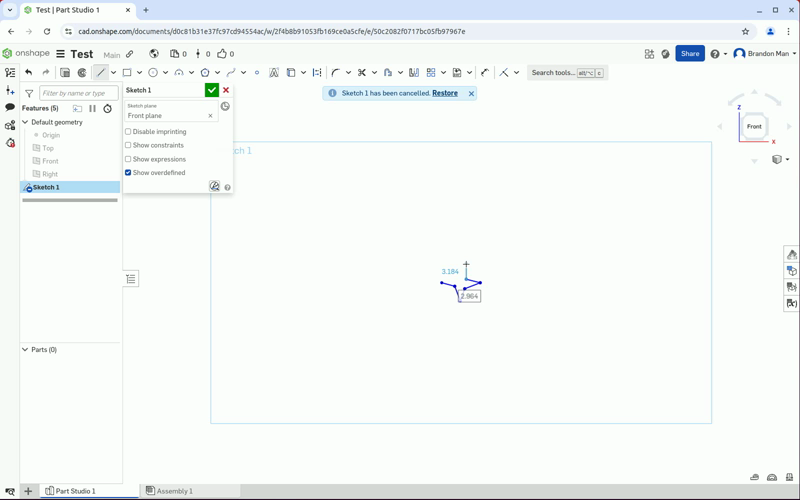
click(466, 263)
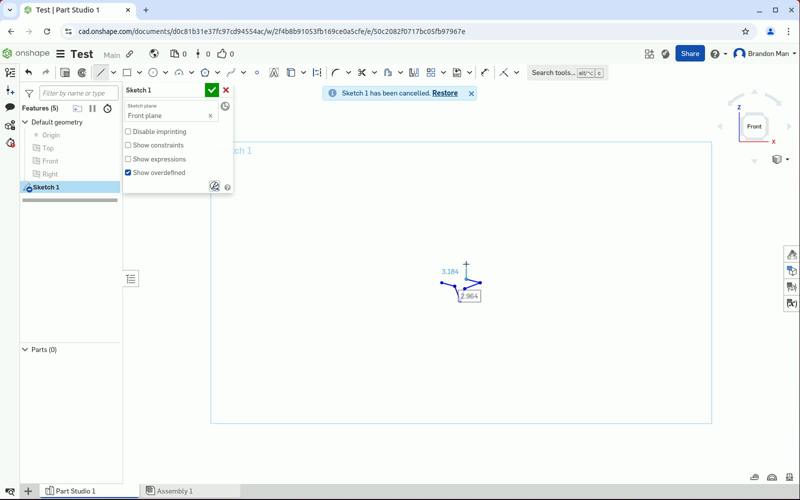
key_up(shift)
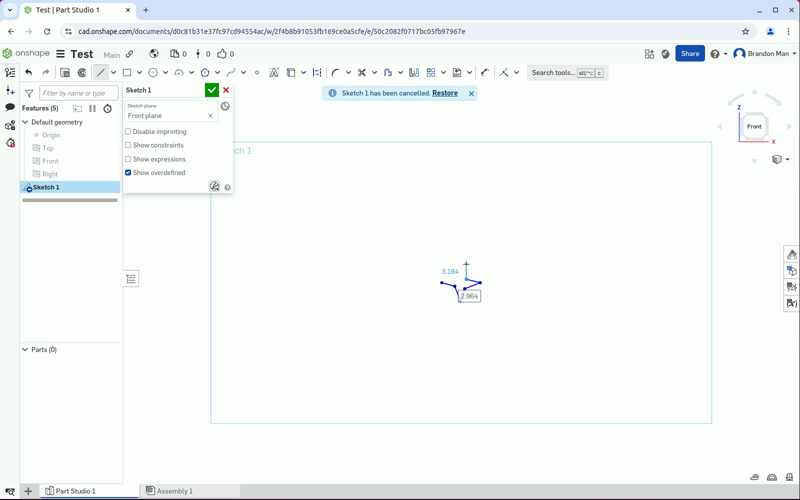
key_down(shift)
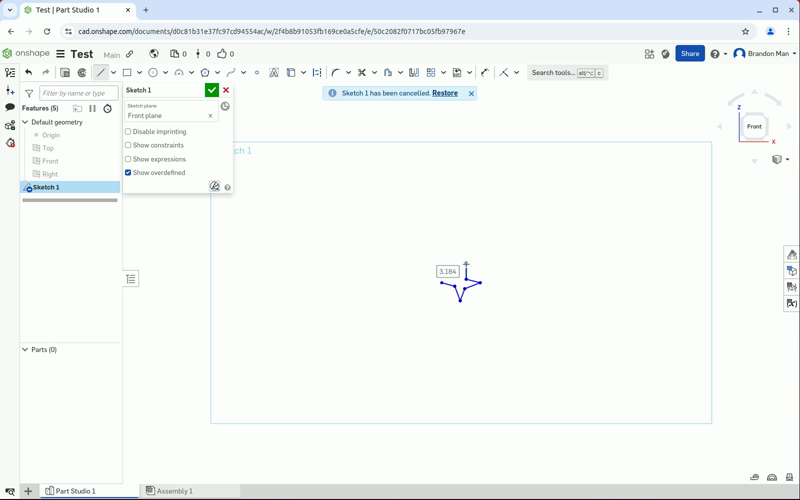
mouse_move(496, 263)
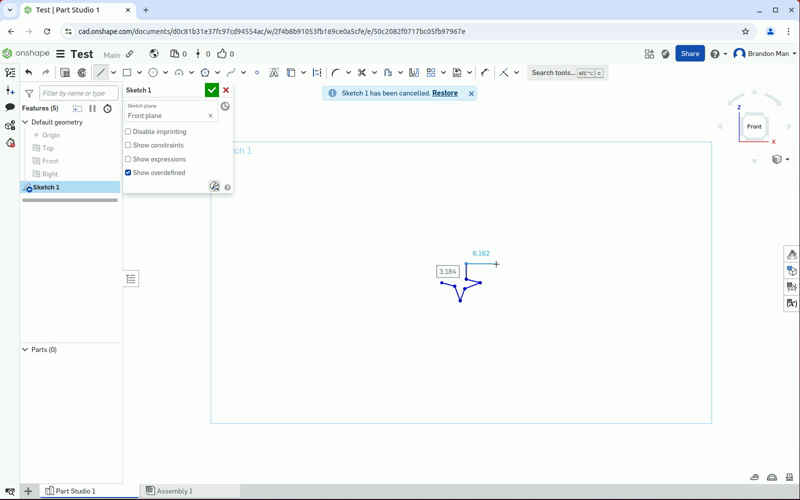
mouse_move(456, 277)
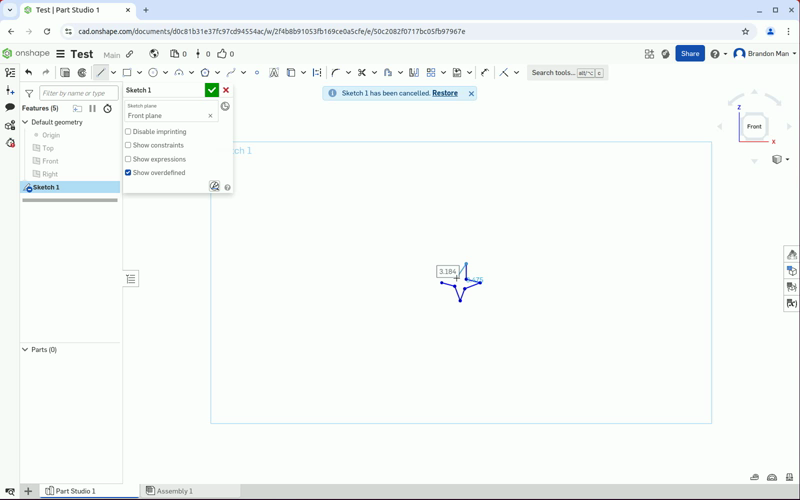
click(456, 277)
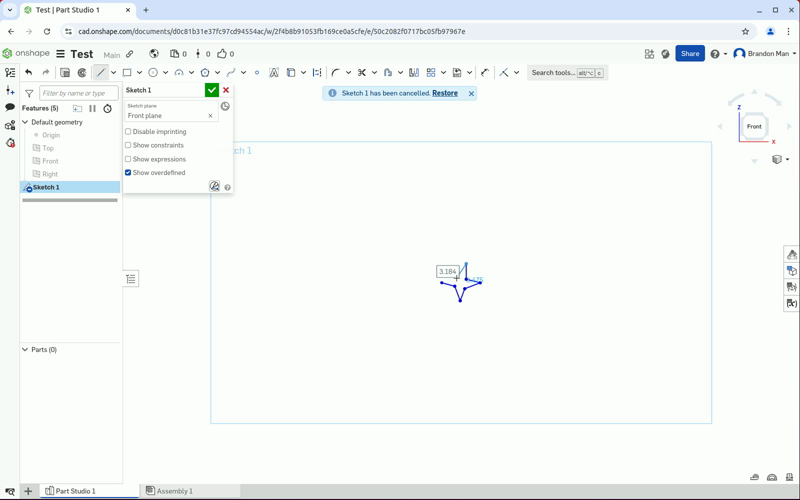
key_up(shift)
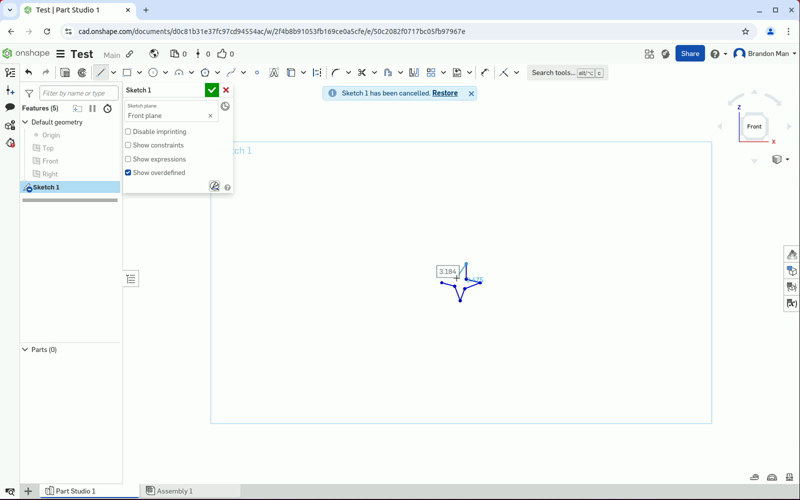
mouse_move(486, 277)
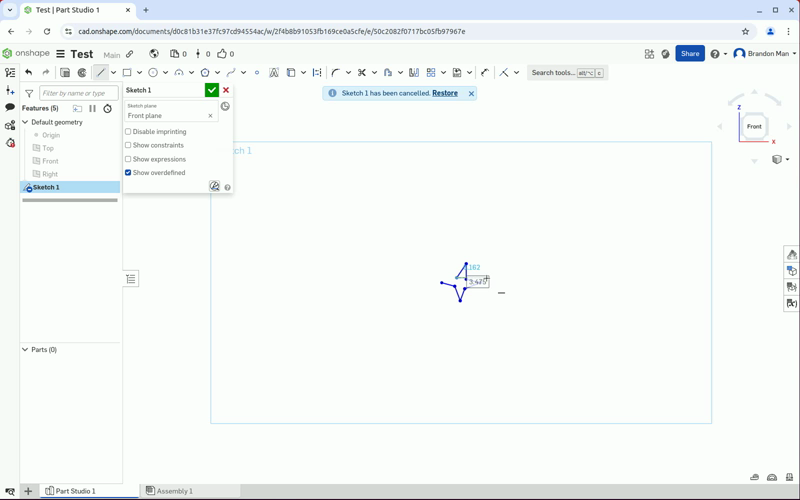
key_down(shift)
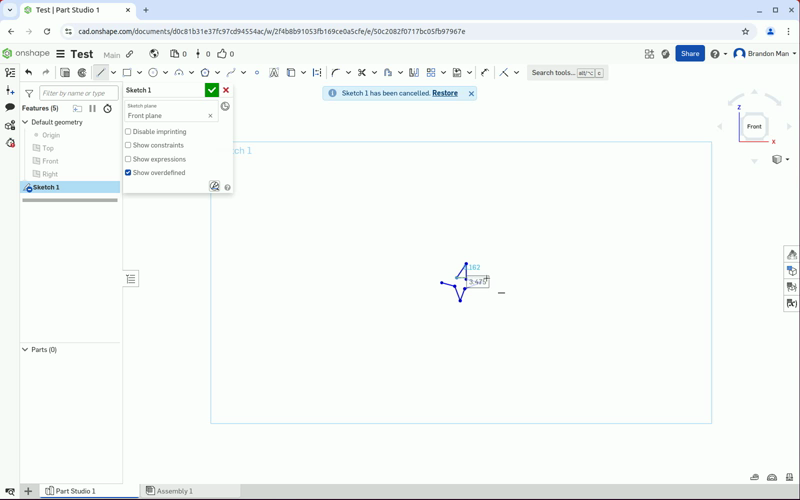
mouse_move(441, 282)
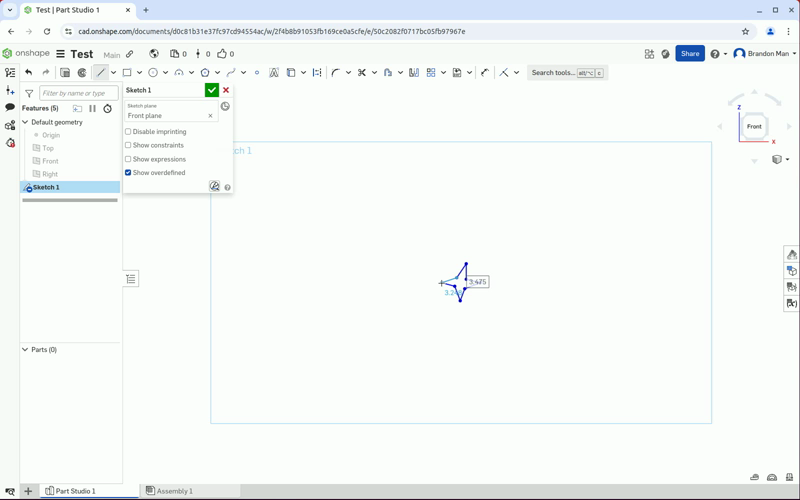
key_up(shift)
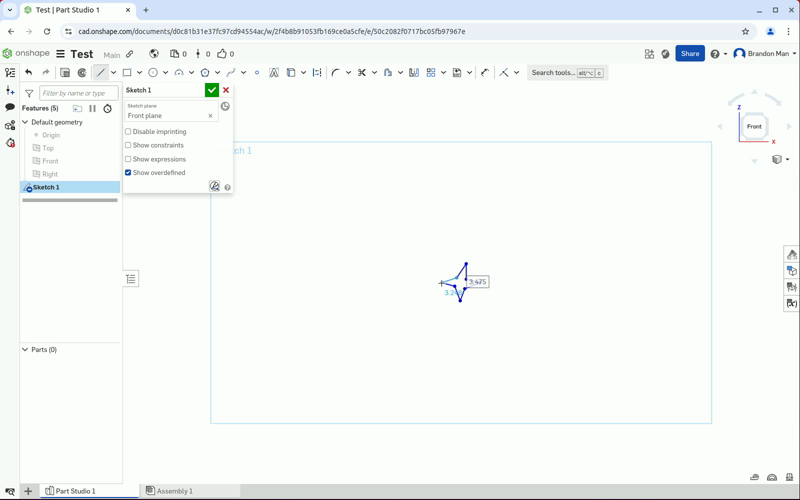
click(441, 282)
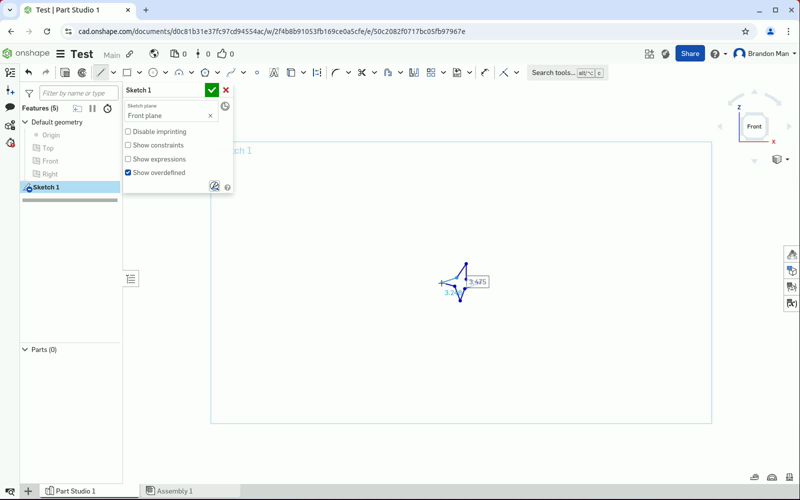
key(esc)
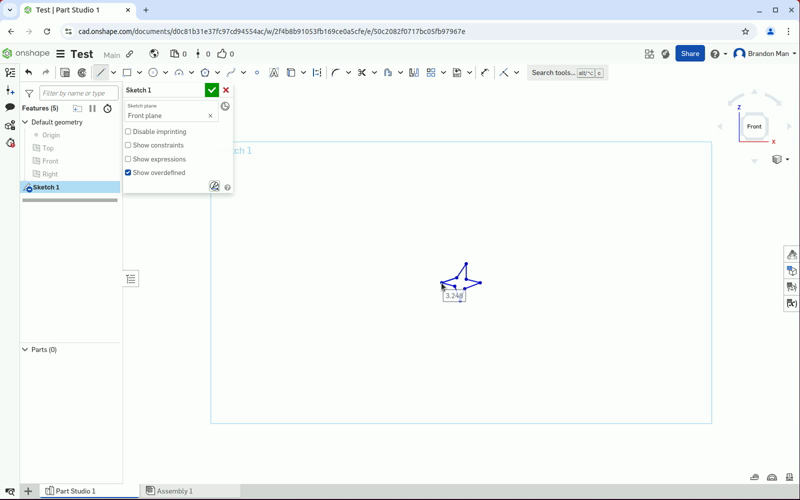
mouse_move(461, 287)
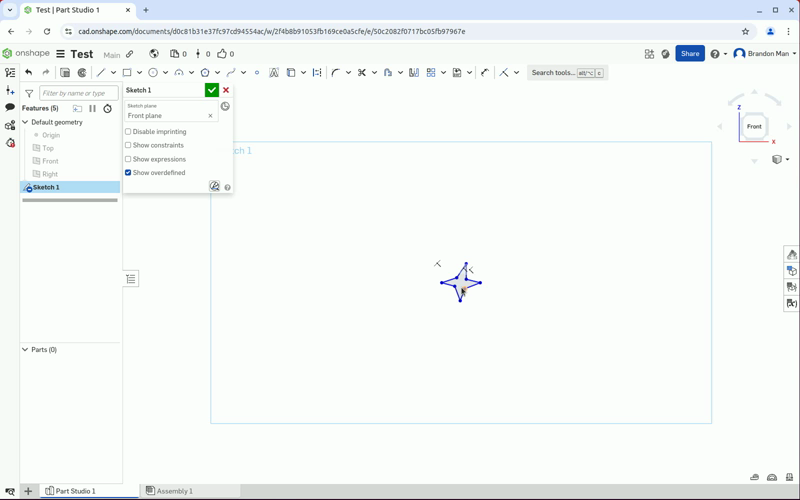
scroll(6)
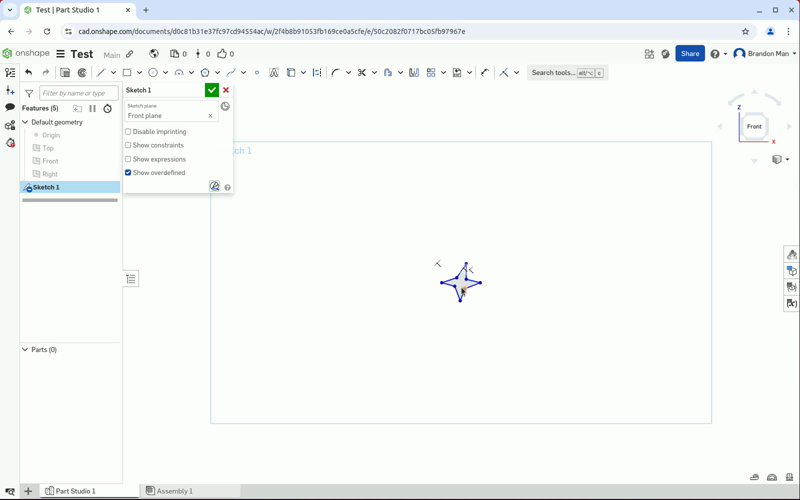
scroll(6)
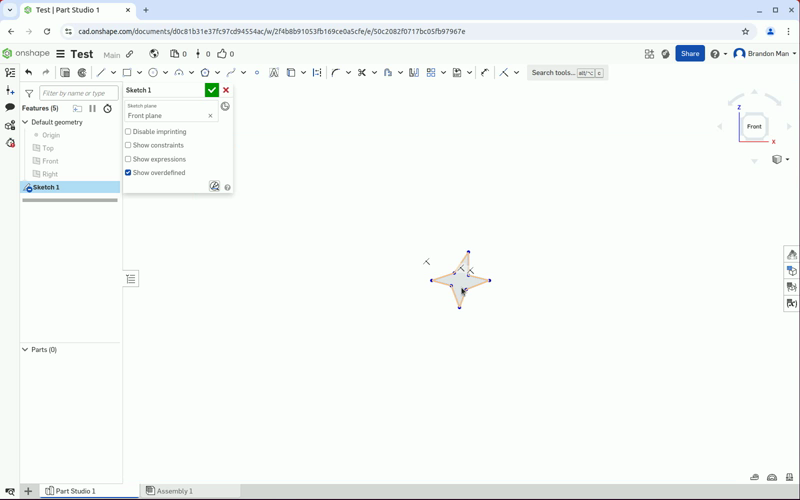
scroll(6)
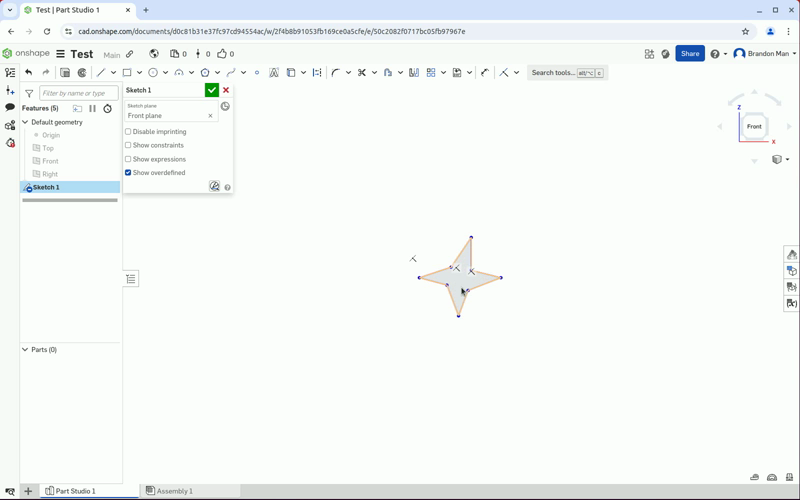
scroll(6)
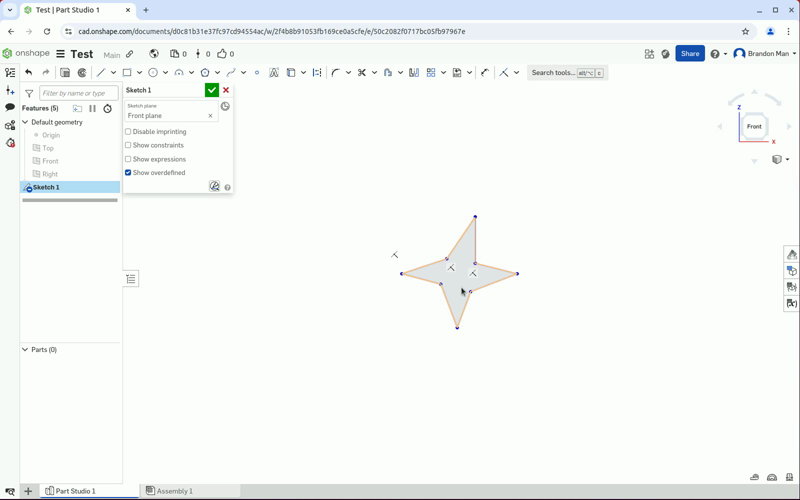
scroll(6)
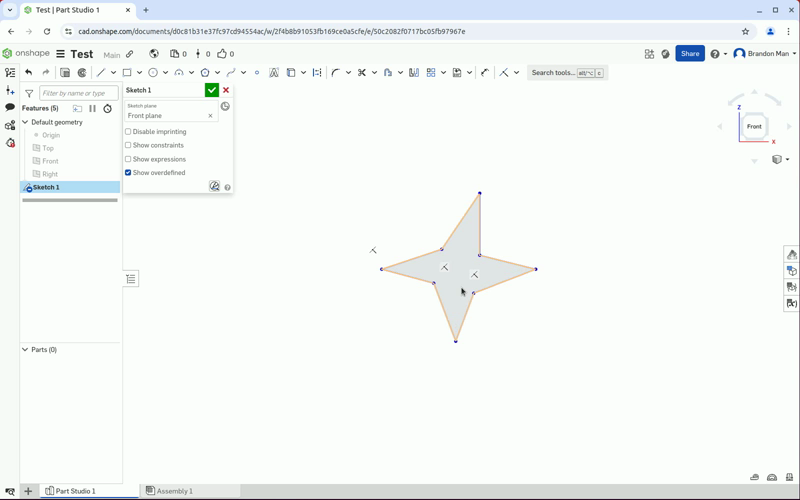
scroll(6)
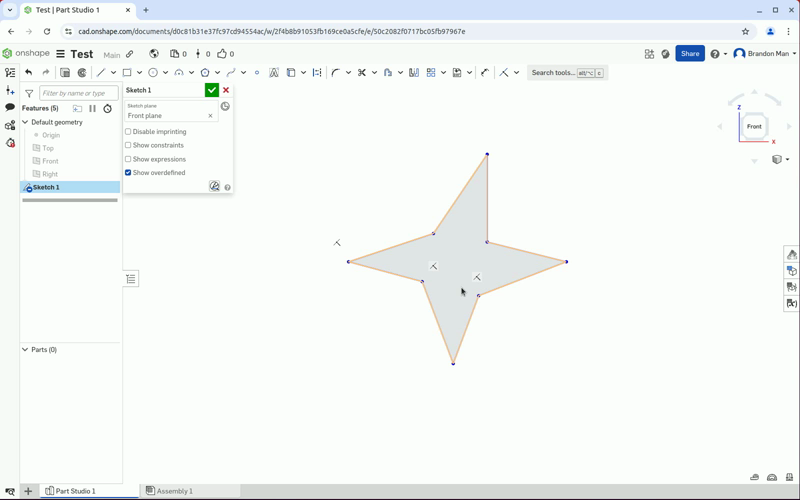
scroll(6)
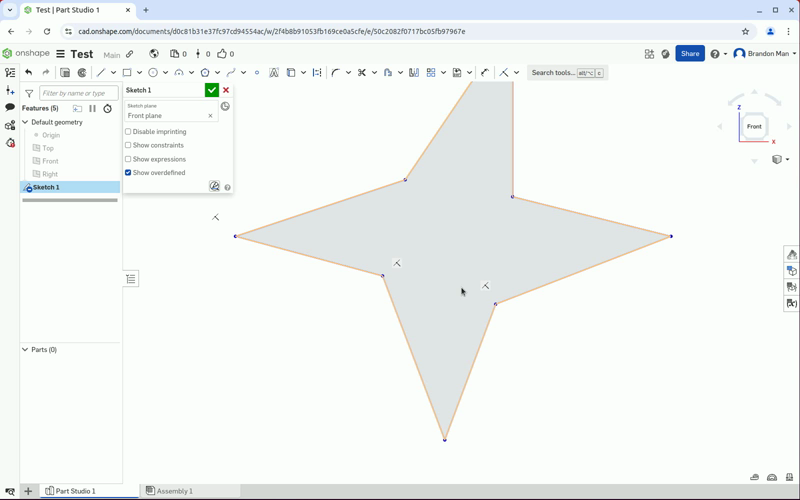
click(461, 287)
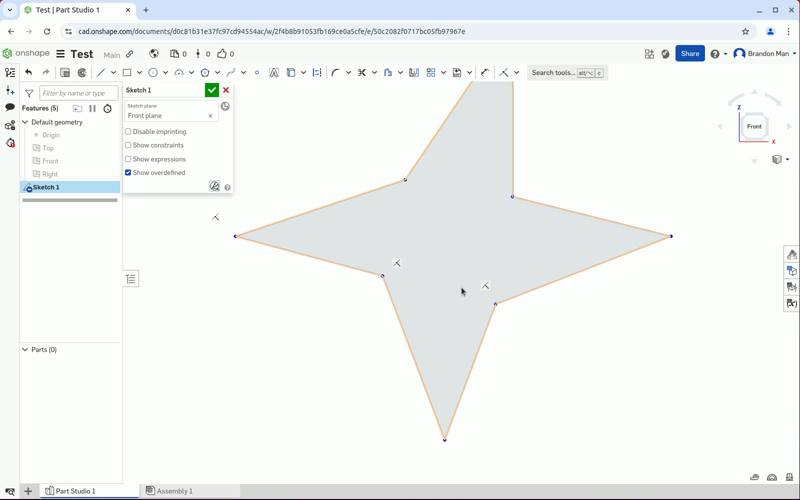
scroll(-6)
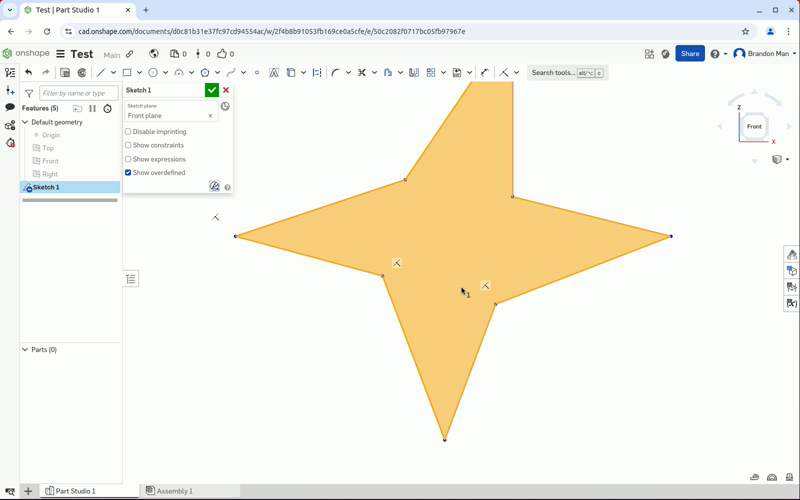
scroll(-6)
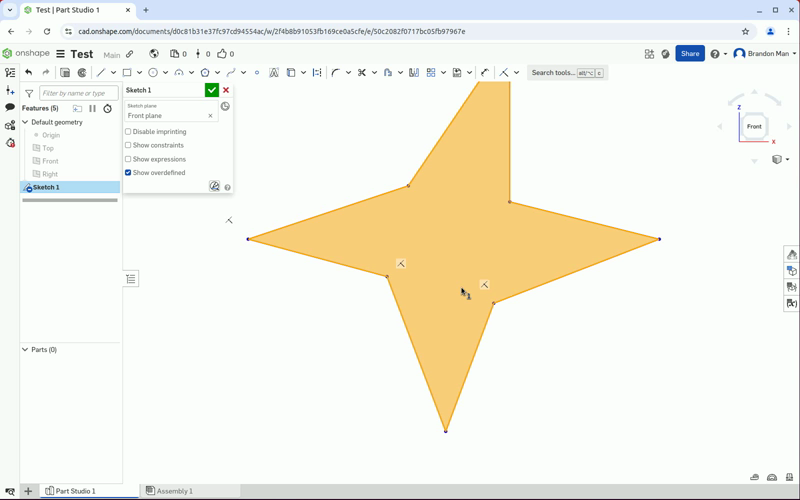
scroll(-6)
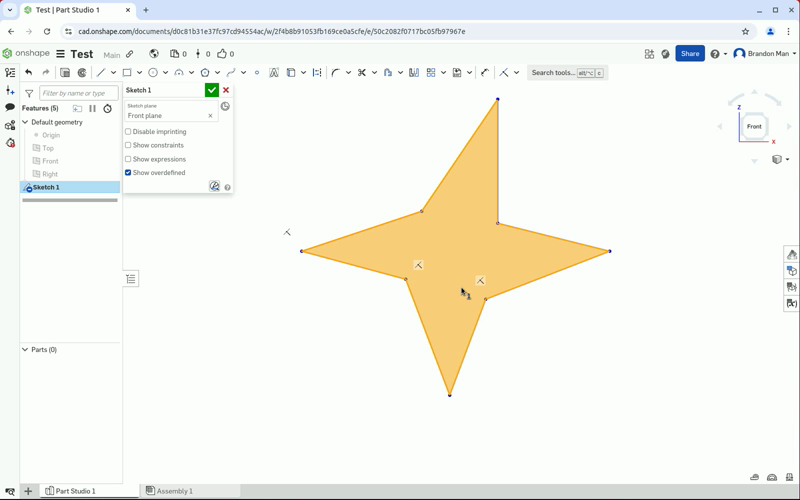
scroll(-6)
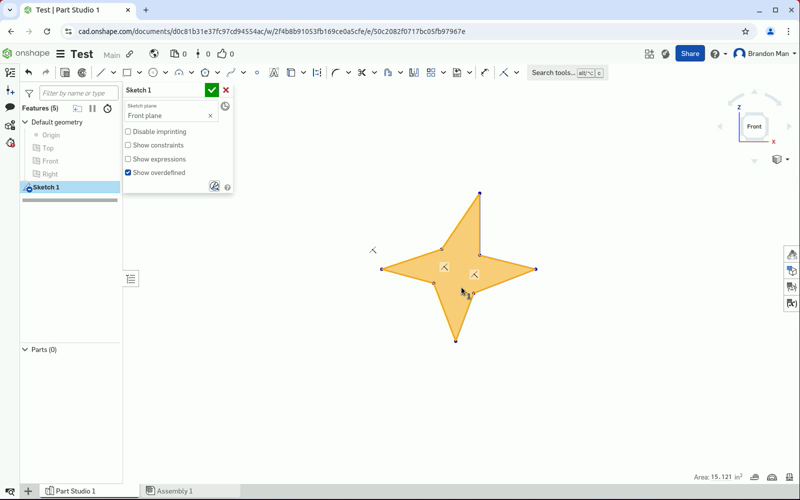
scroll(-6)
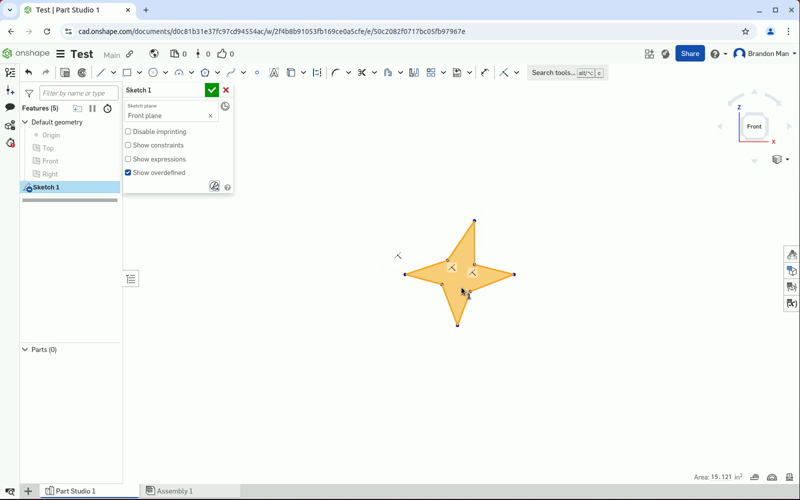
scroll(-6)
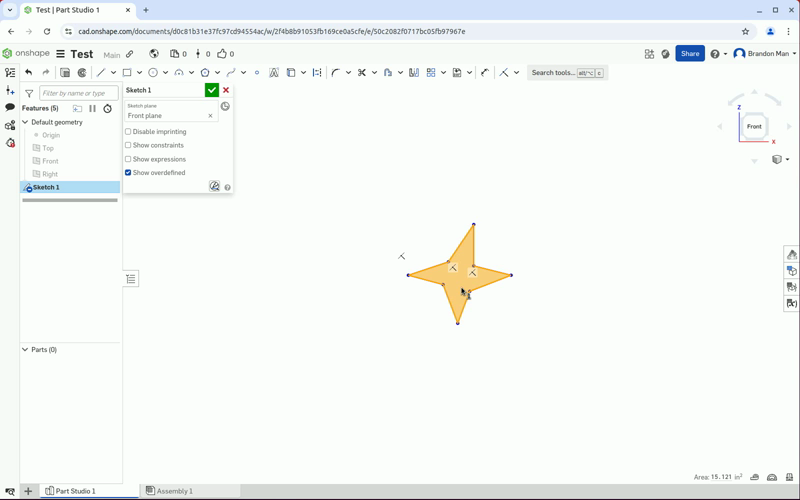
scroll(-6)
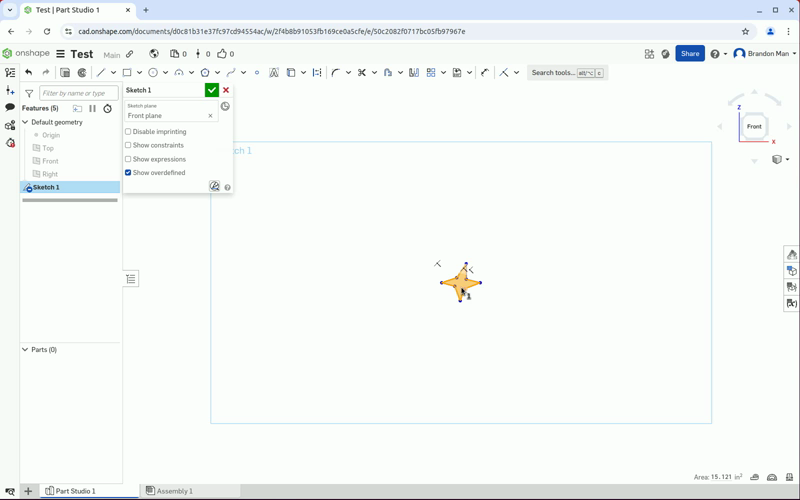
mouse_move(73, 352)
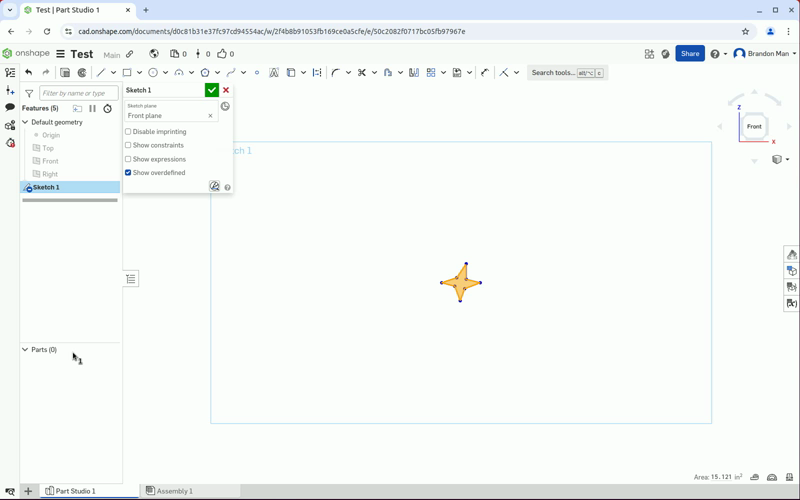
key(shift+y)
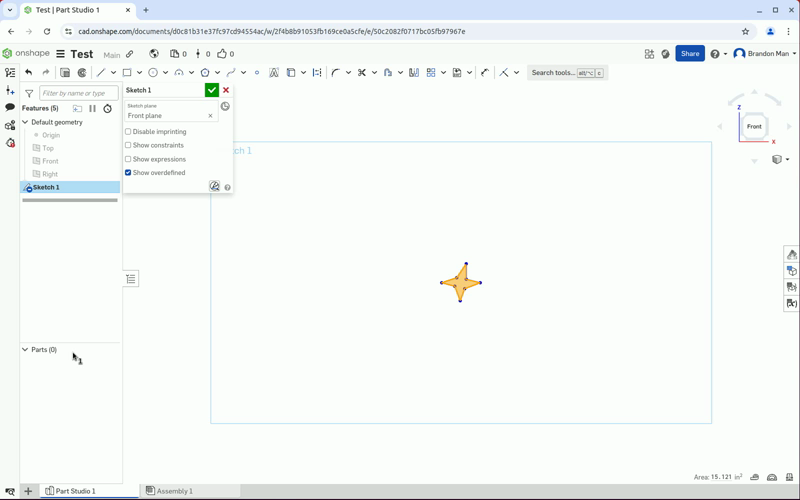
key(shift+e)
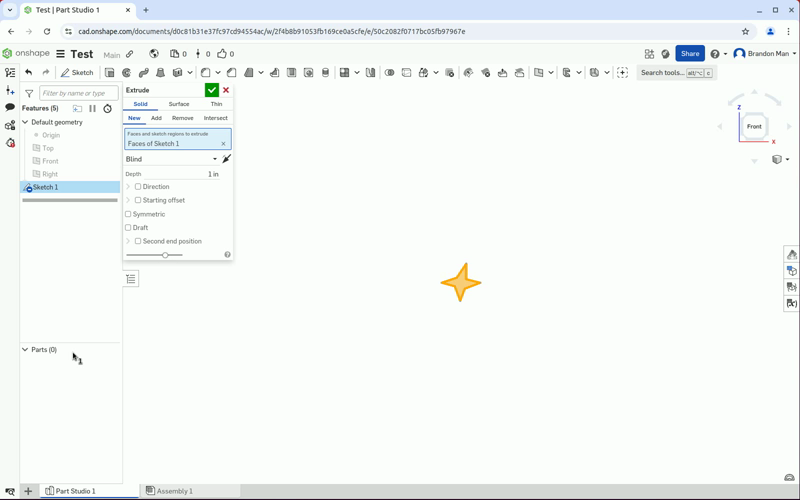
mouse_move(143, 106)
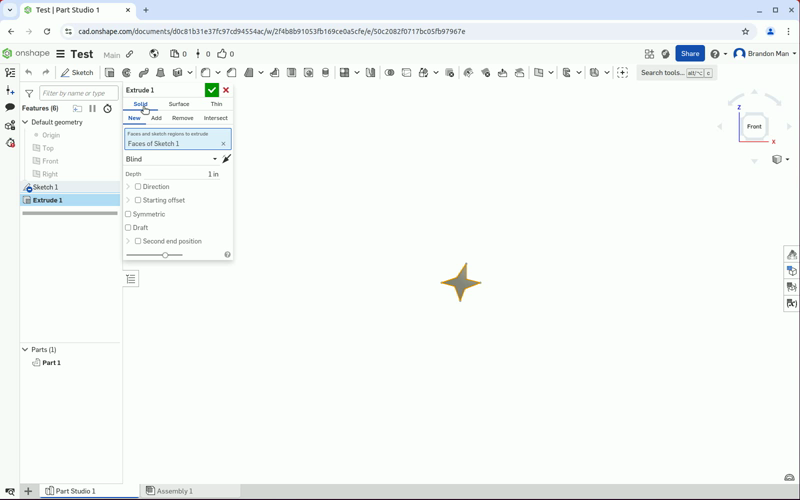
click(143, 106)
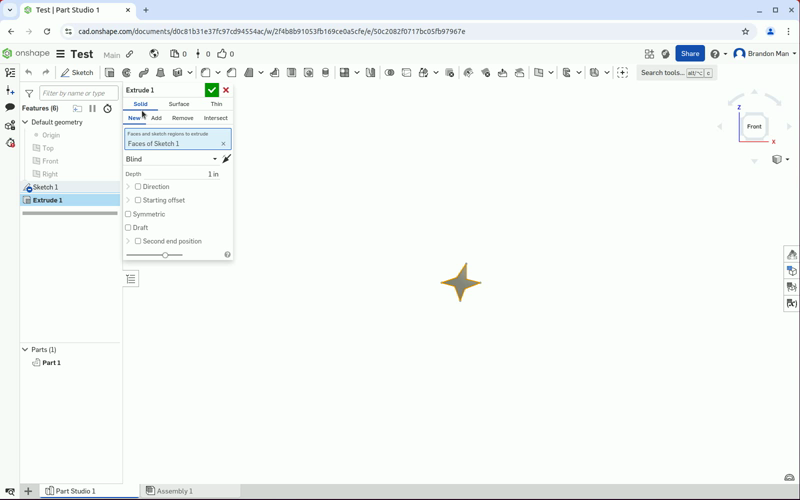
mouse_move(137, 120)
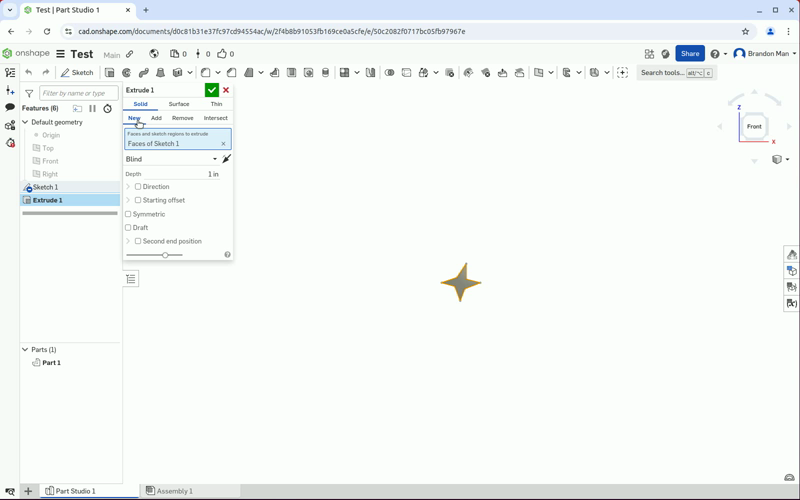
click(137, 120)
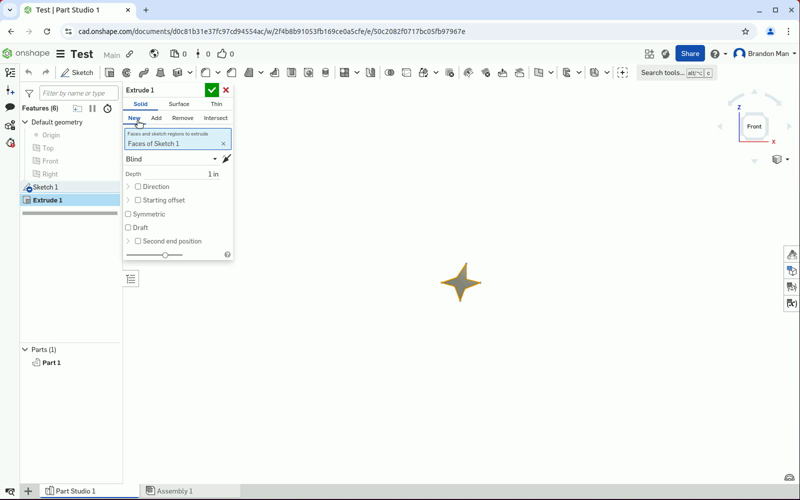
key(tab, 4)
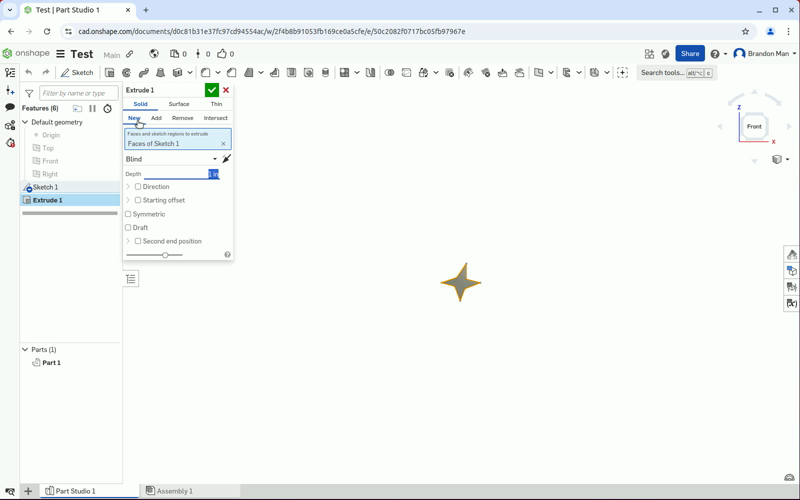
text(23.108)
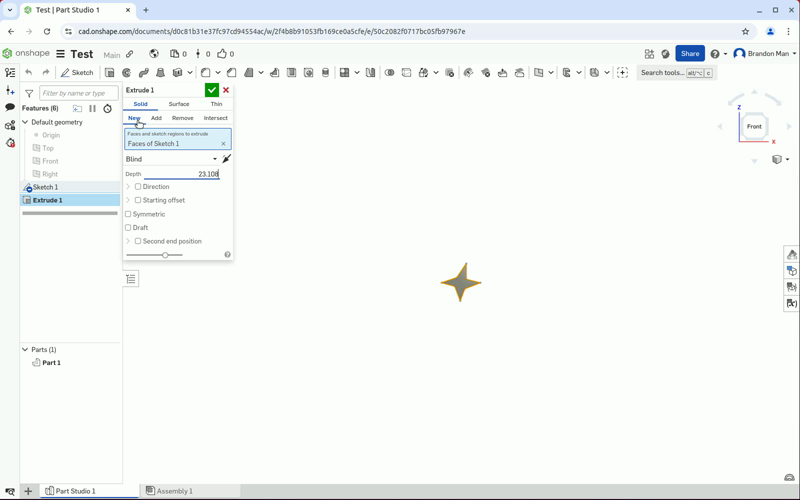
key(enter)
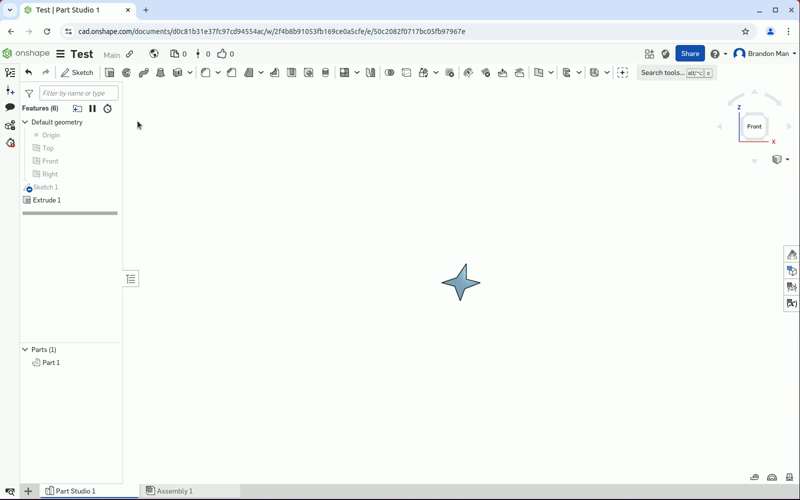
key(shift+h)
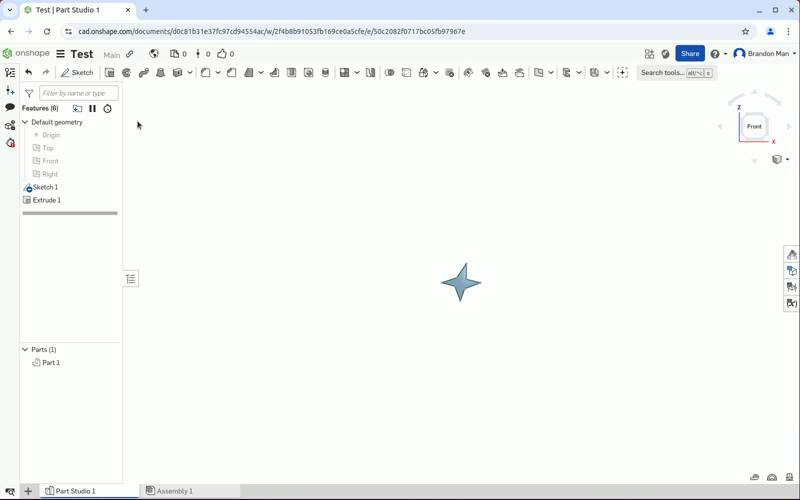
key(shift+h)
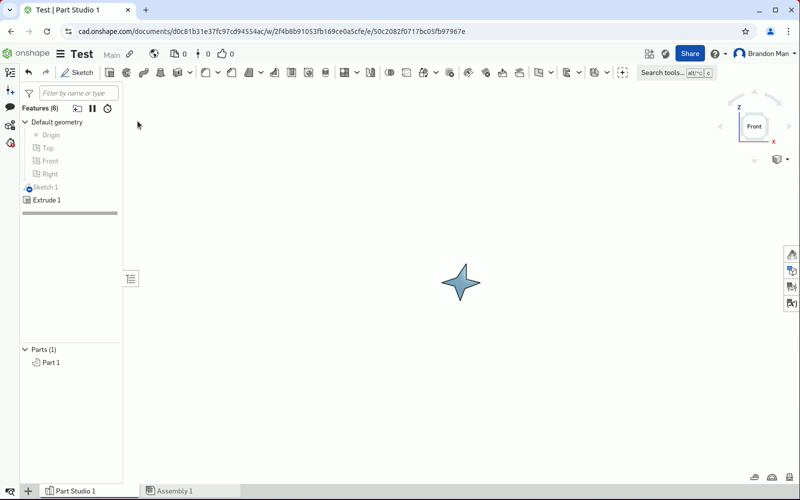
mouse_move(73, 189)
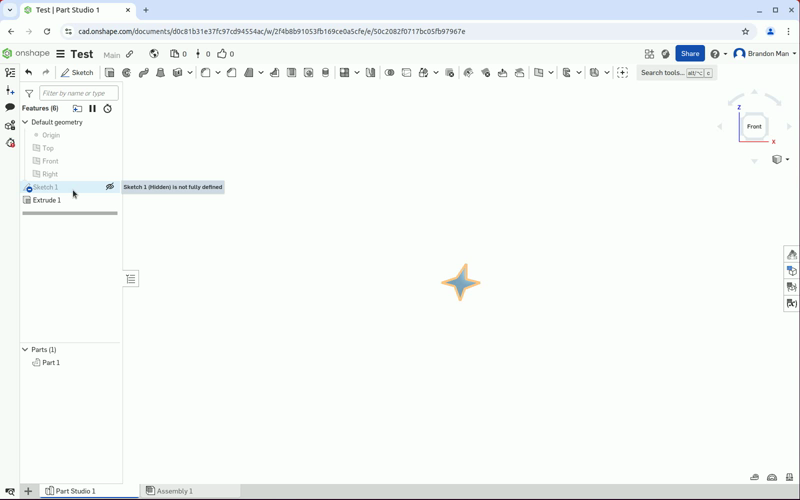
click(73, 189)
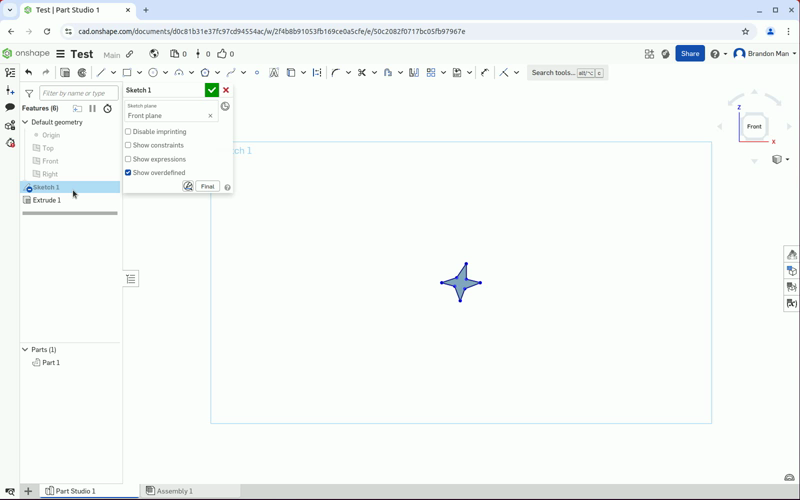
mouse_move(229, 92)
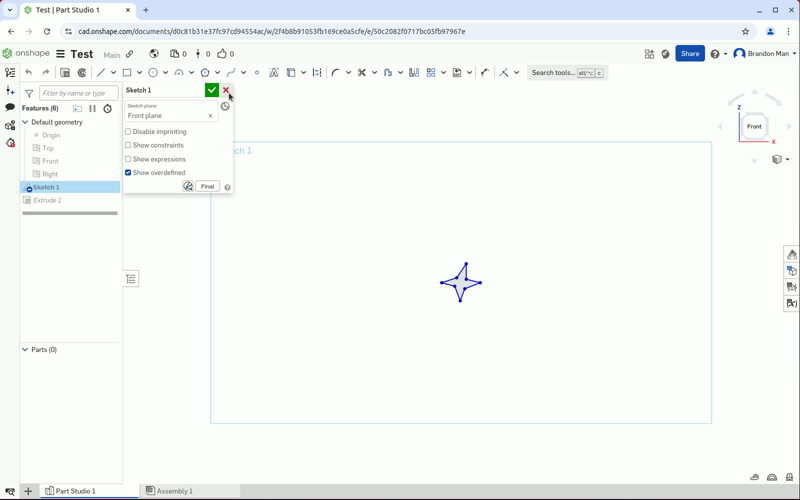
click(229, 92)
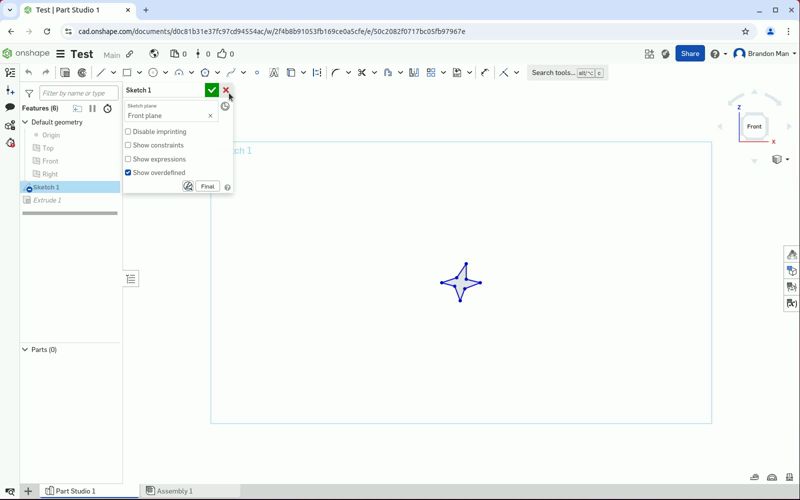
key(shift+s)
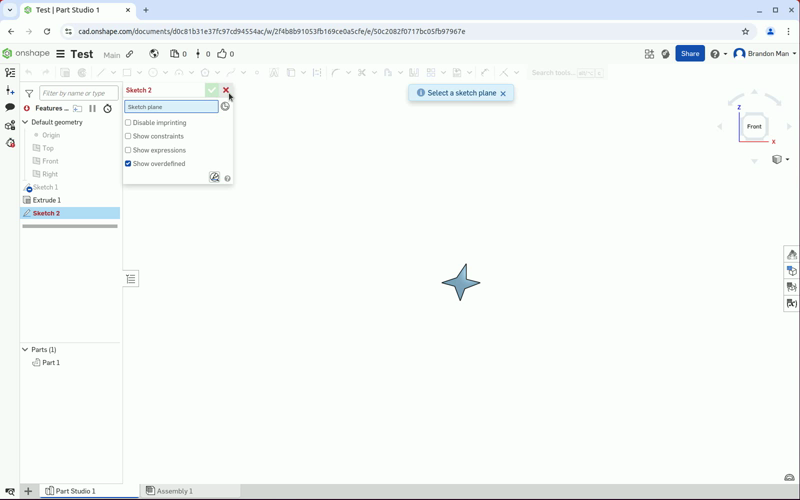
mouse_move(73, 163)
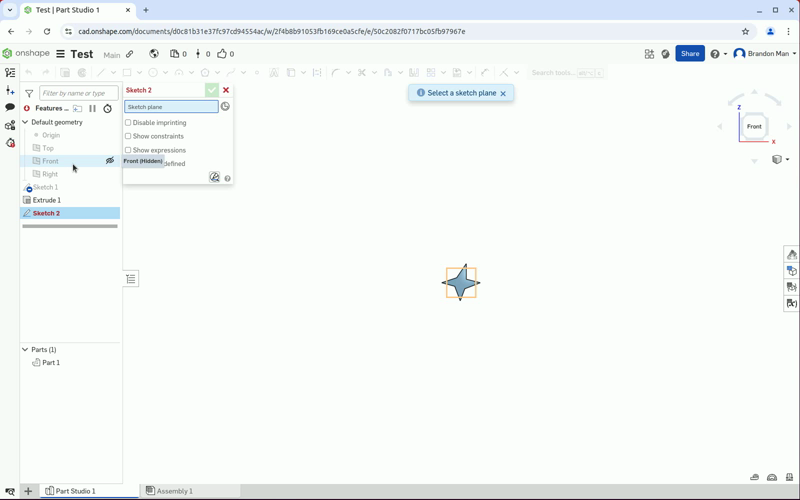
click(73, 163)
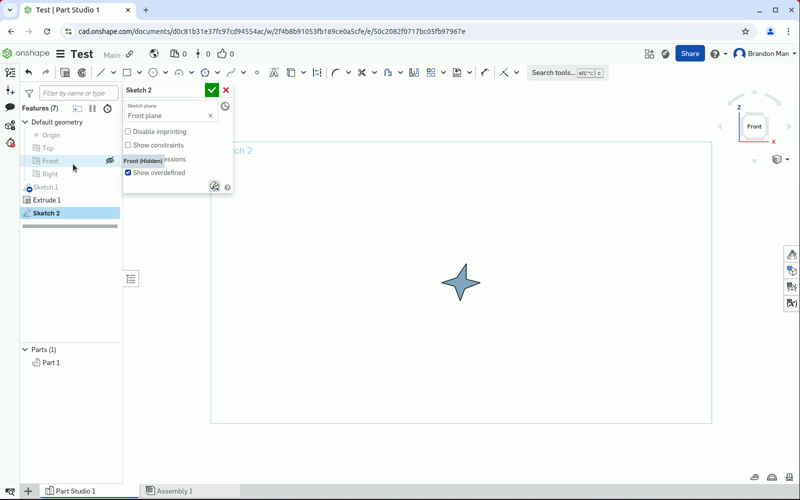
mouse_move(73, 352)
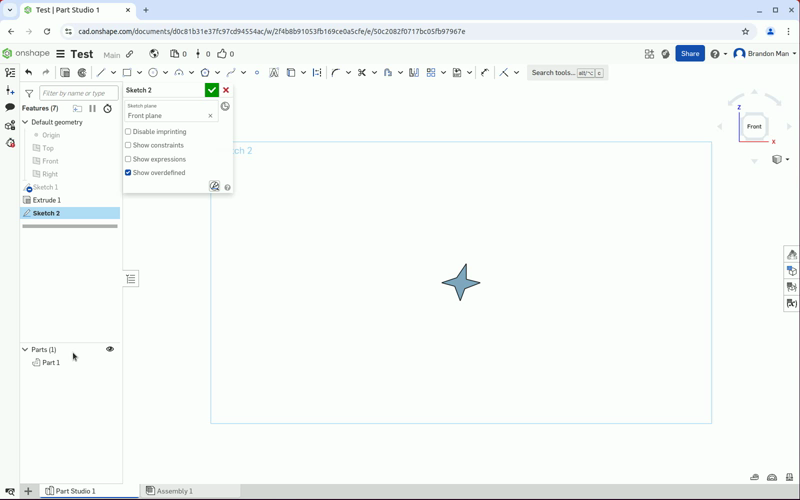
key(y)
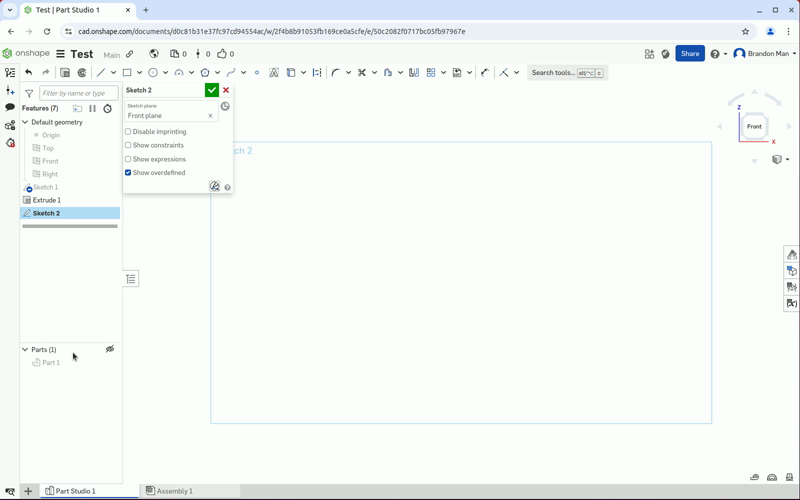
key(c)
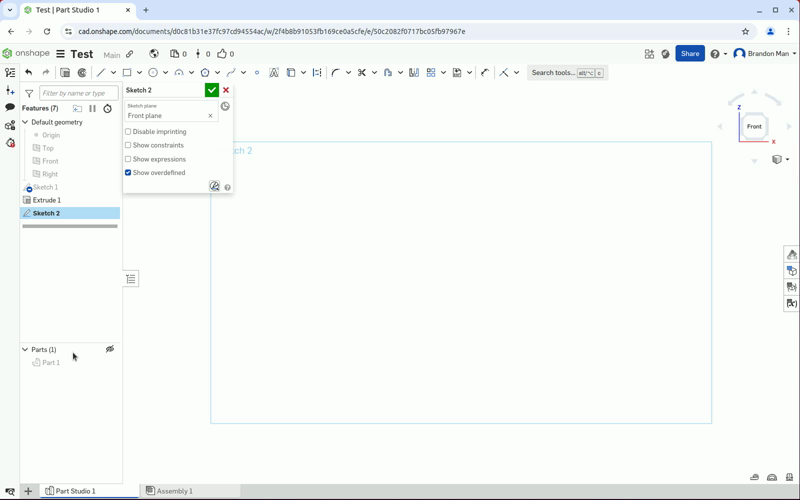
key_down(shift)
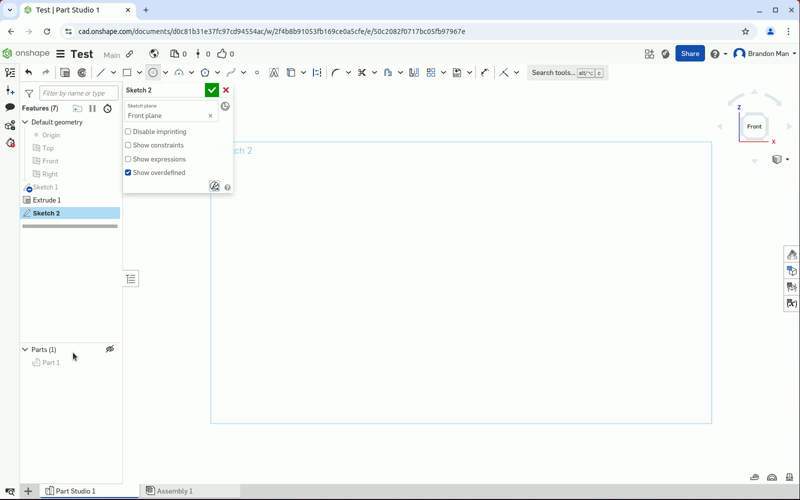
mouse_move(461, 282)
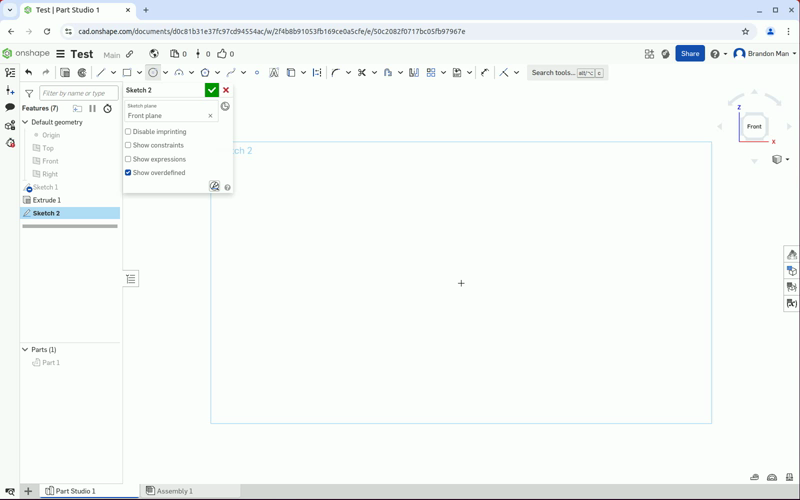
click(461, 282)
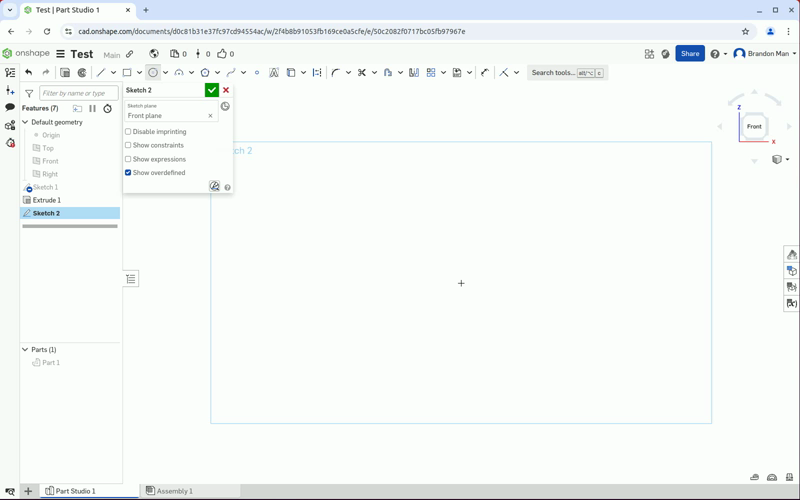
key_up(shift)
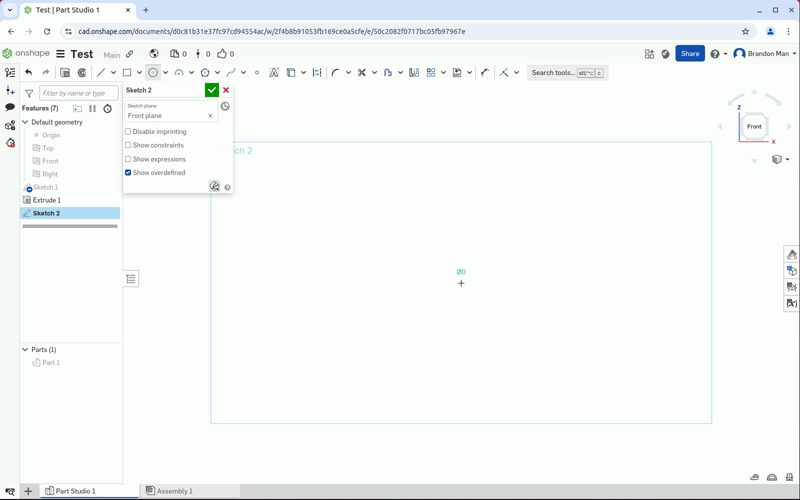
mouse_move(481, 282)
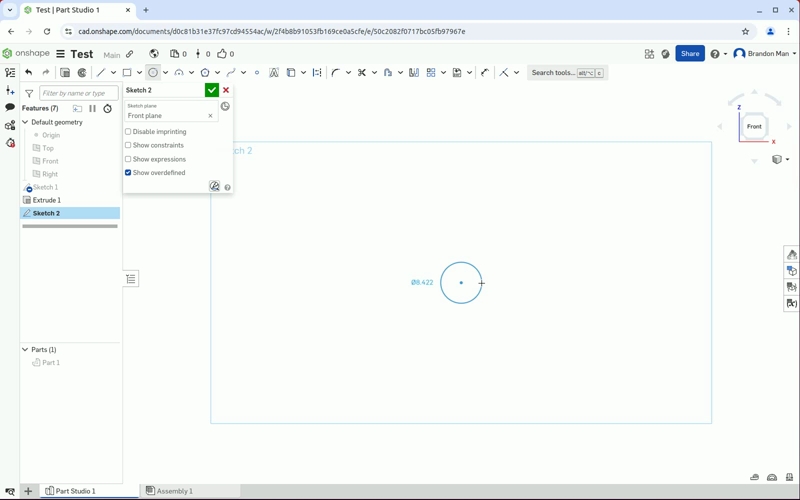
click(481, 282)
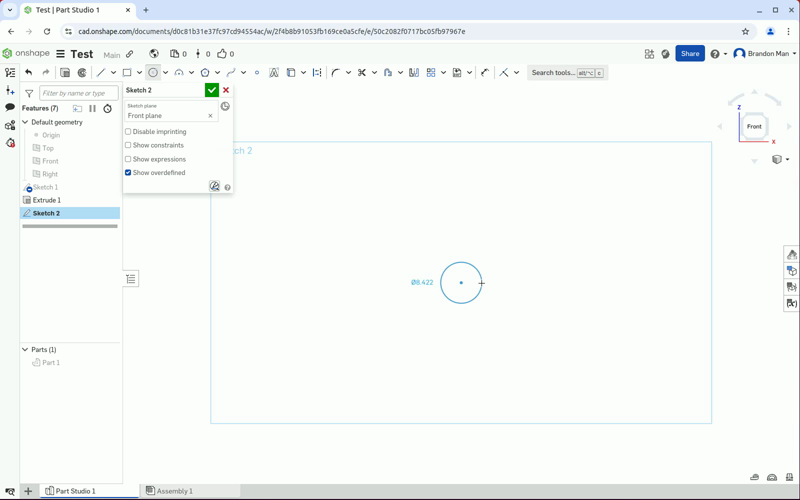
key(esc)
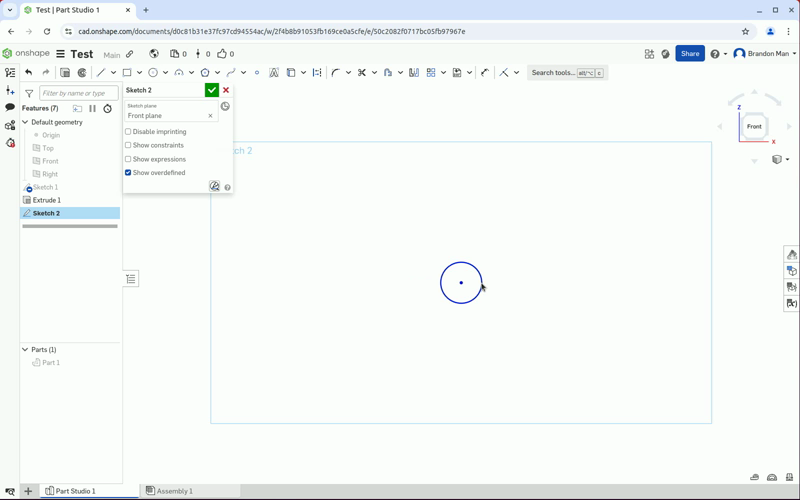
key(l)
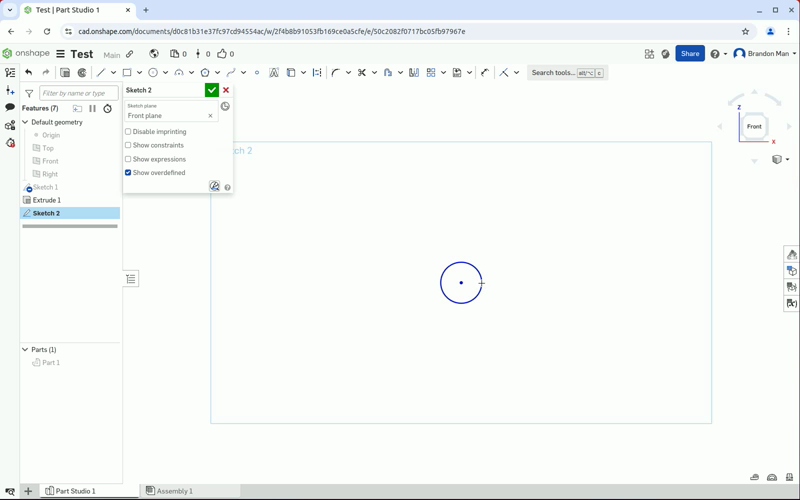
key_down(shift)
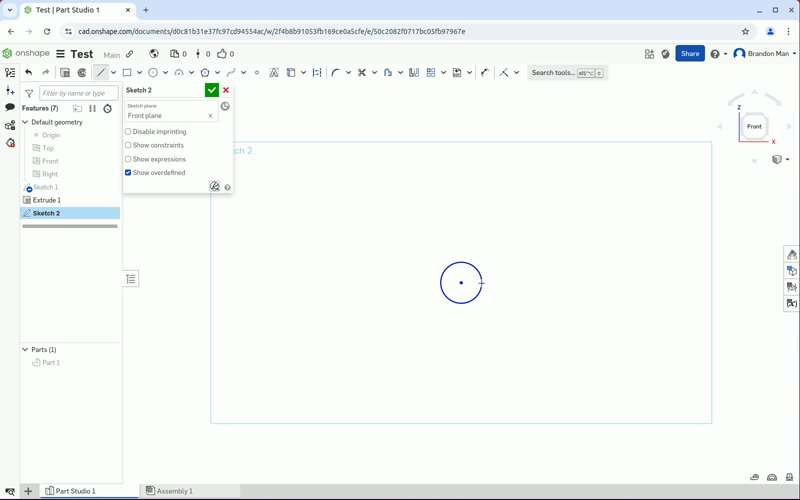
mouse_move(441, 283)
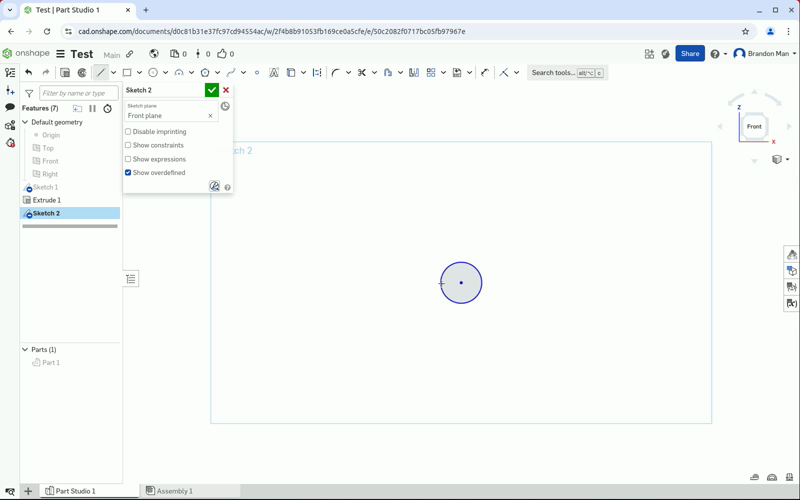
click(441, 283)
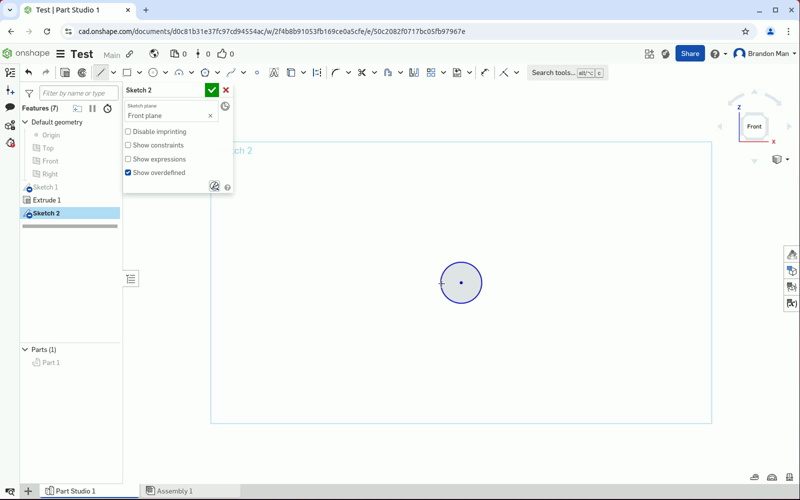
key_up(shift)
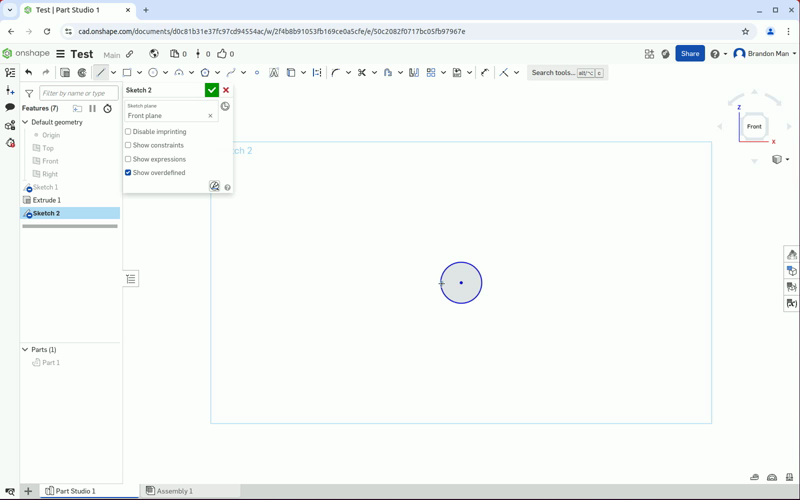
key_down(shift)
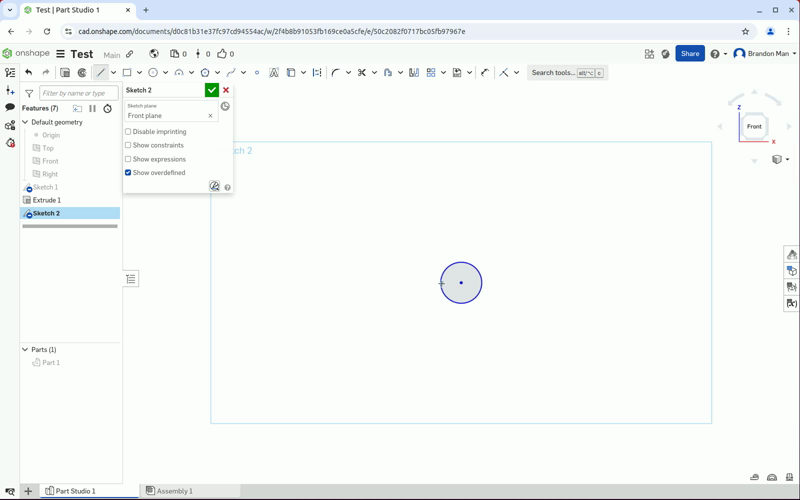
mouse_move(471, 283)
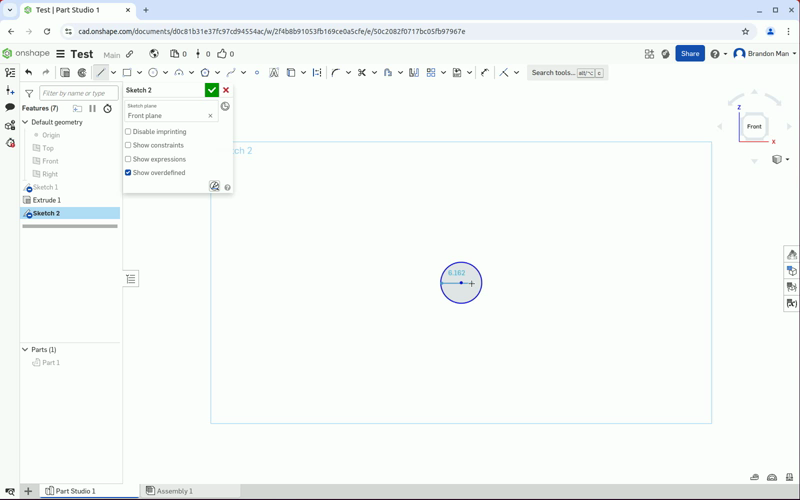
mouse_move(454, 286)
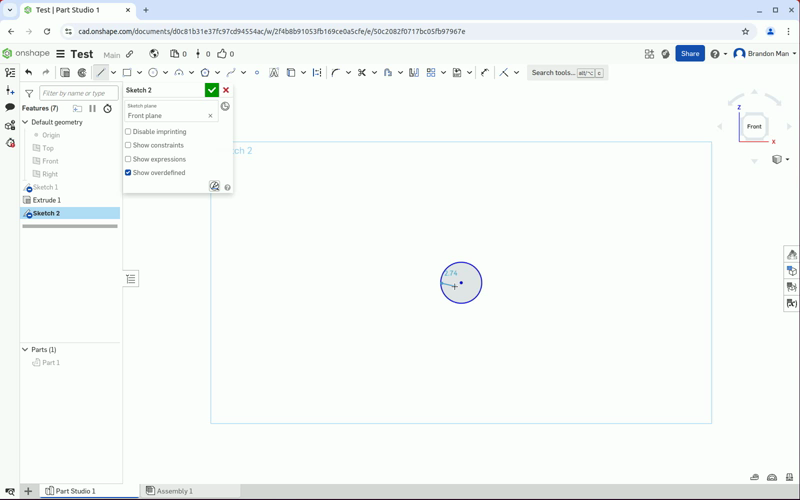
click(454, 286)
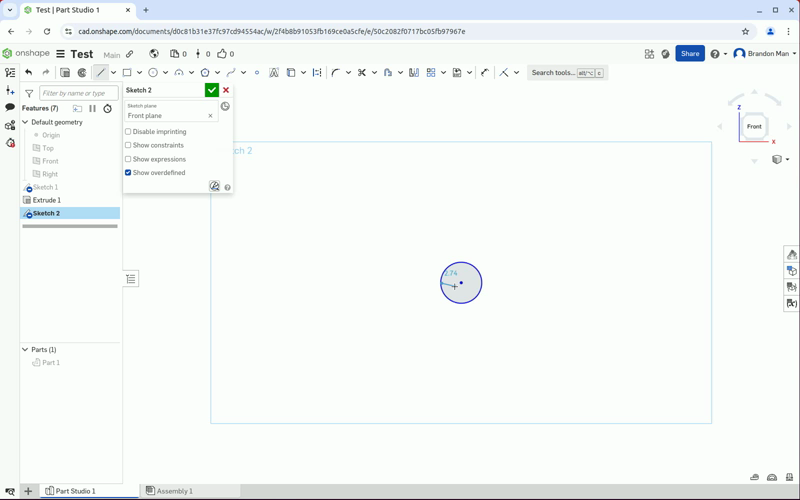
key_up(shift)
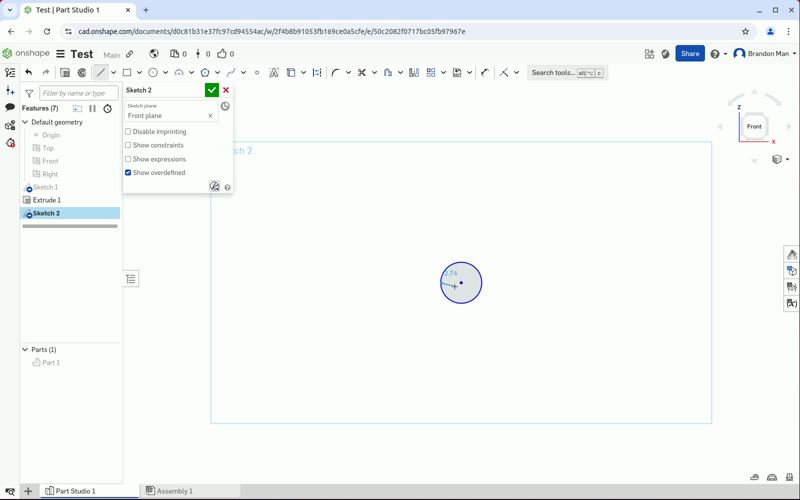
key_down(shift)
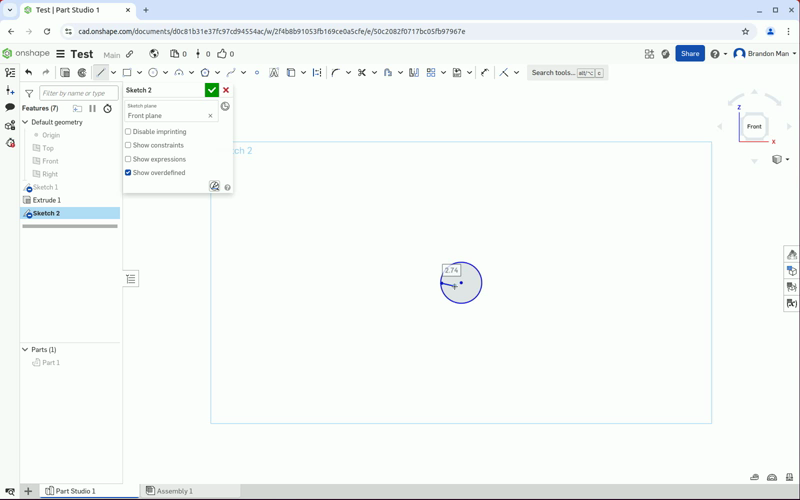
mouse_move(484, 286)
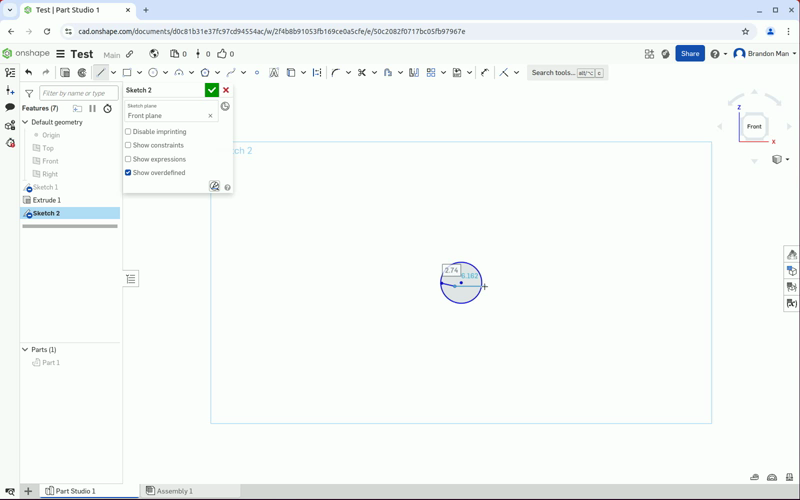
mouse_move(460, 300)
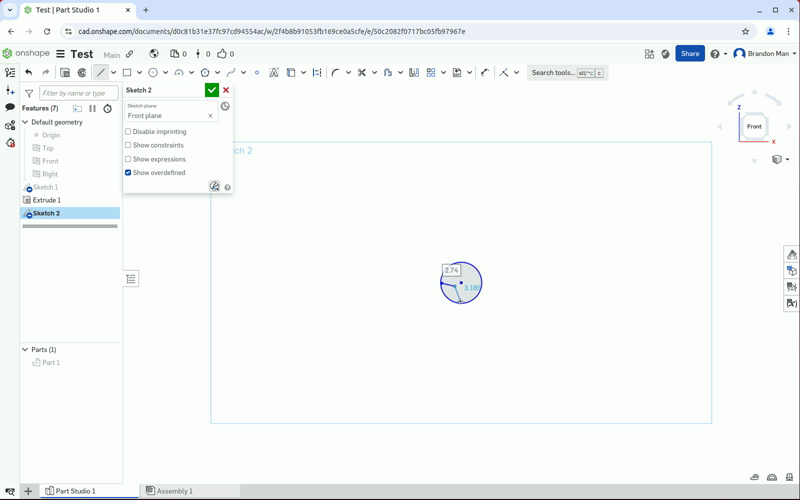
click(460, 300)
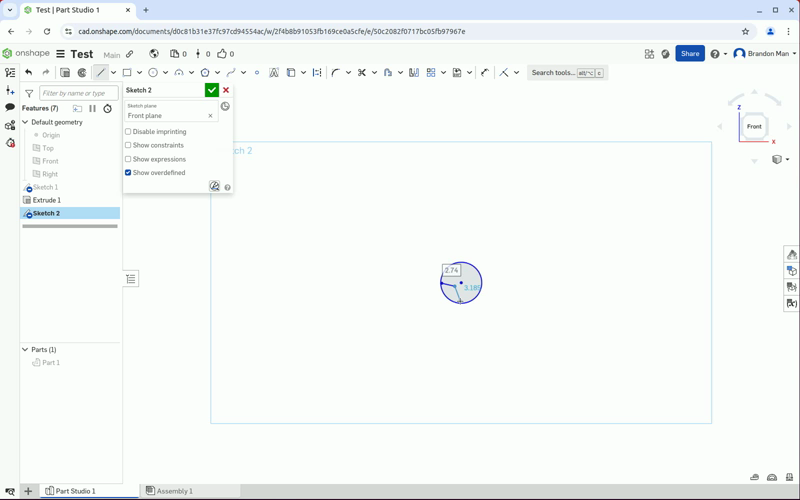
key_up(shift)
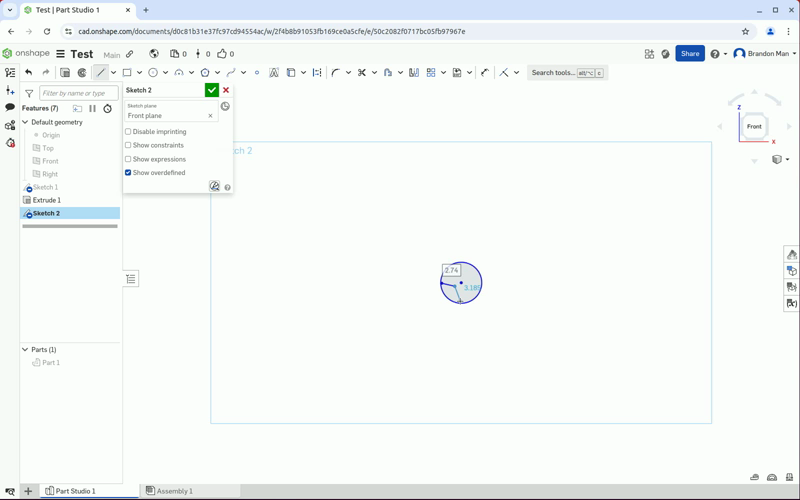
key_down(shift)
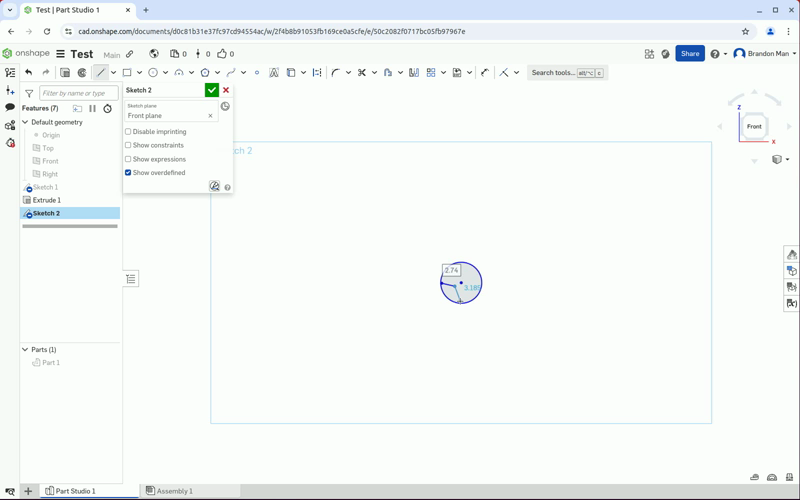
mouse_move(490, 300)
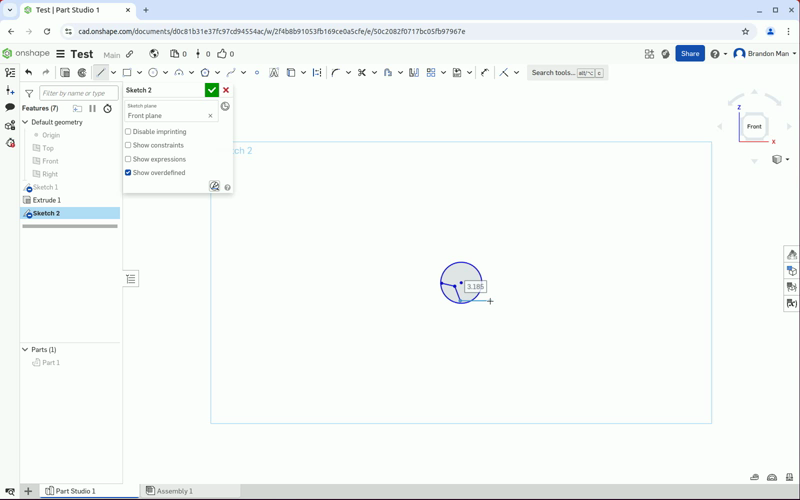
mouse_move(464, 288)
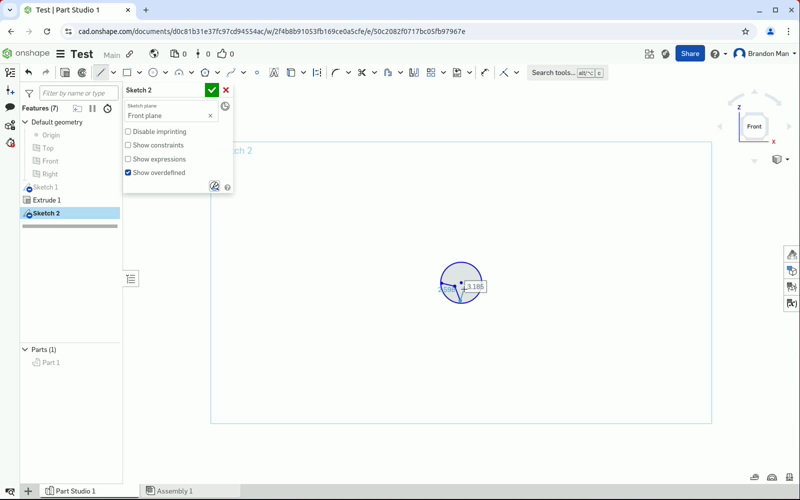
click(464, 288)
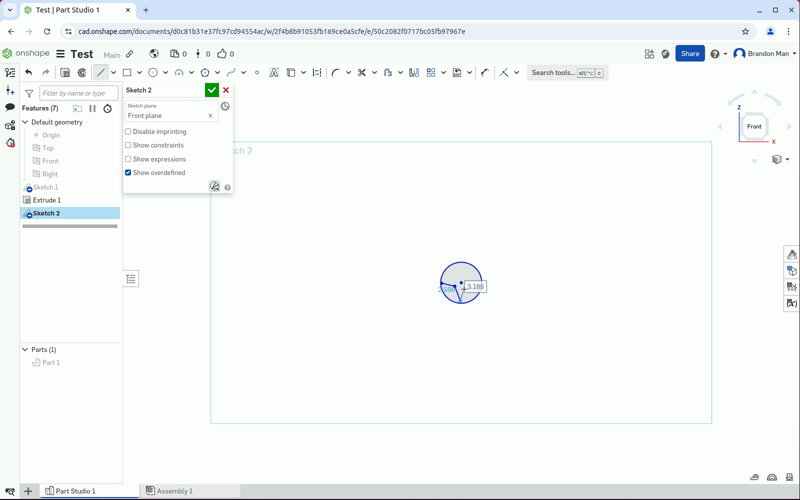
key_up(shift)
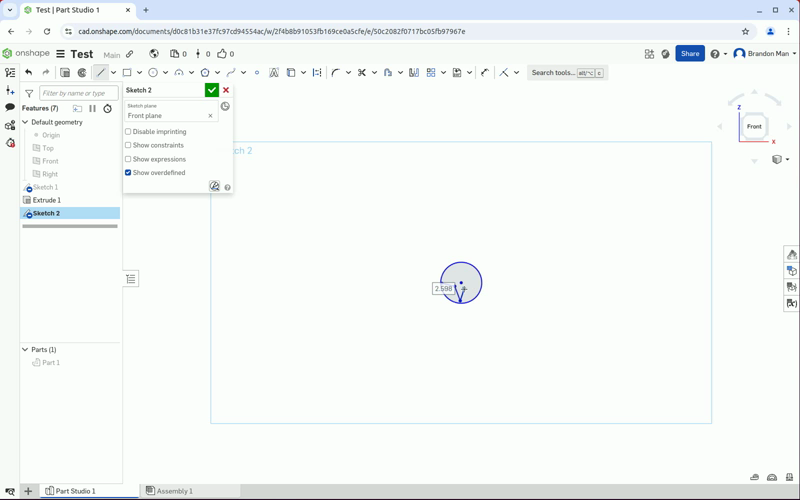
key_down(shift)
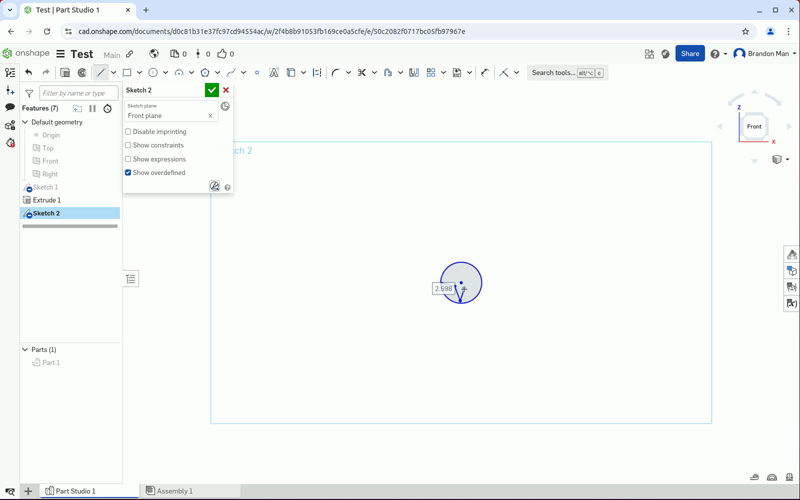
mouse_move(494, 288)
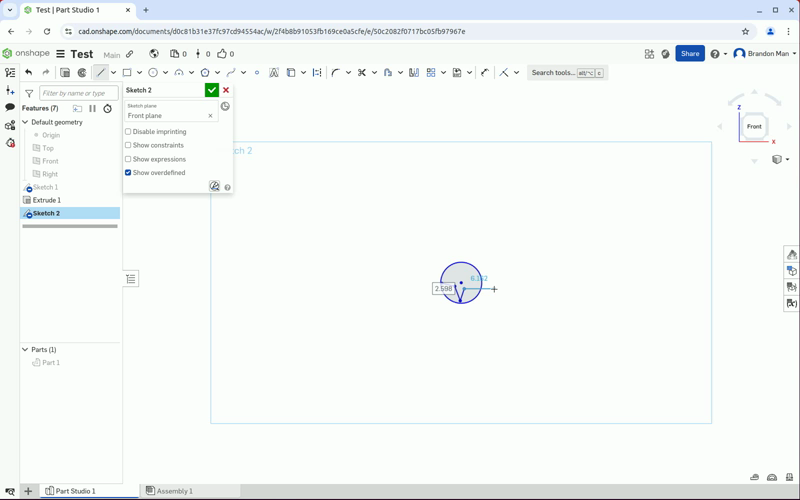
mouse_move(480, 283)
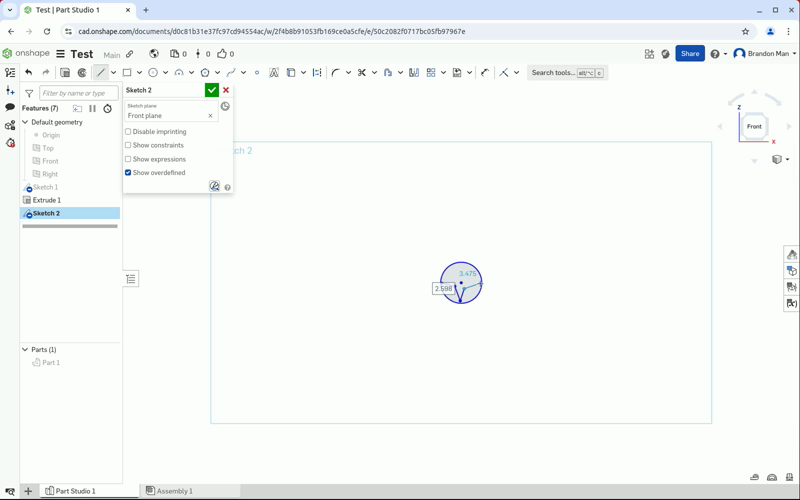
scroll(6)
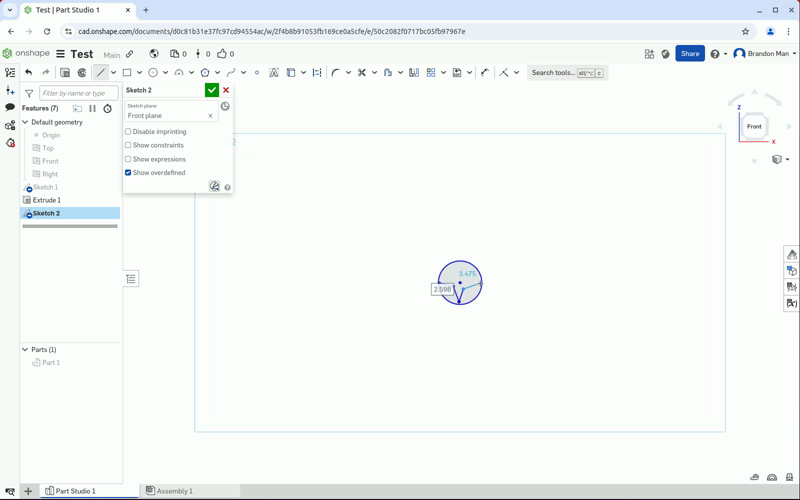
scroll(6)
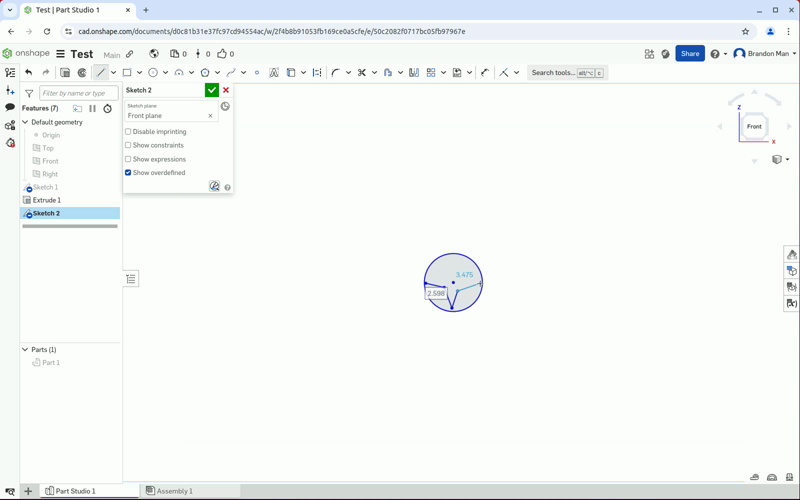
scroll(6)
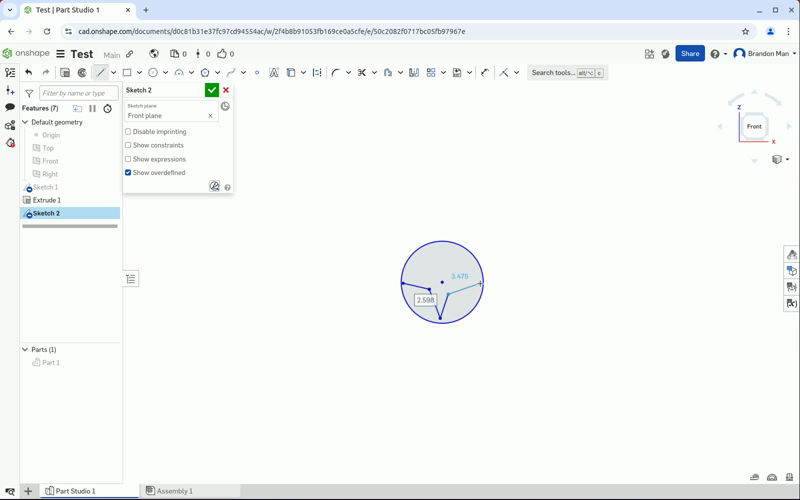
scroll(6)
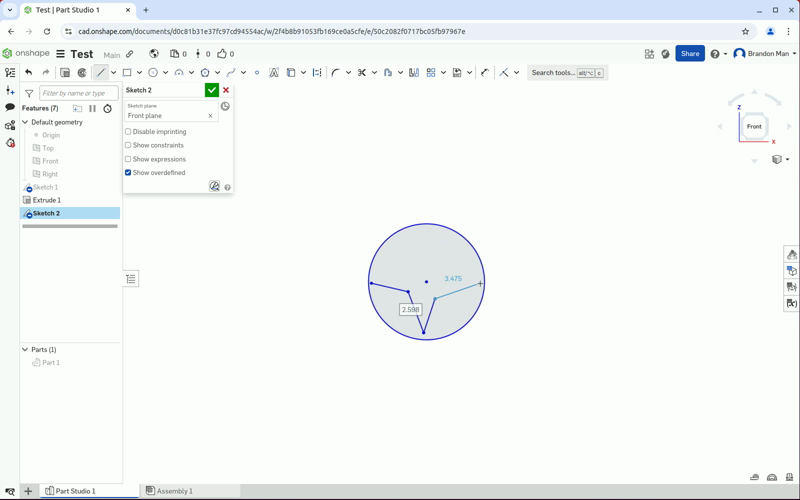
scroll(6)
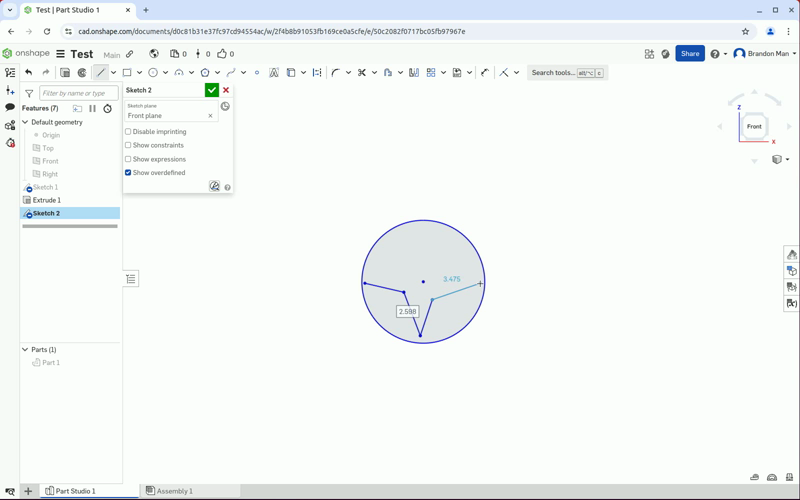
scroll(6)
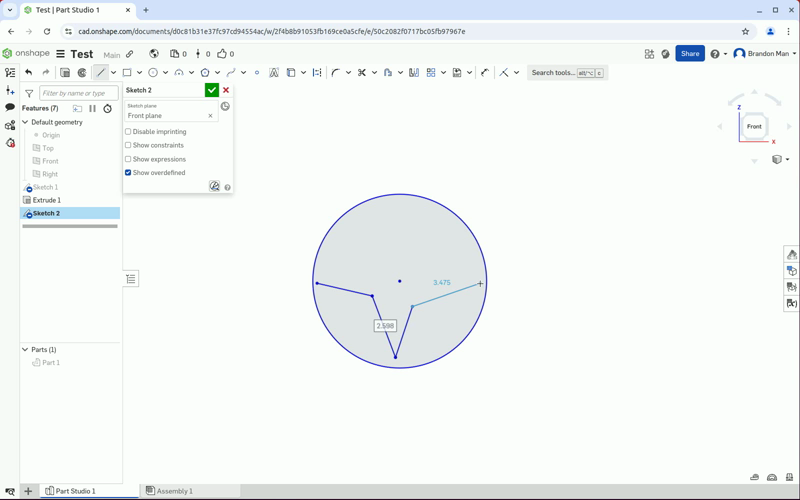
scroll(6)
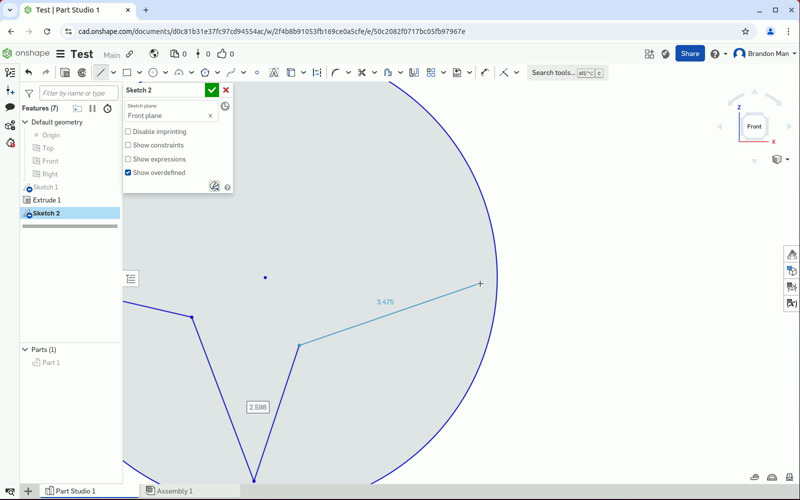
click(480, 283)
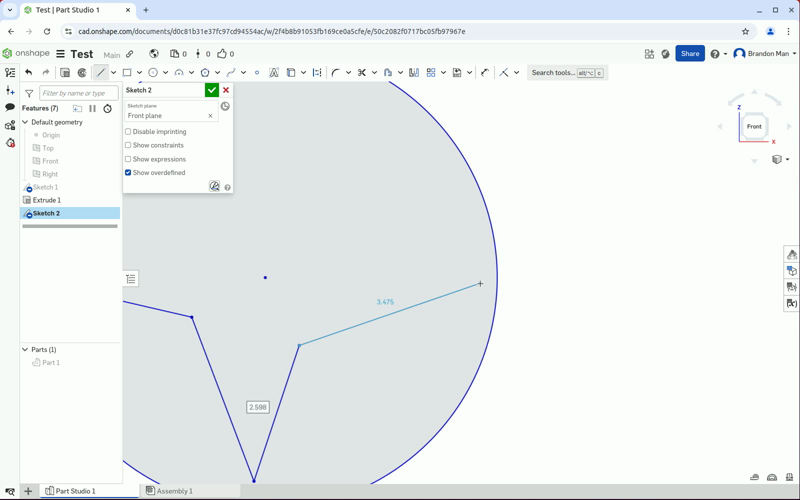
scroll(-6)
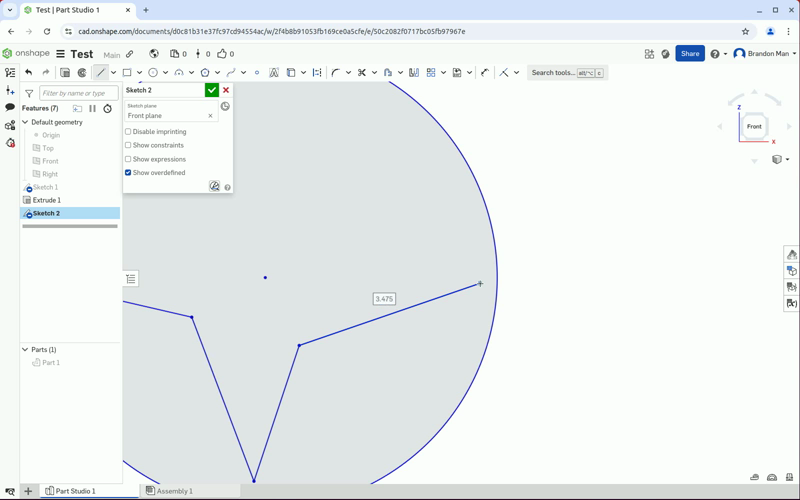
scroll(-6)
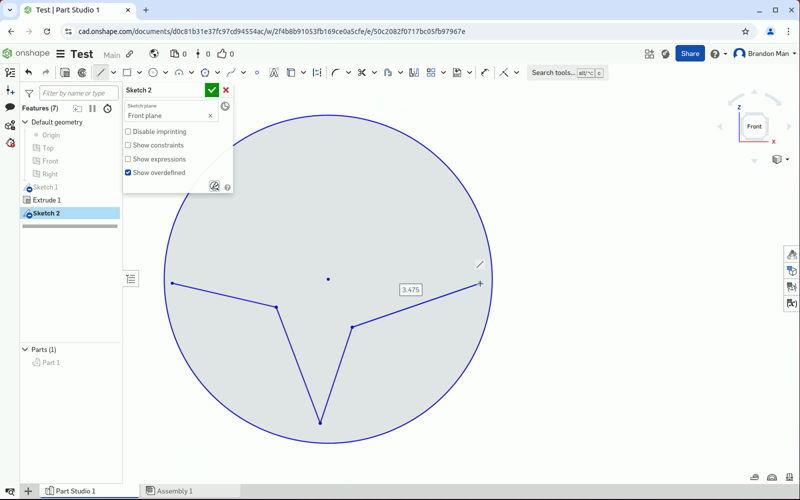
scroll(-6)
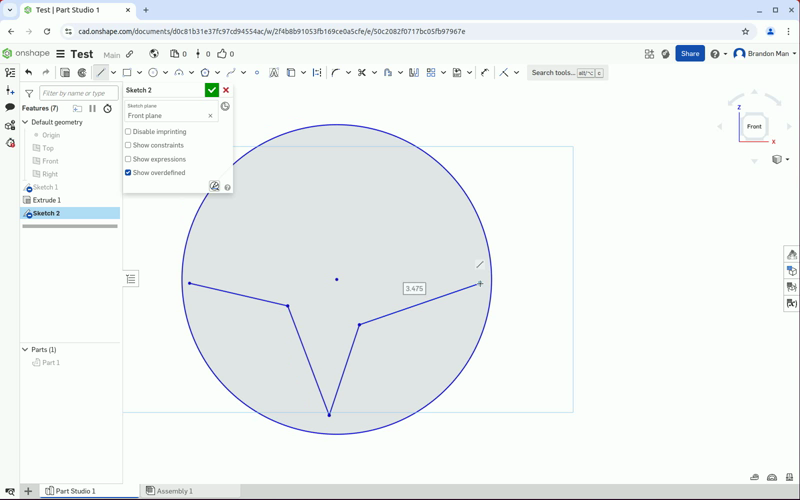
scroll(-6)
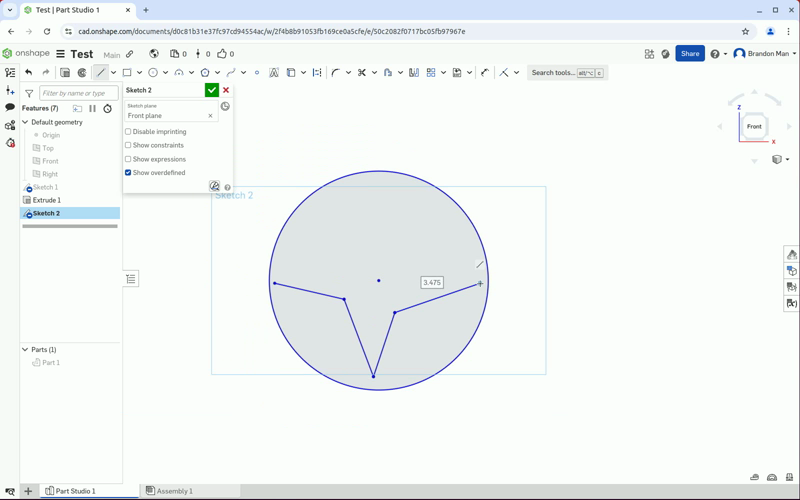
scroll(-6)
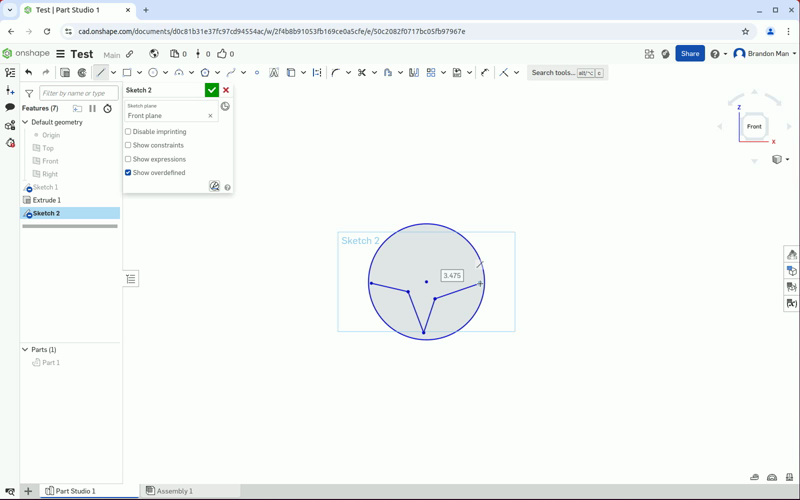
scroll(-6)
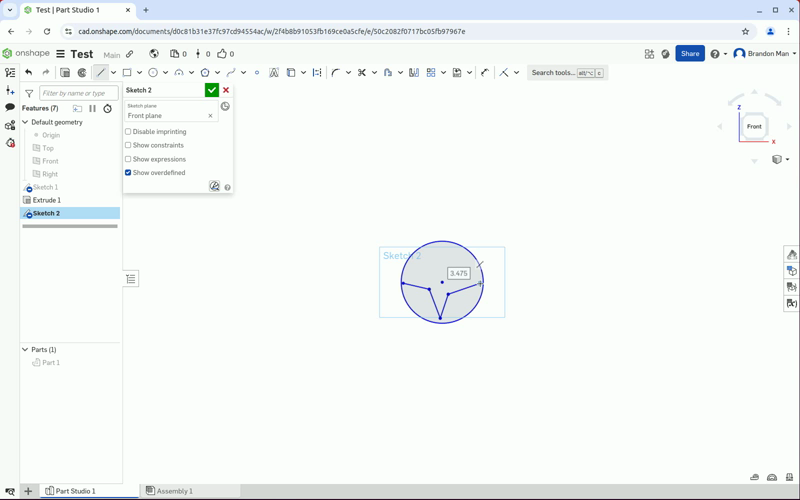
scroll(-6)
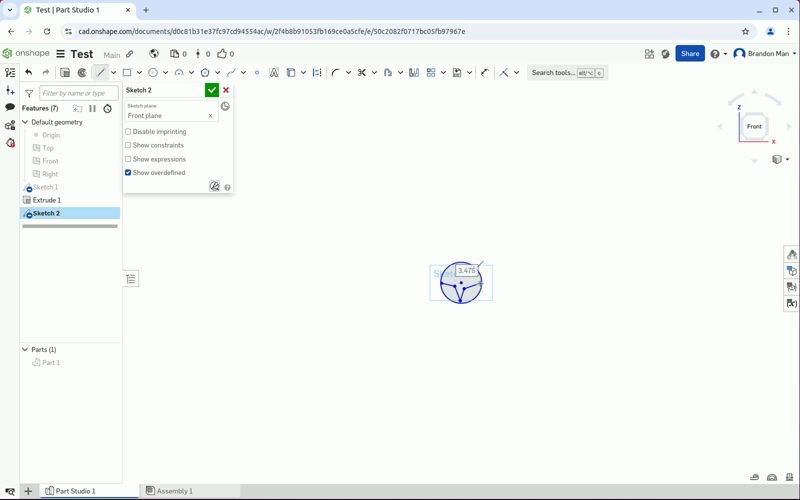
key_up(shift)
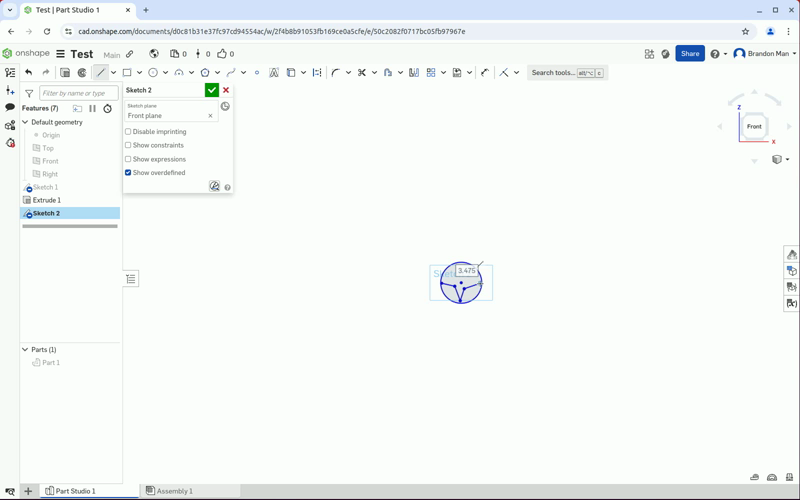
key_down(shift)
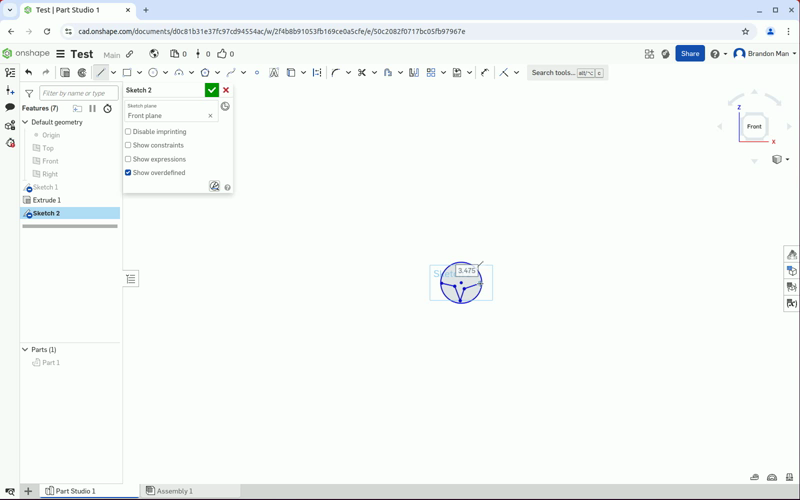
mouse_move(510, 283)
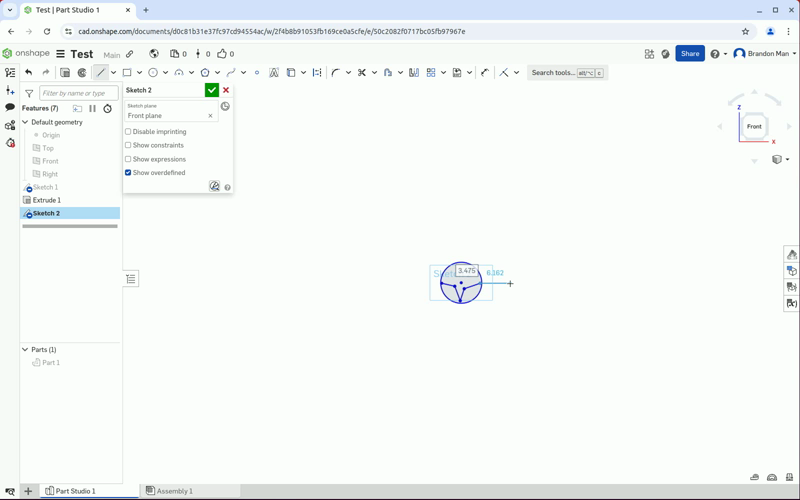
mouse_move(465, 279)
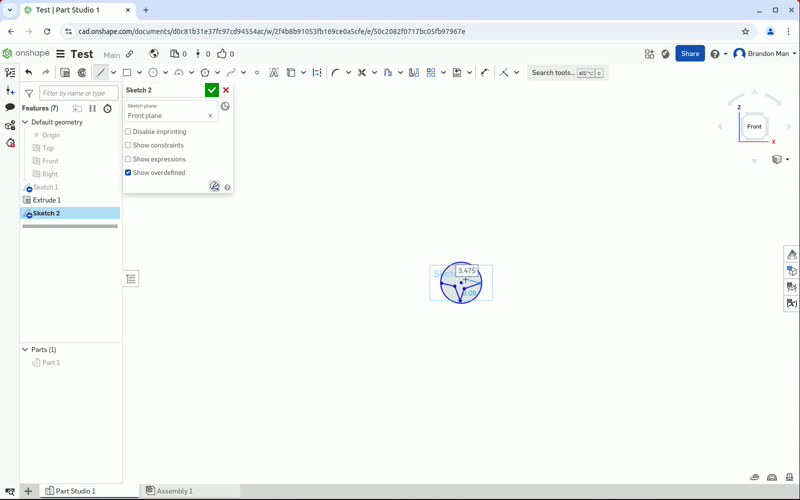
click(465, 279)
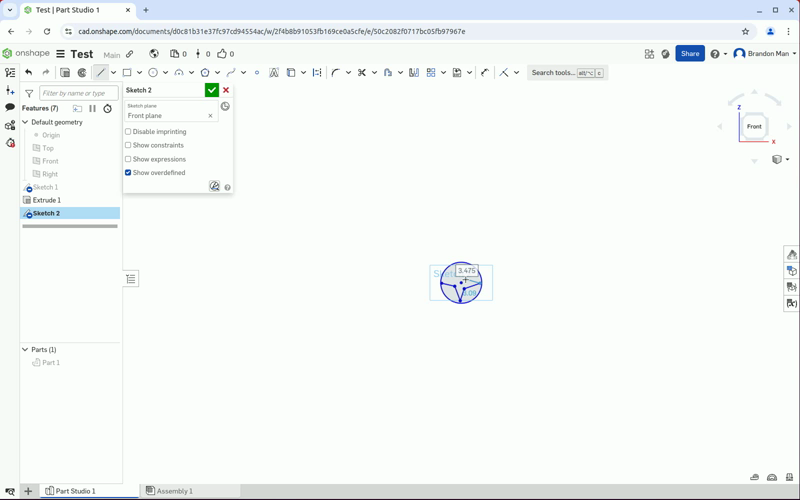
key_up(shift)
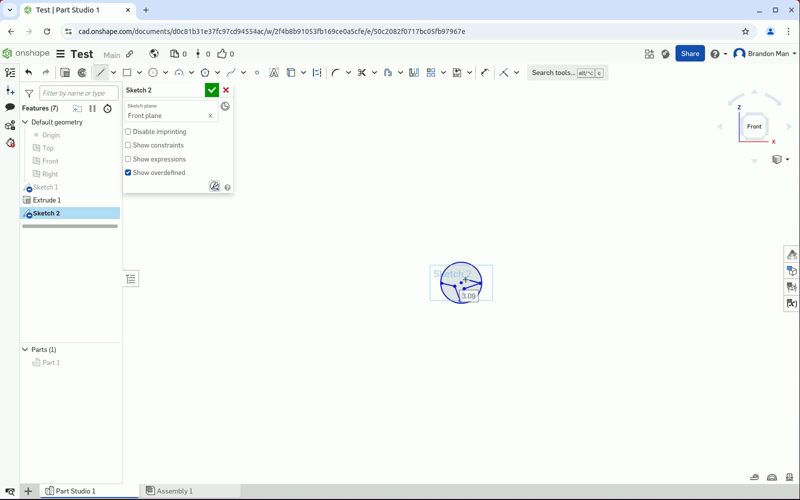
key_down(shift)
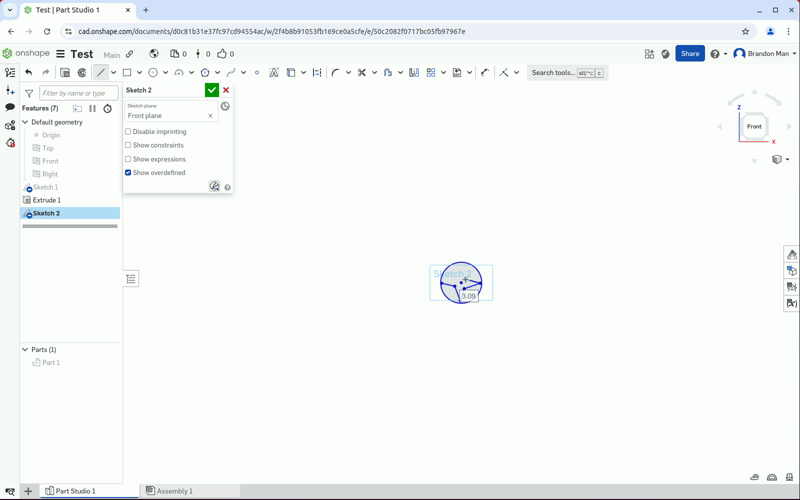
mouse_move(495, 279)
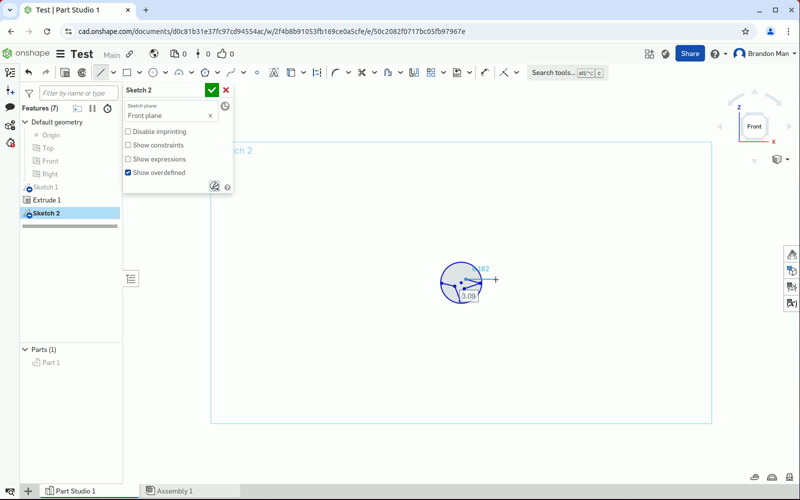
mouse_move(465, 263)
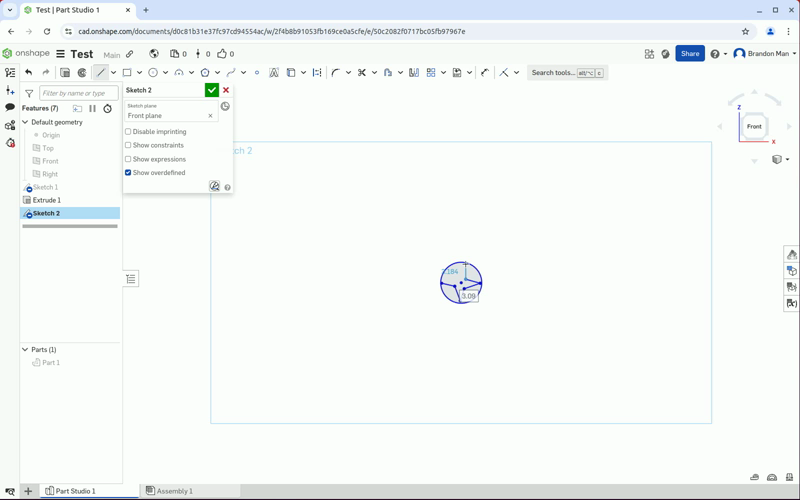
click(465, 263)
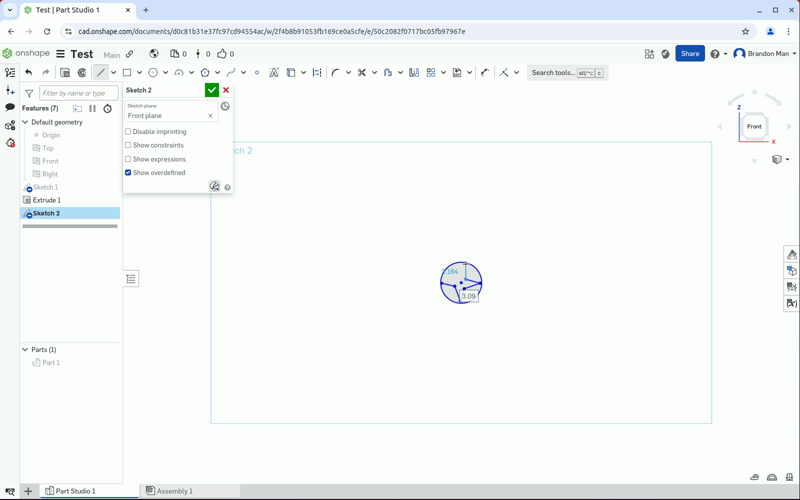
key_up(shift)
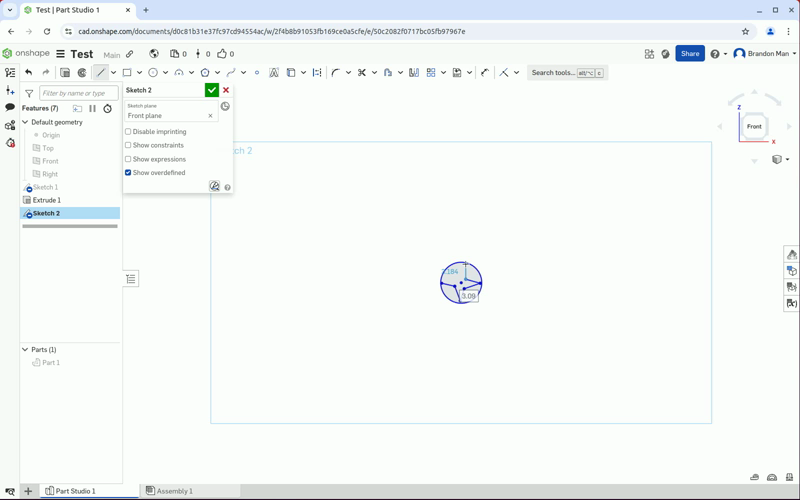
key_down(shift)
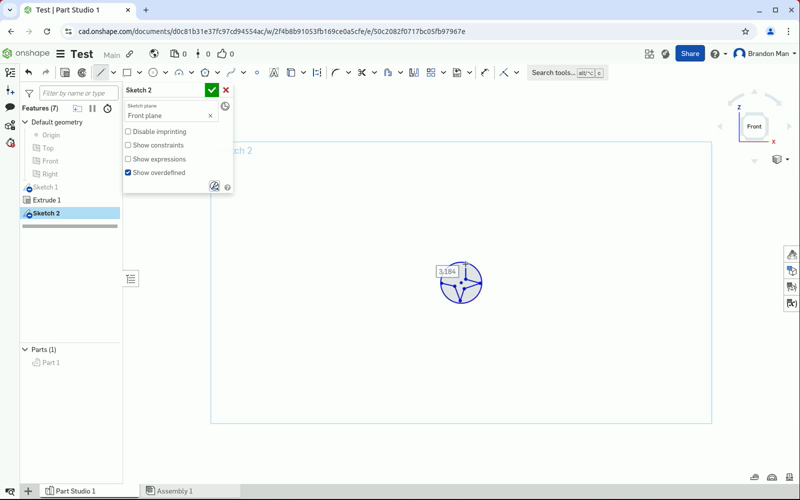
mouse_move(495, 263)
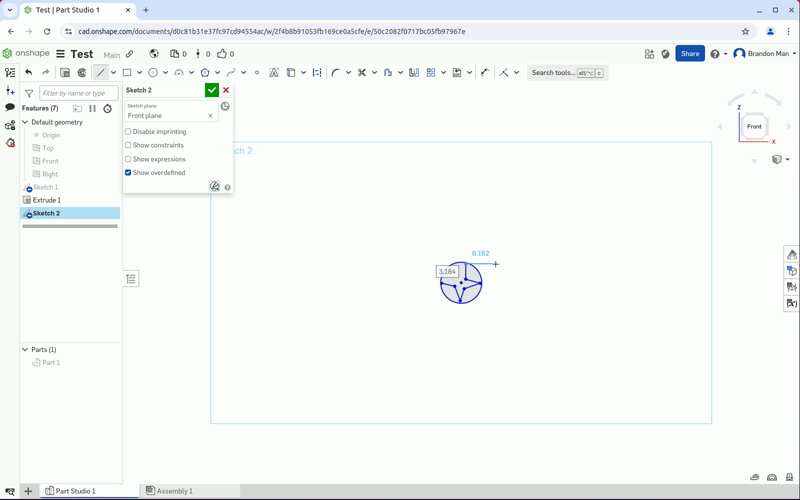
mouse_move(456, 277)
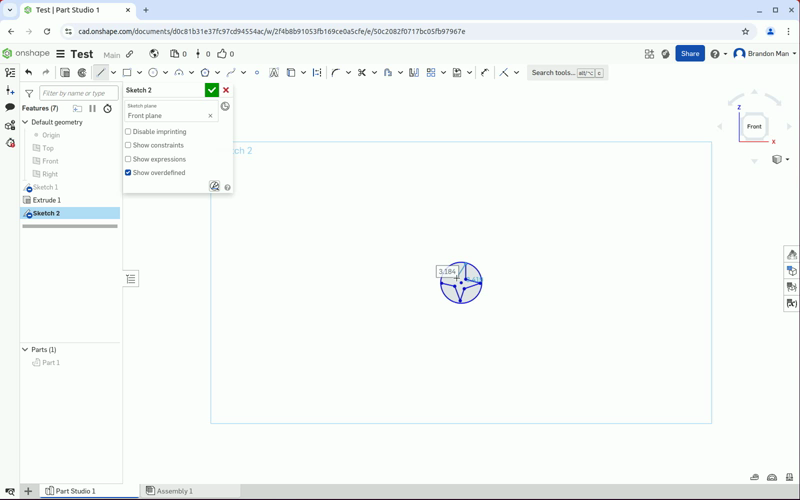
click(456, 277)
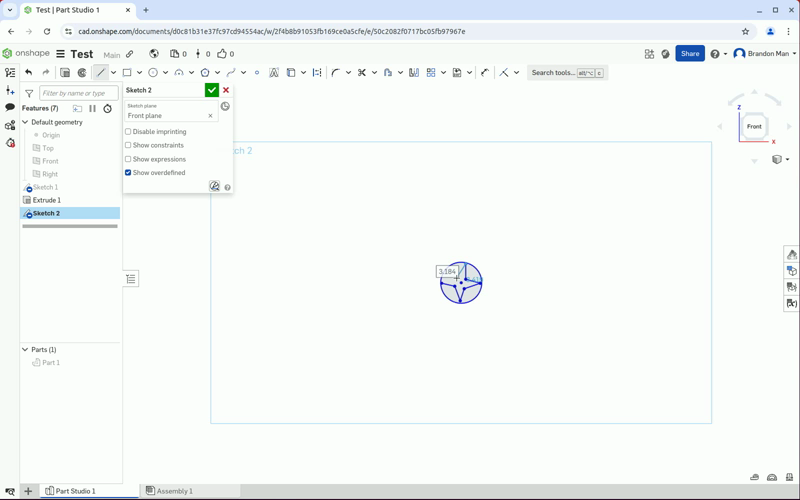
key_up(shift)
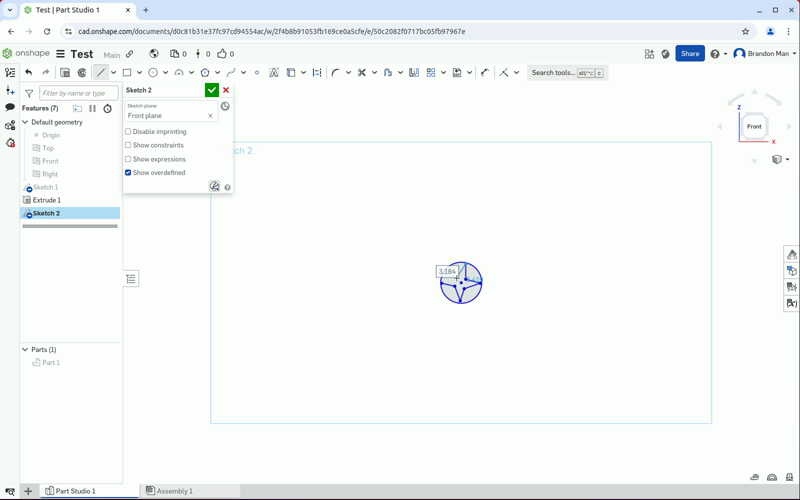
mouse_move(486, 277)
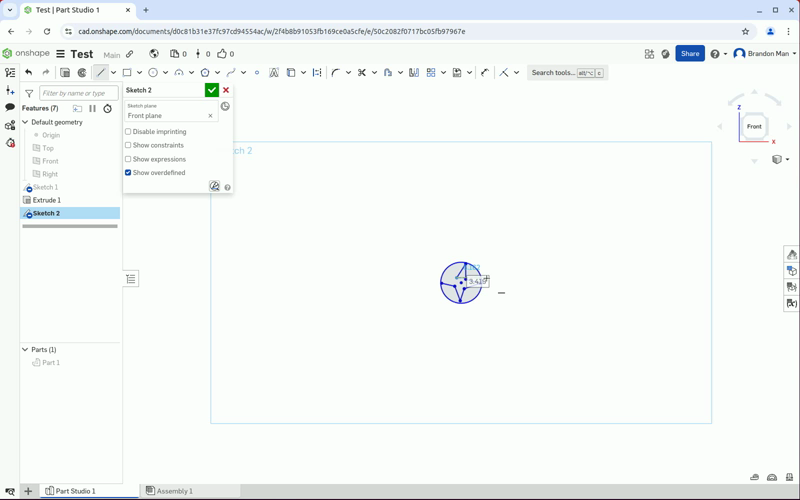
key_down(shift)
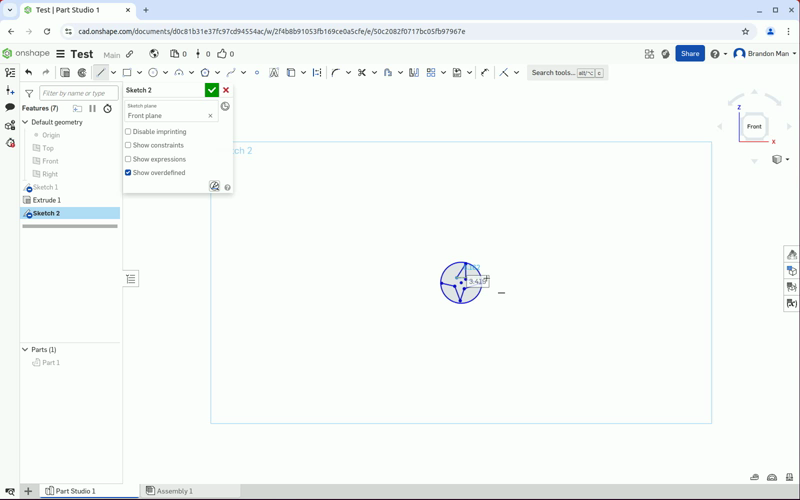
mouse_move(441, 283)
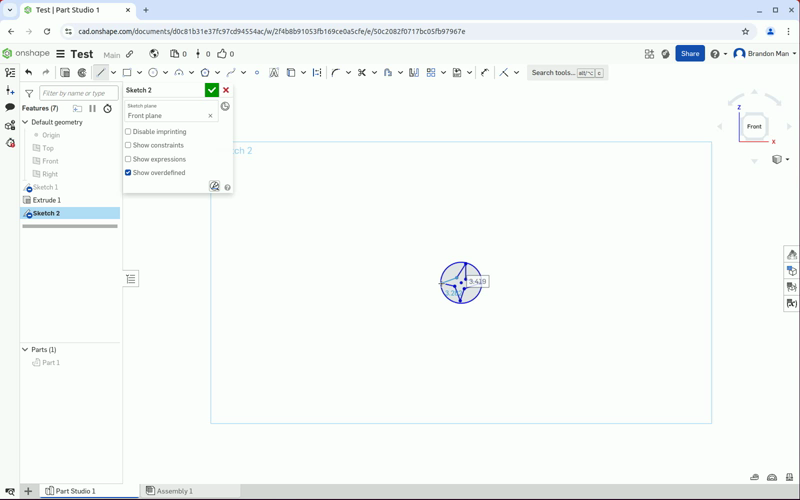
key_up(shift)
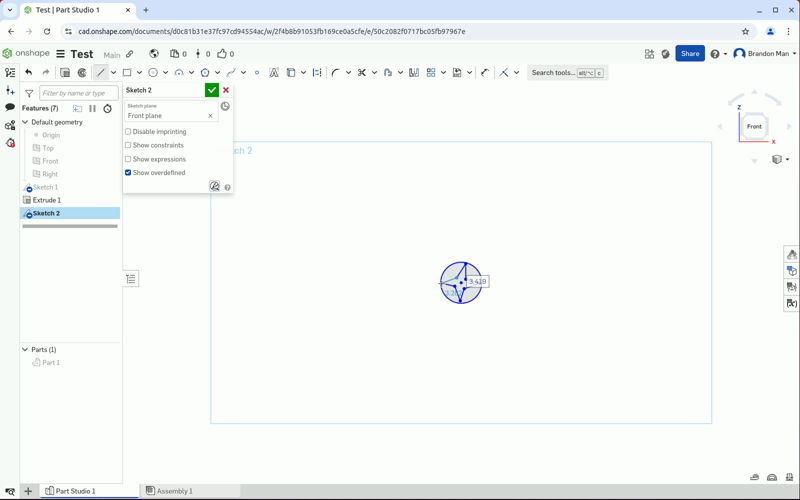
click(441, 283)
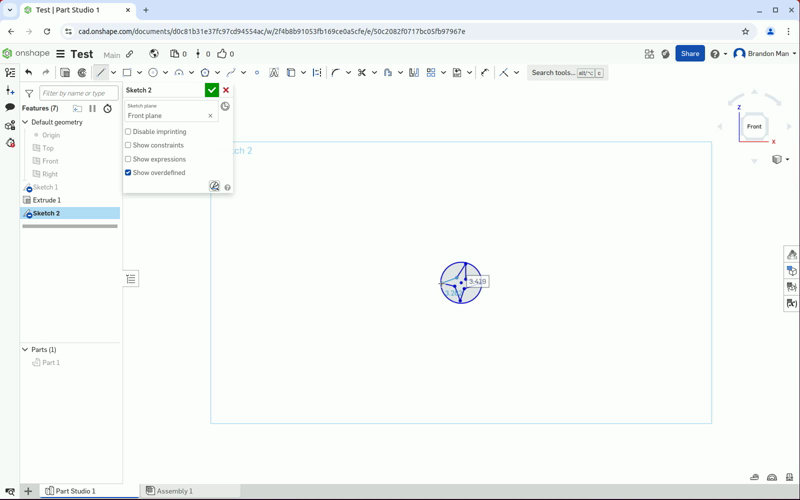
key(esc)
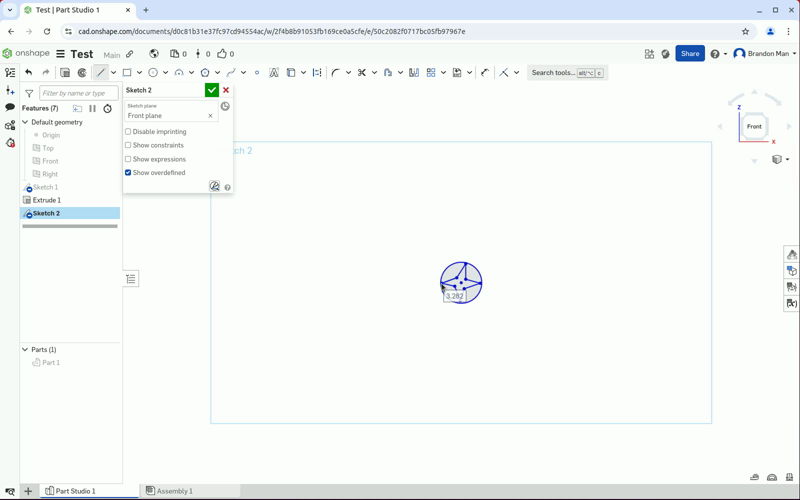
mouse_move(479, 287)
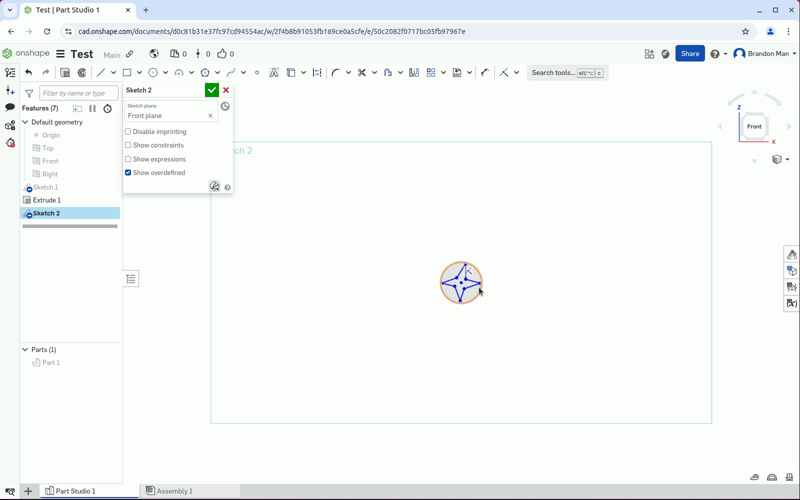
scroll(6)
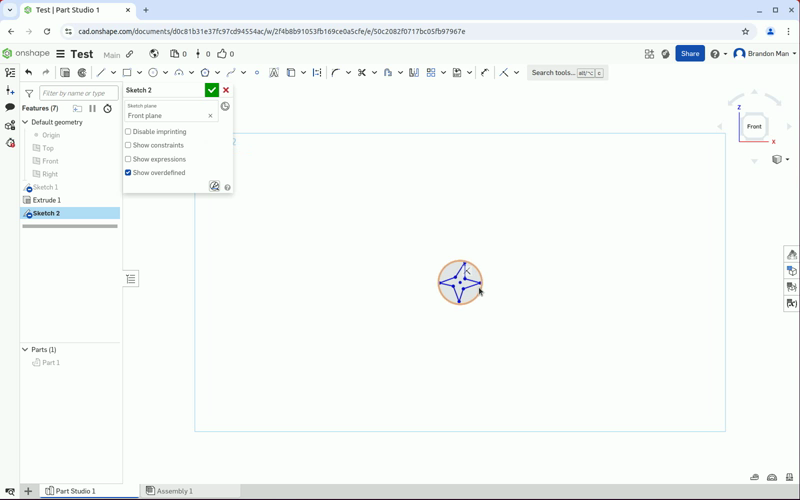
scroll(6)
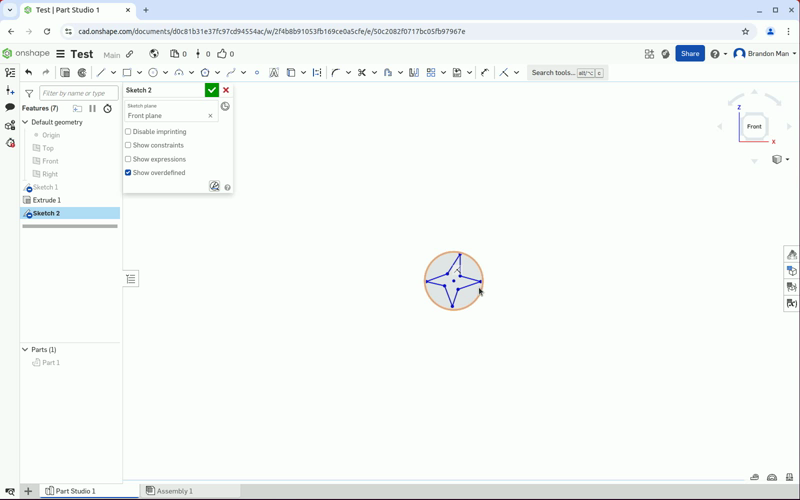
scroll(6)
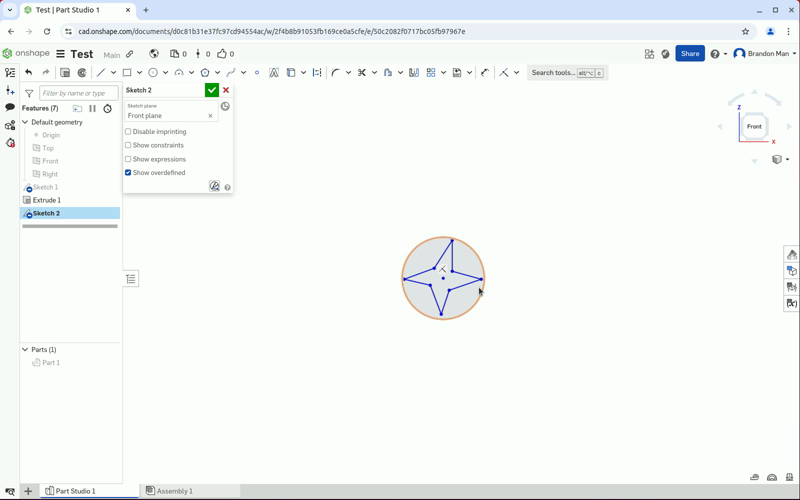
scroll(6)
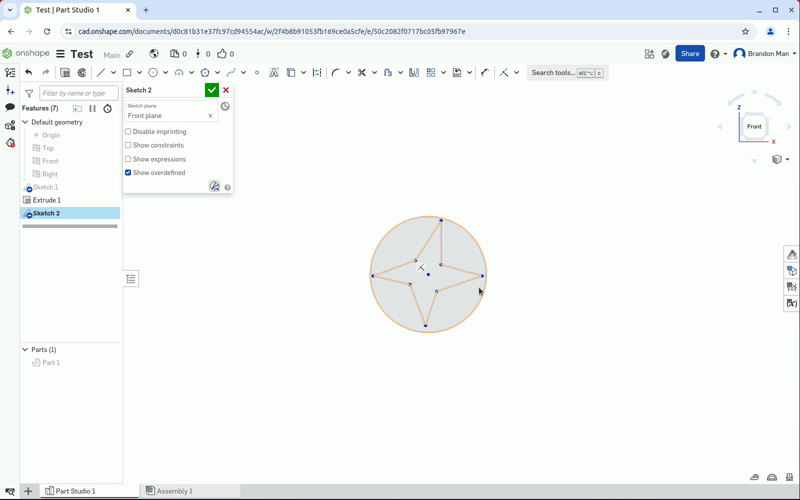
scroll(6)
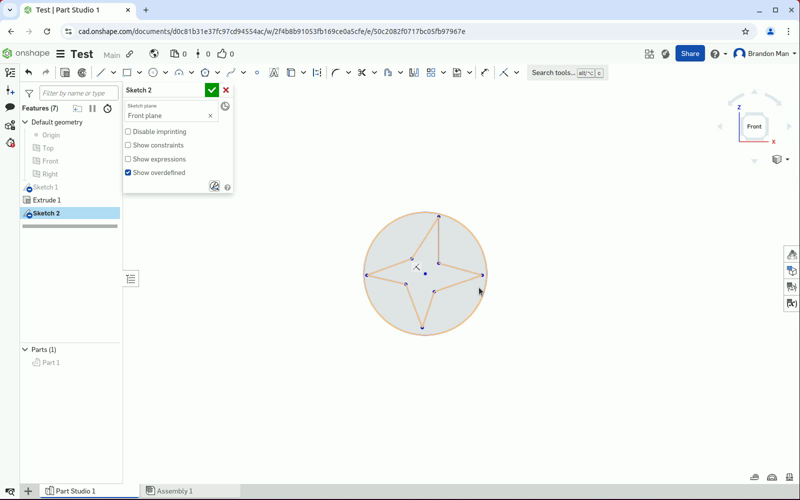
scroll(6)
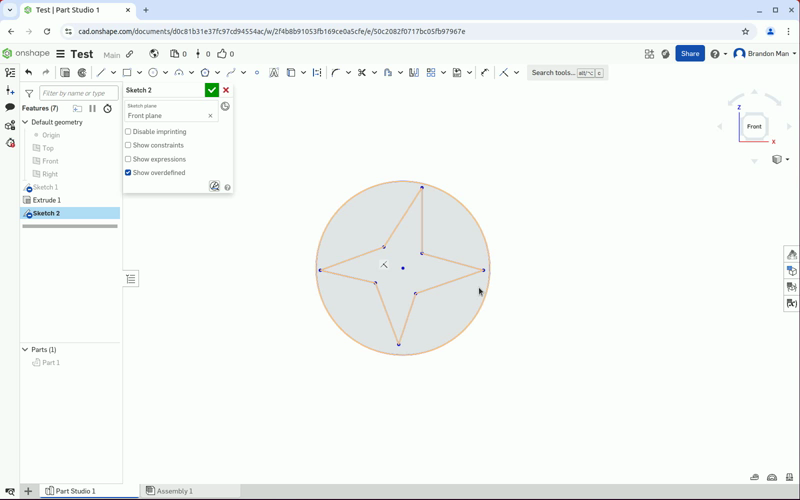
scroll(6)
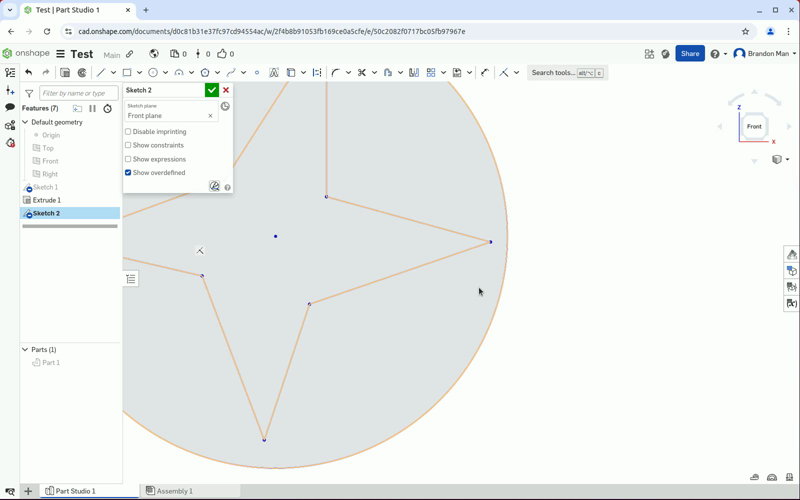
click(479, 287)
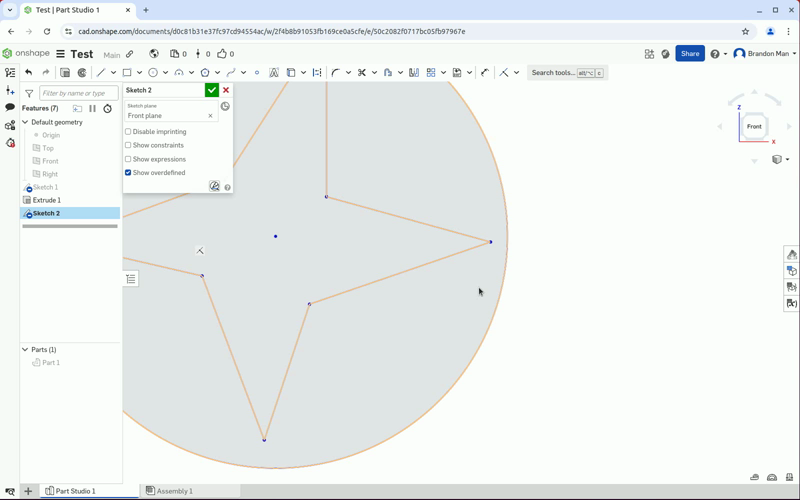
scroll(-6)
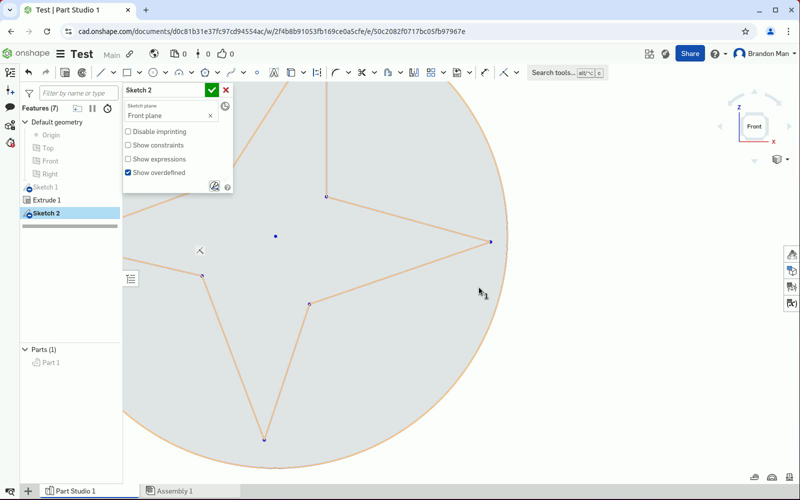
scroll(-6)
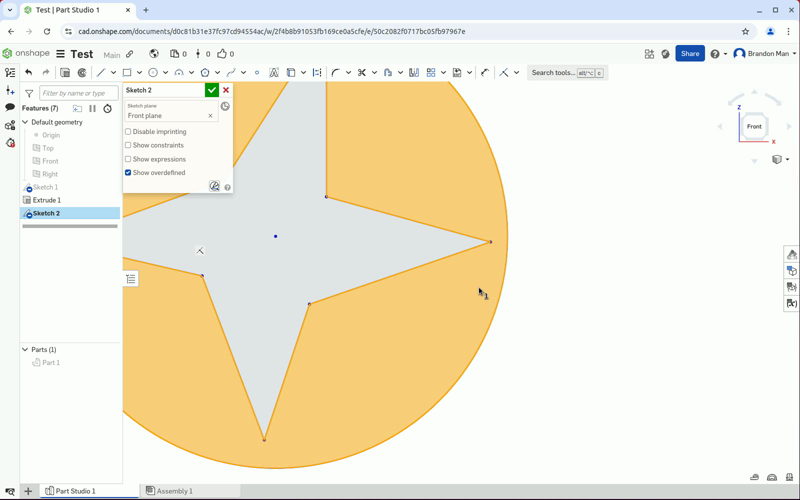
scroll(-6)
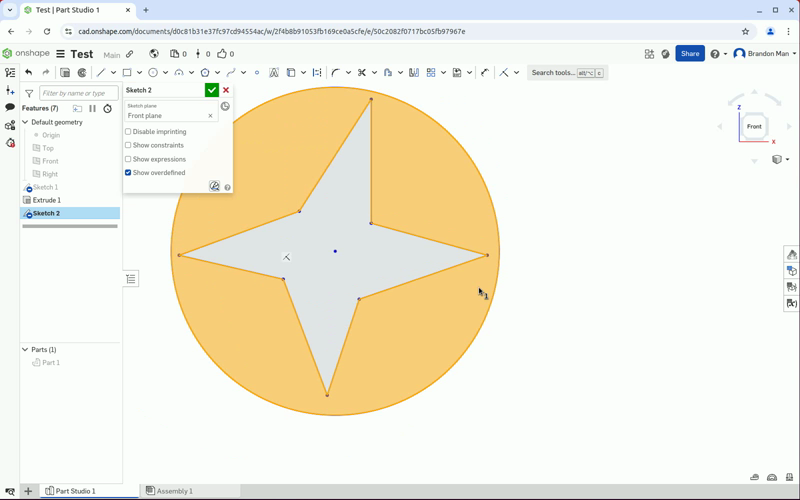
scroll(-6)
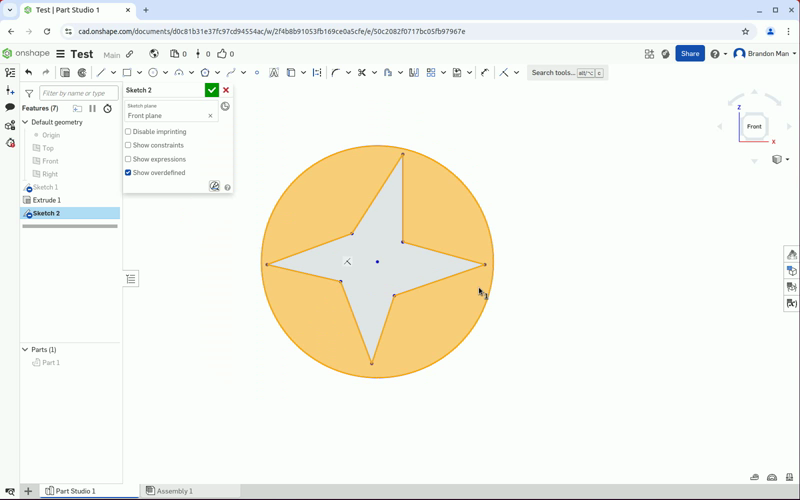
scroll(-6)
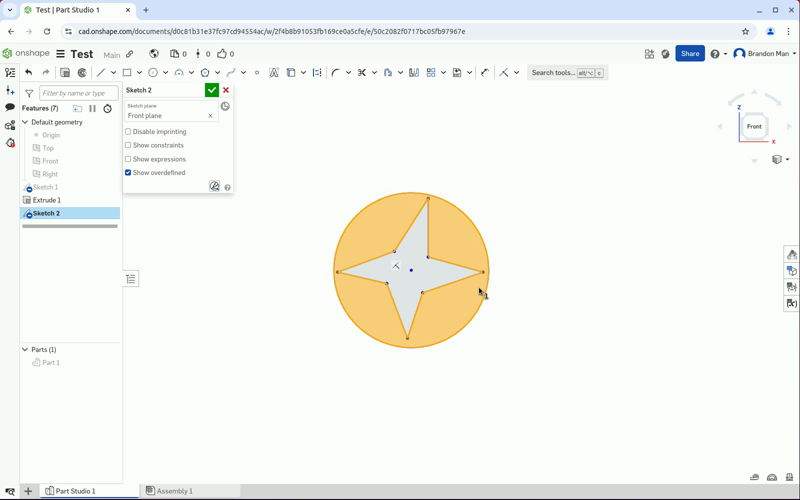
scroll(-6)
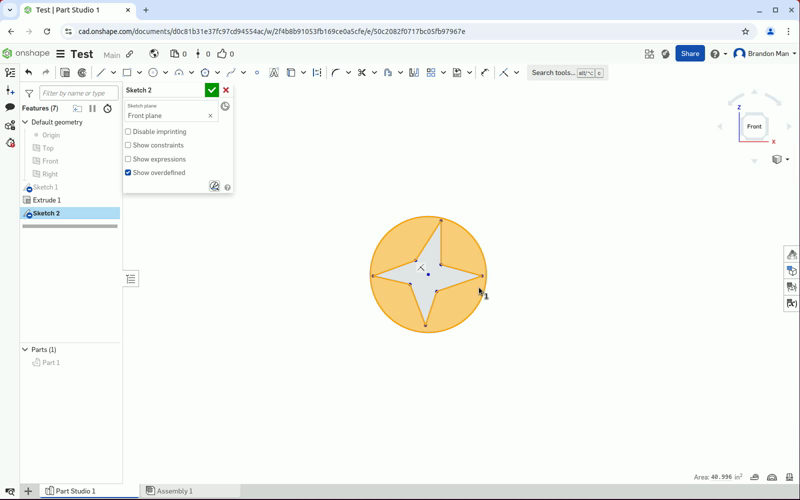
scroll(-6)
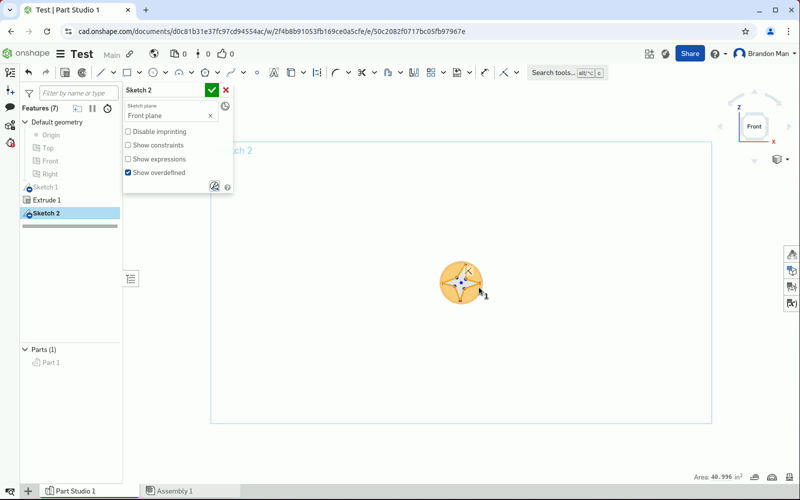
mouse_move(73, 352)
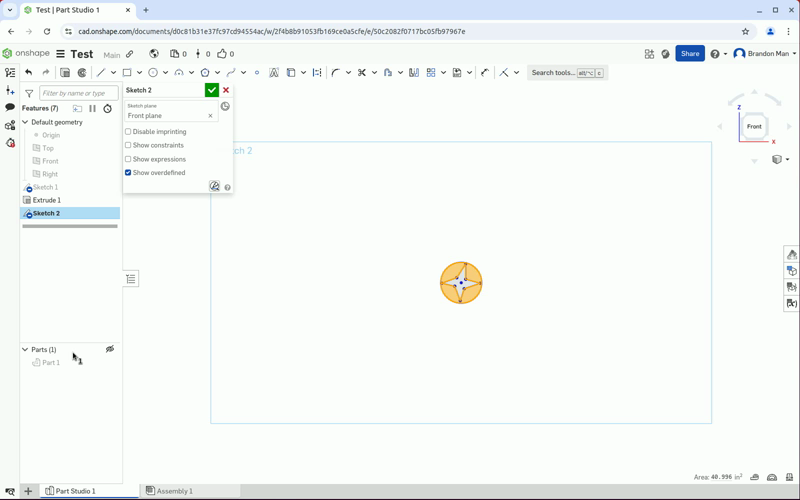
key(shift+y)
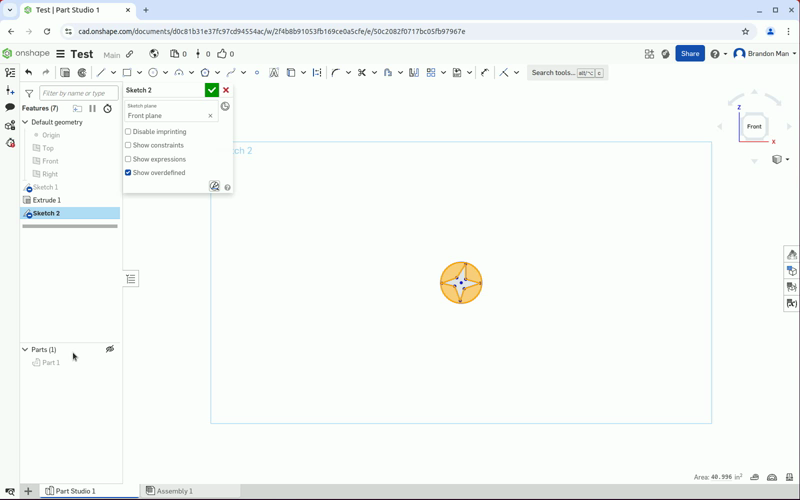
key(shift+e)
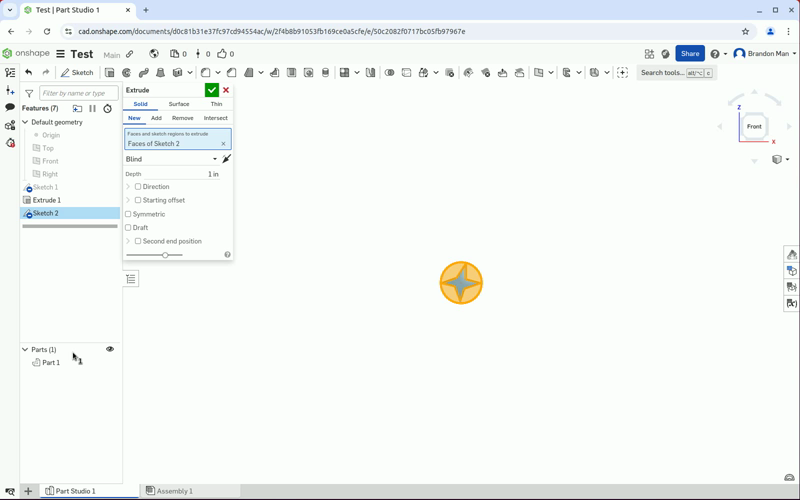
mouse_move(143, 106)
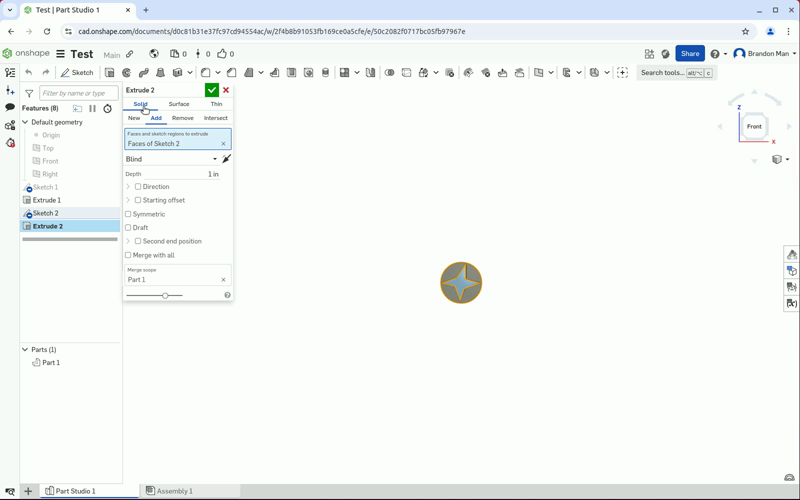
click(143, 106)
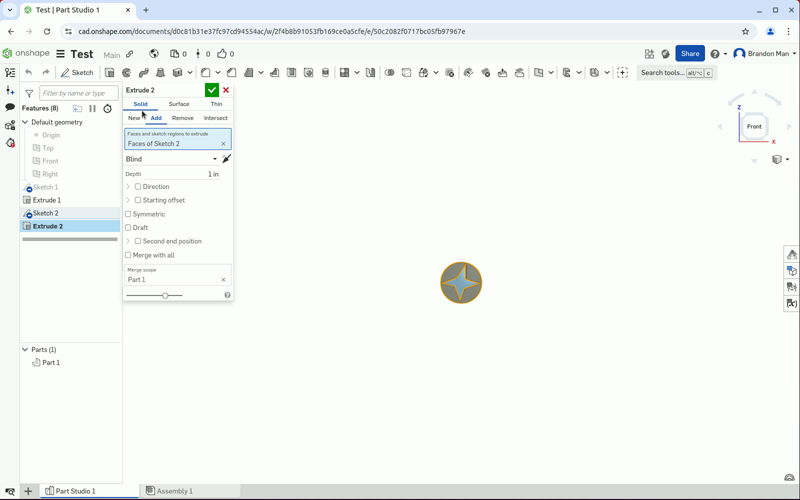
mouse_move(137, 120)
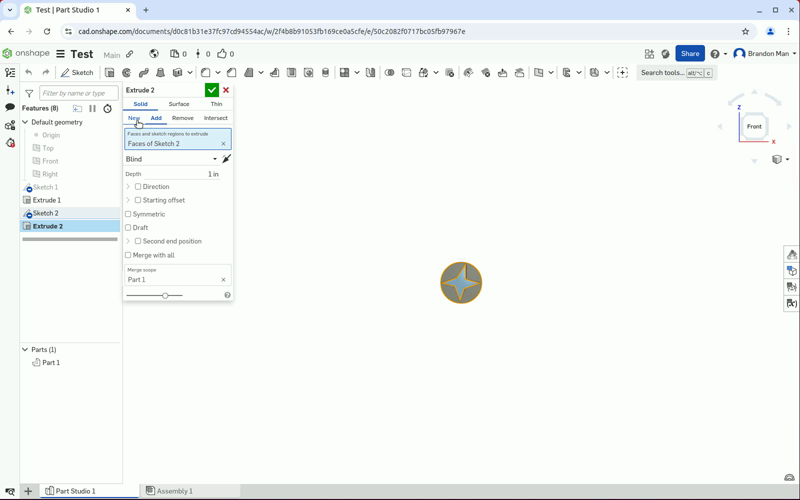
click(137, 120)
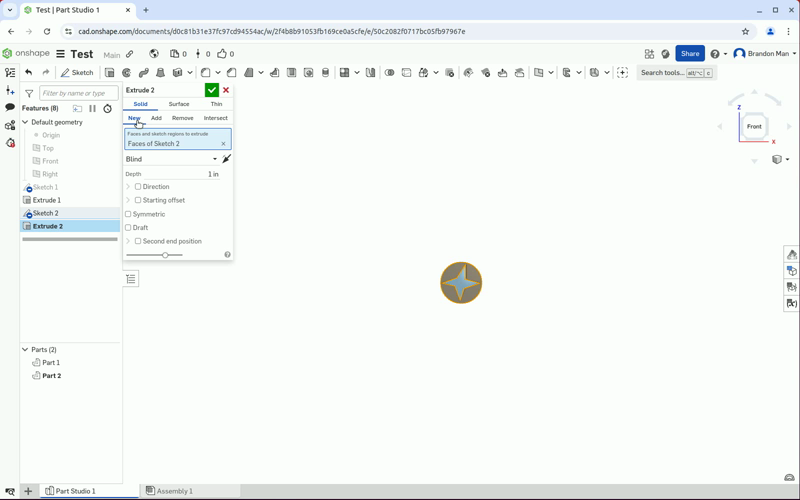
key(tab, 4)
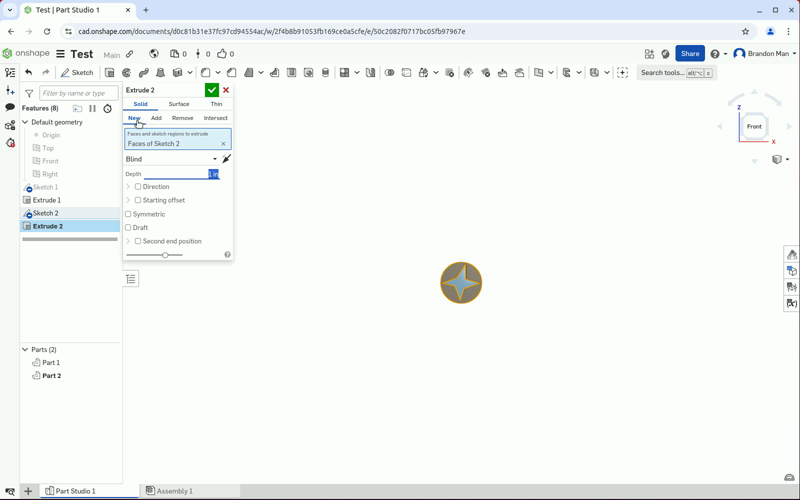
text(2.648)
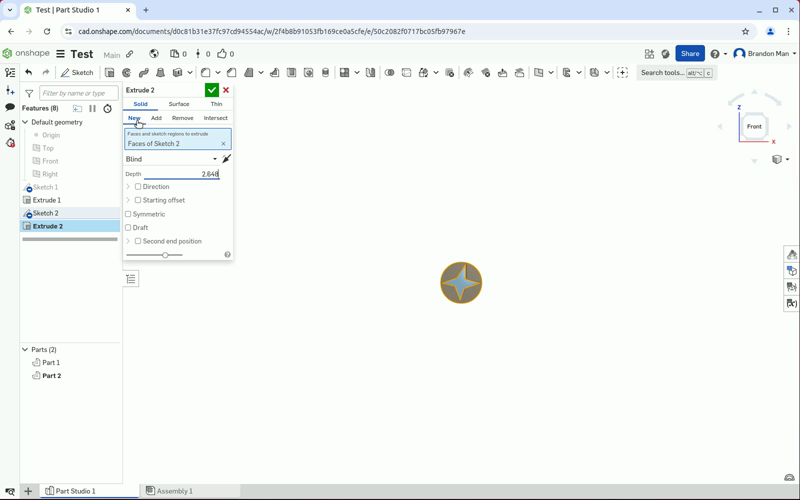
key(enter)
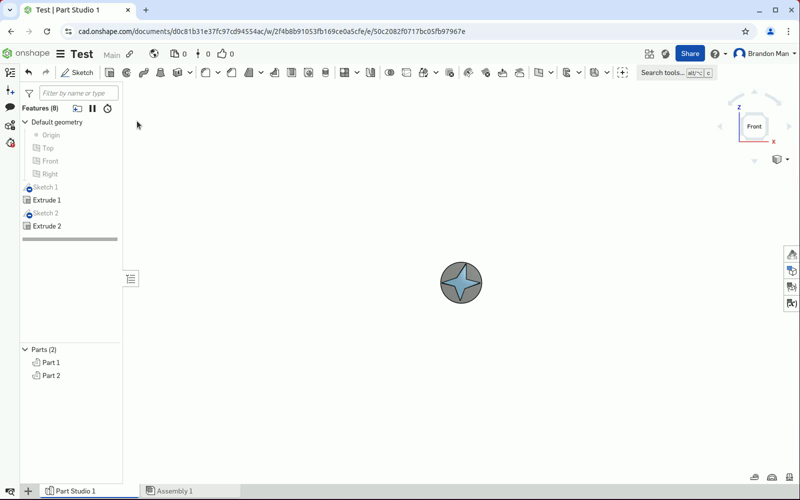
key(shift+h)
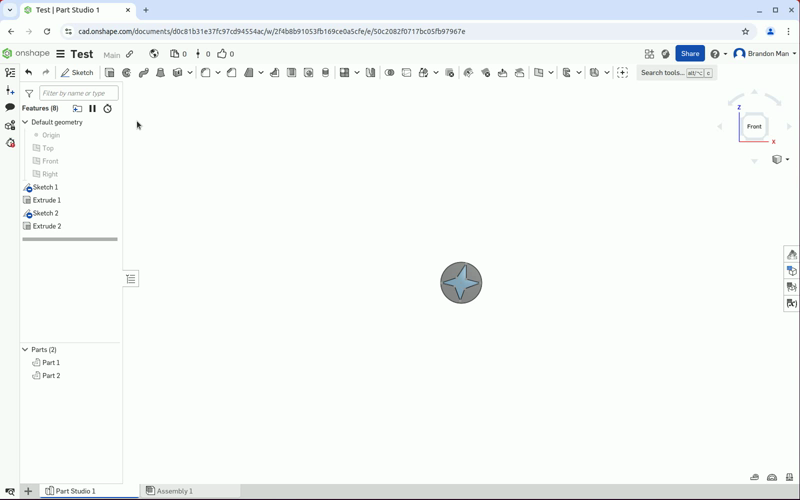
key(shift+h)
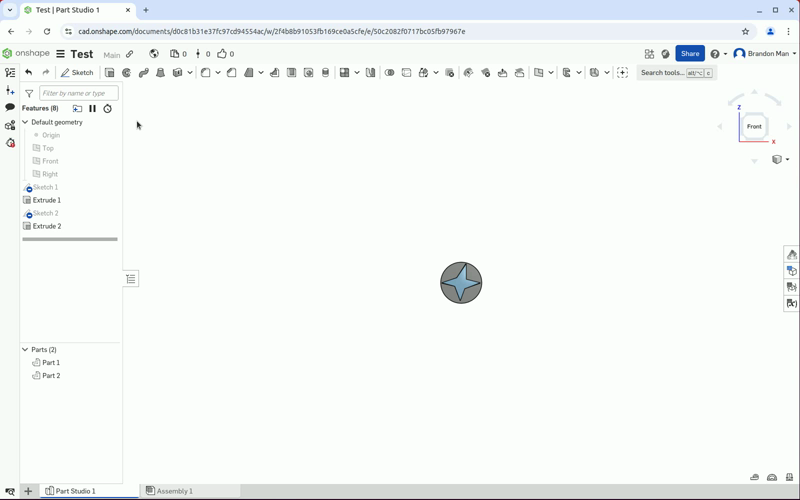
mouse_move(73, 189)
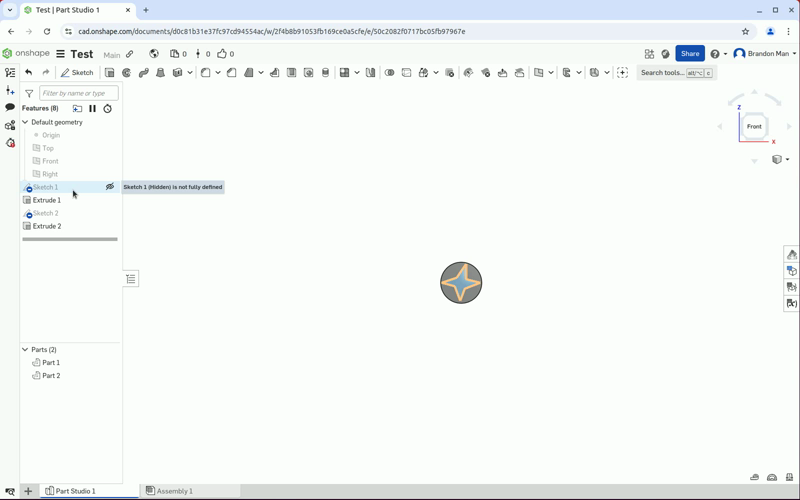
click(73, 189)
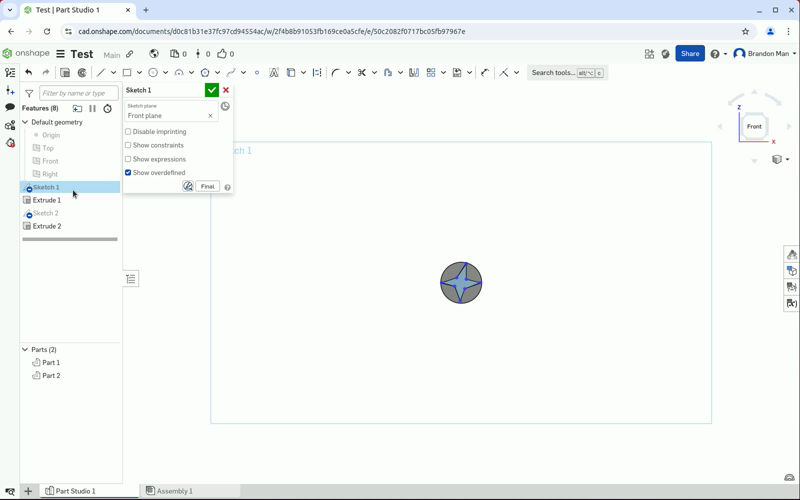
mouse_move(229, 92)
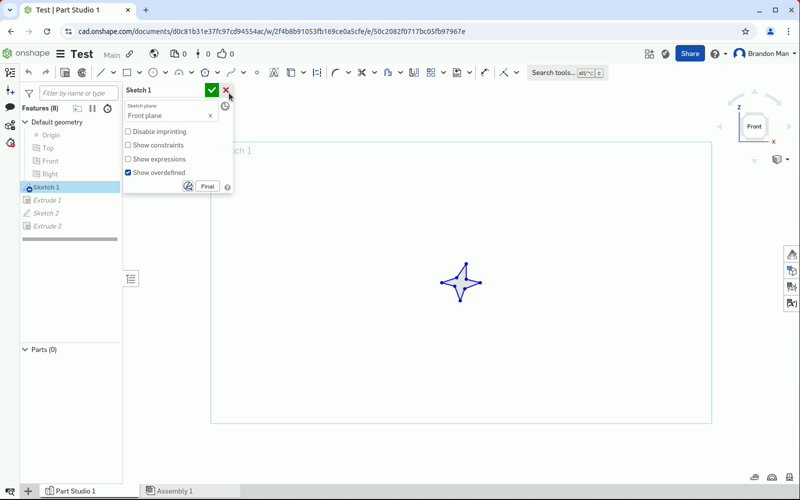
click(229, 92)
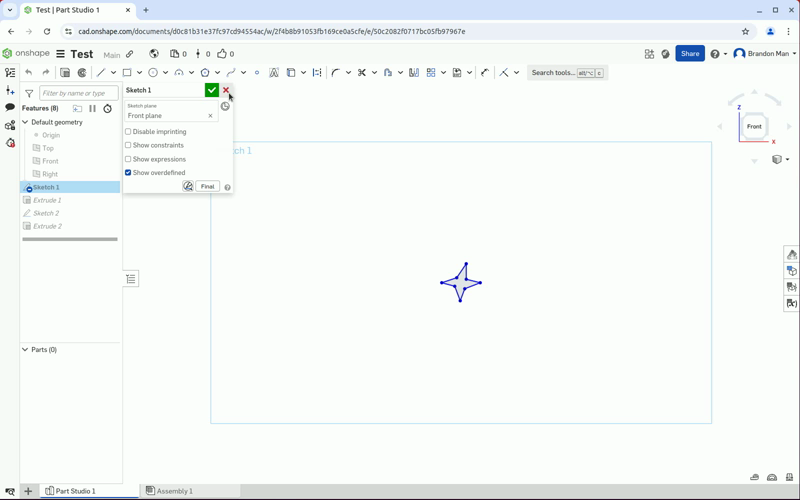
key(shift+s)
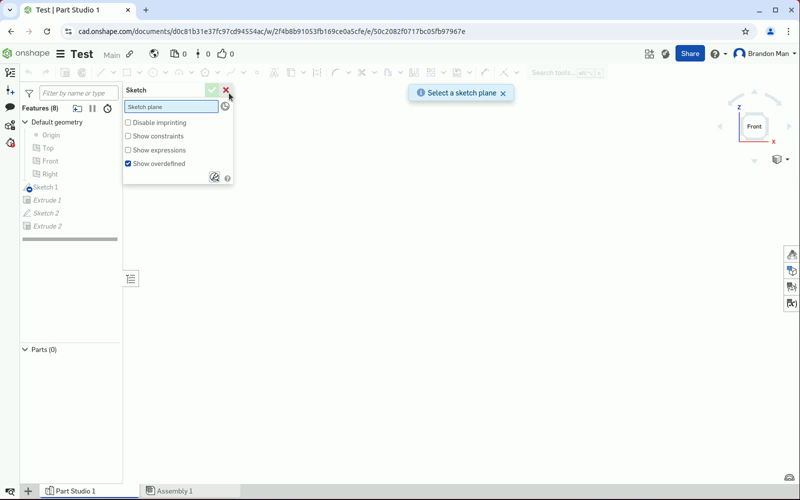
mouse_move(73, 163)
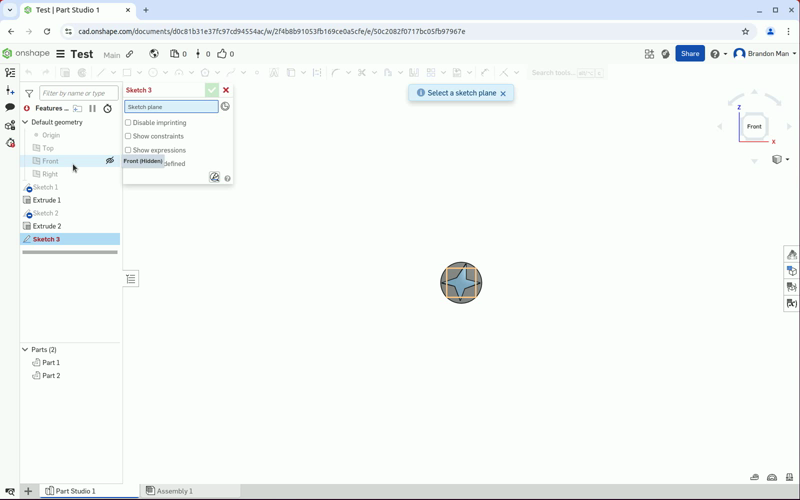
click(73, 163)
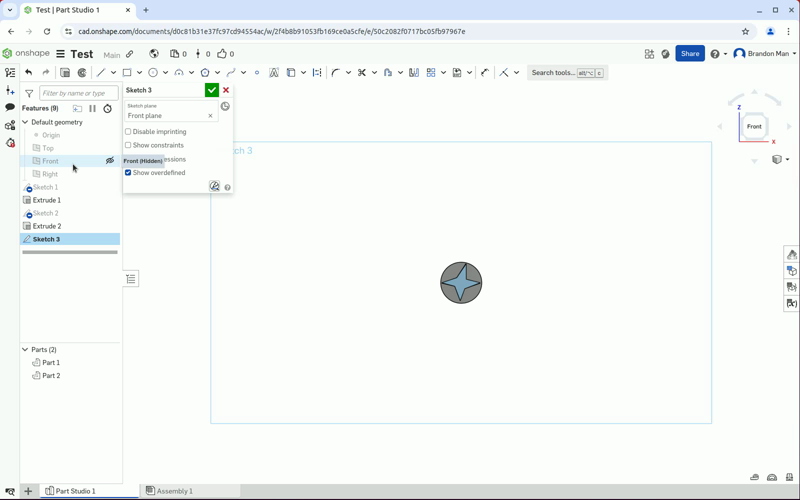
mouse_move(73, 352)
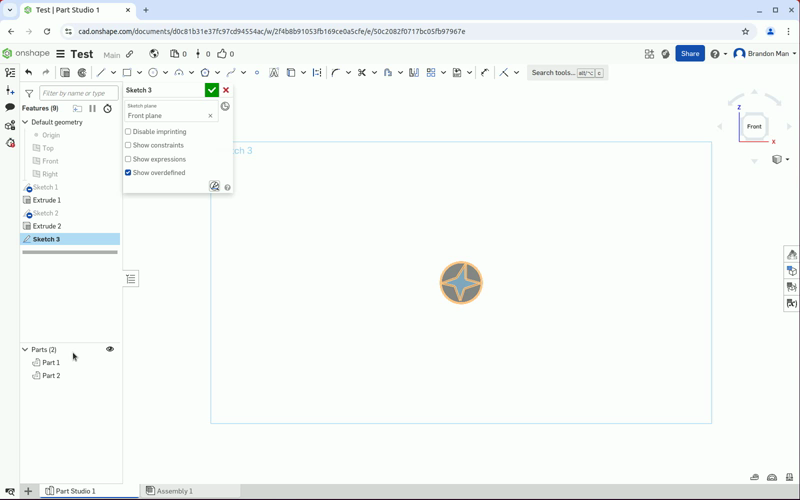
key(y)
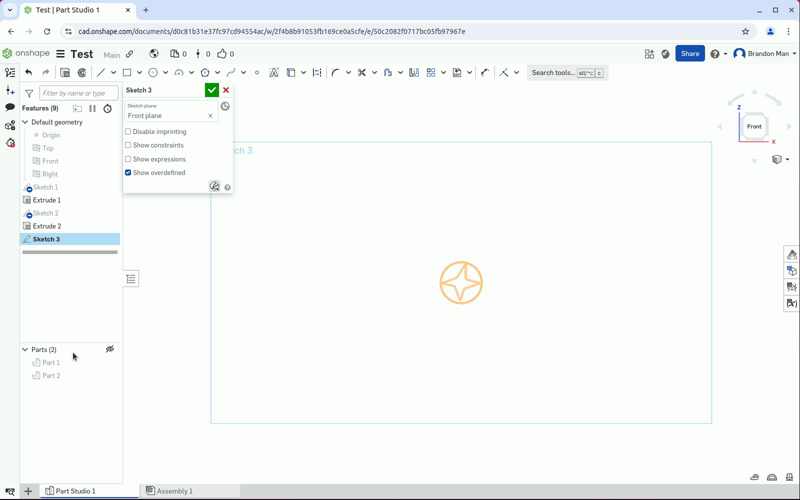
key(l)
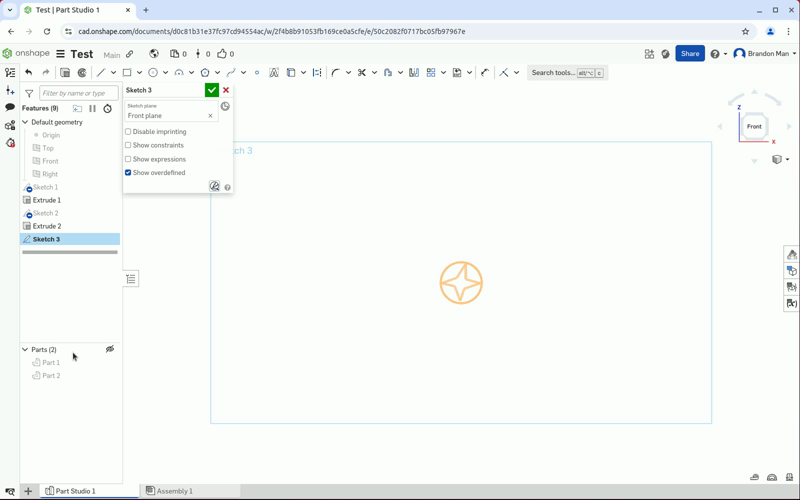
key_down(shift)
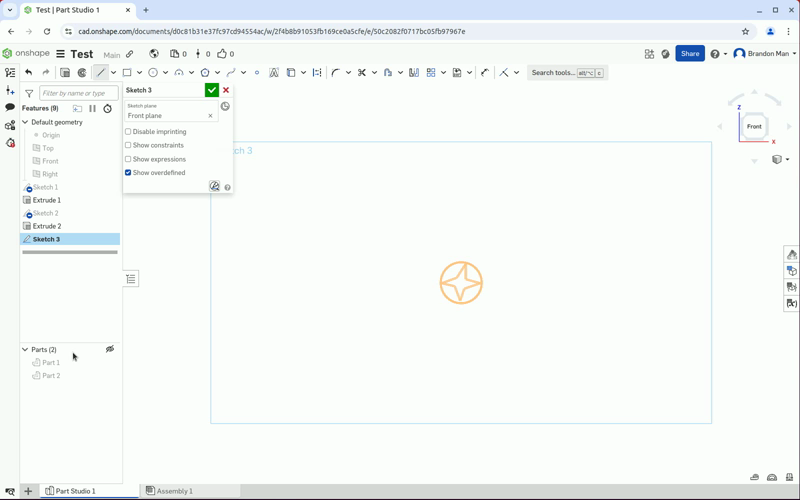
mouse_move(441, 282)
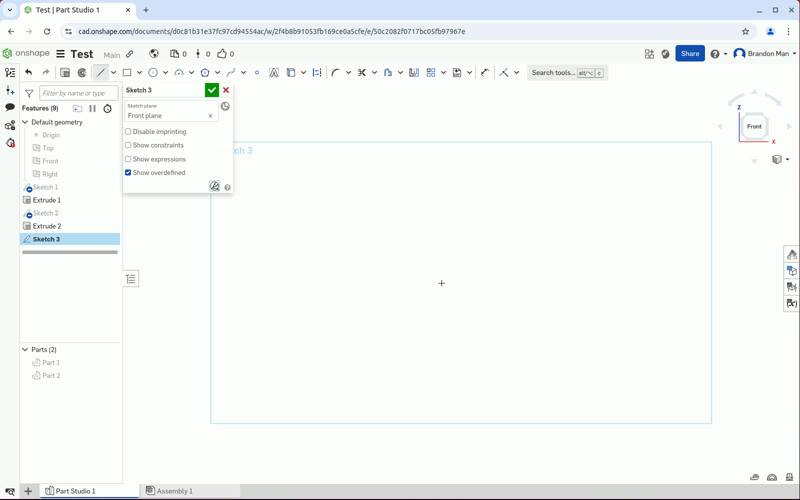
click(441, 282)
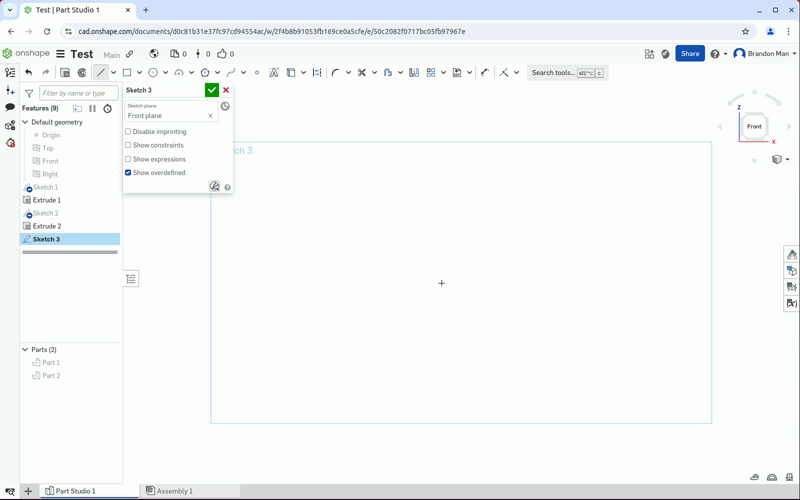
key_up(shift)
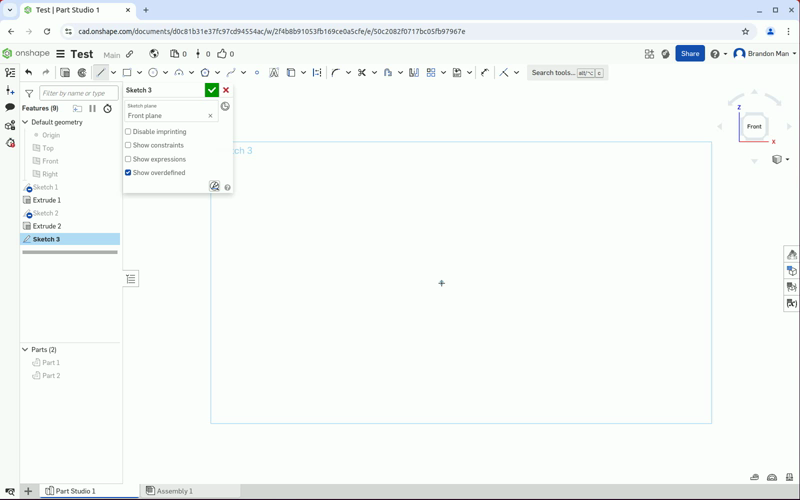
key_down(shift)
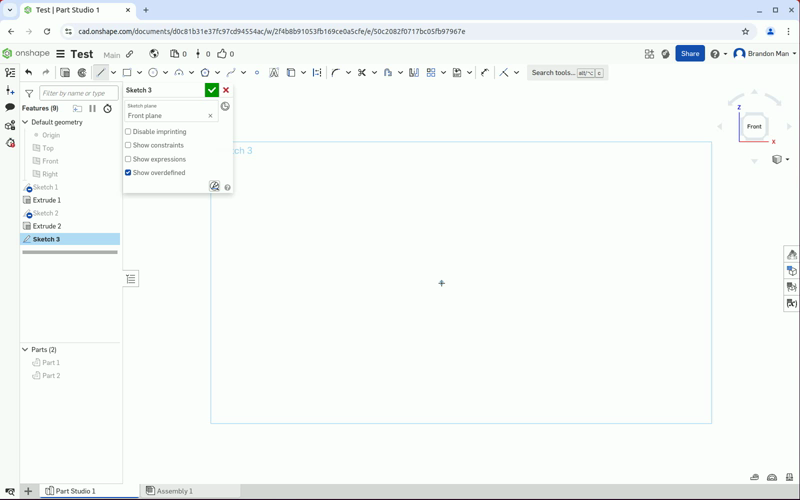
mouse_move(471, 282)
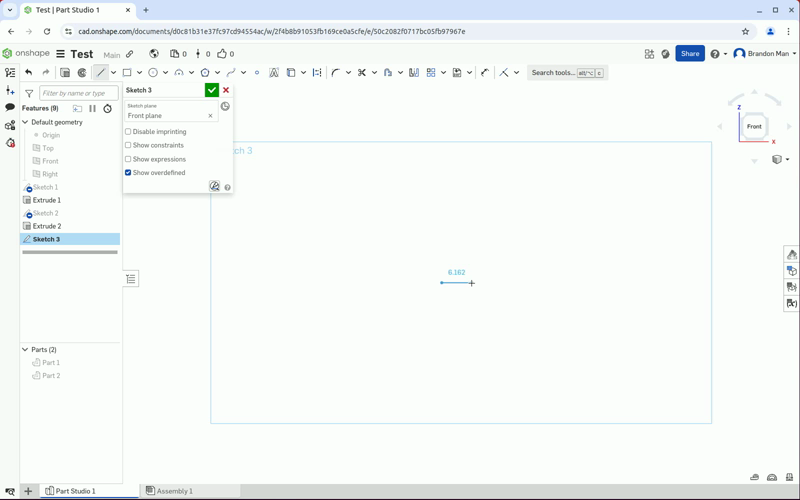
mouse_move(454, 286)
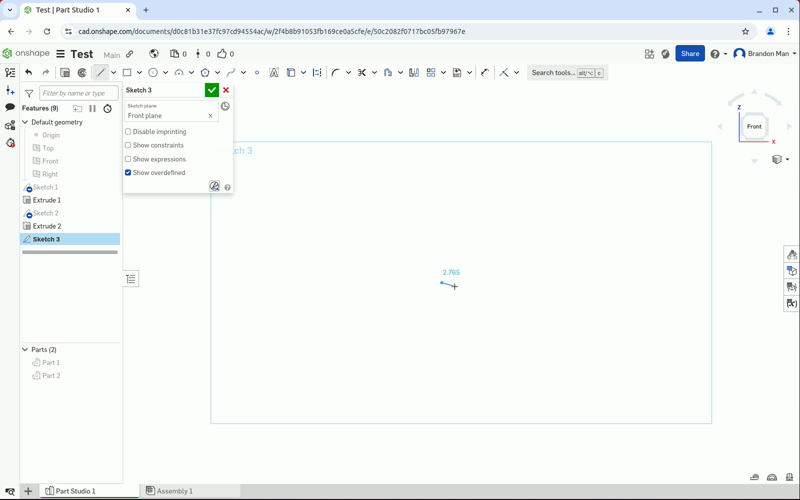
click(454, 286)
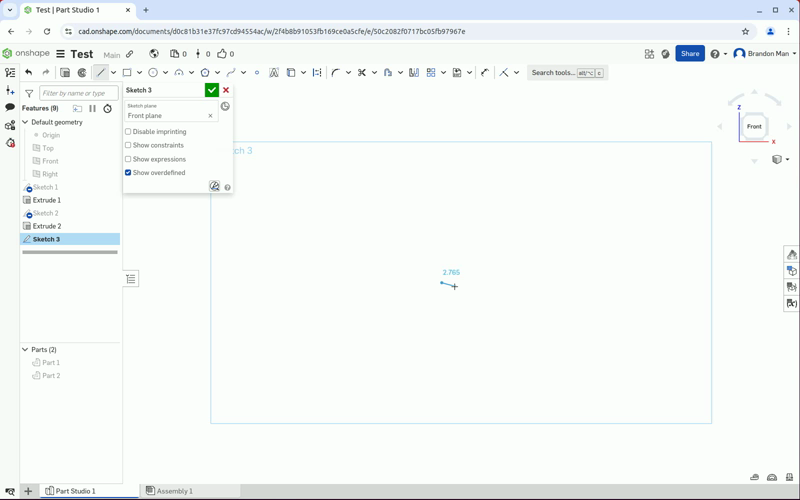
key_up(shift)
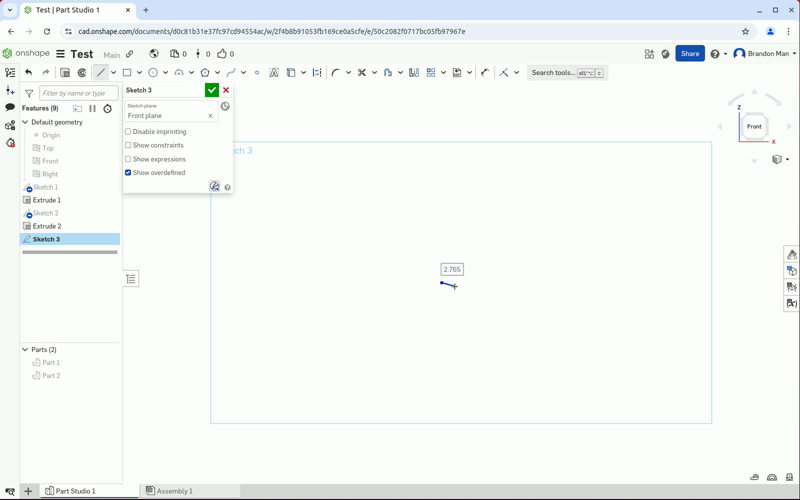
key_down(shift)
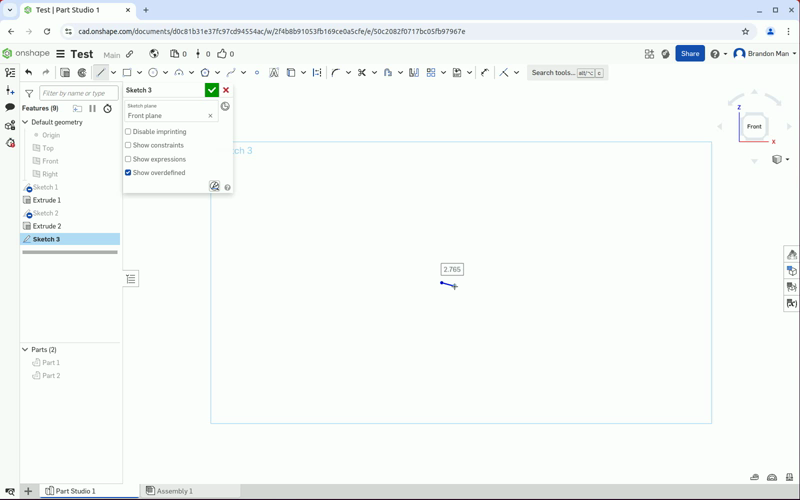
mouse_move(484, 286)
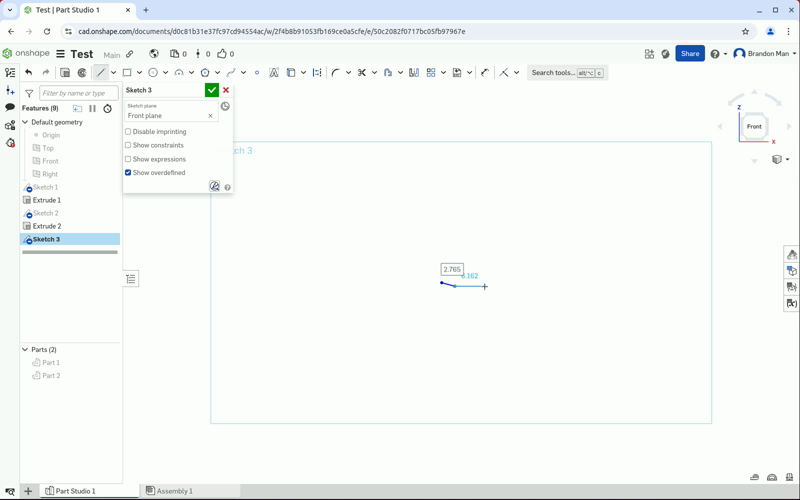
mouse_move(460, 300)
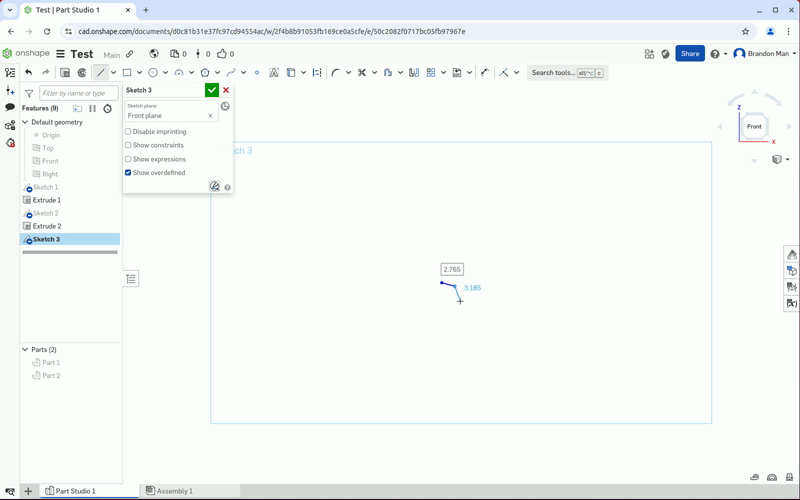
click(460, 300)
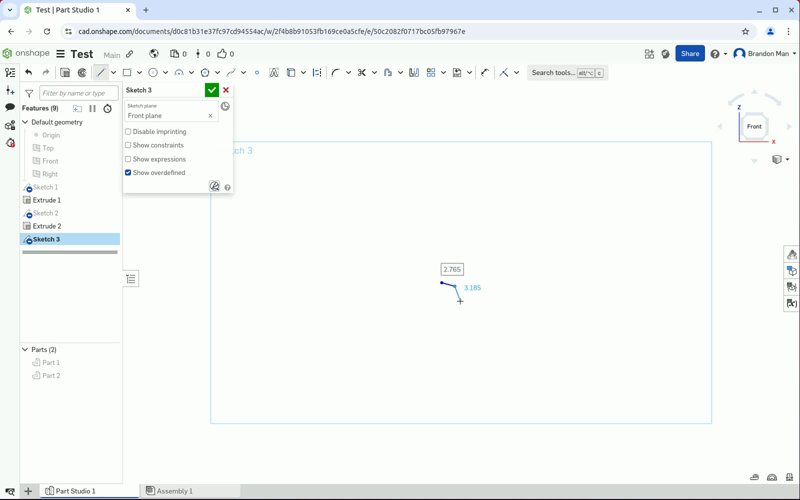
key_up(shift)
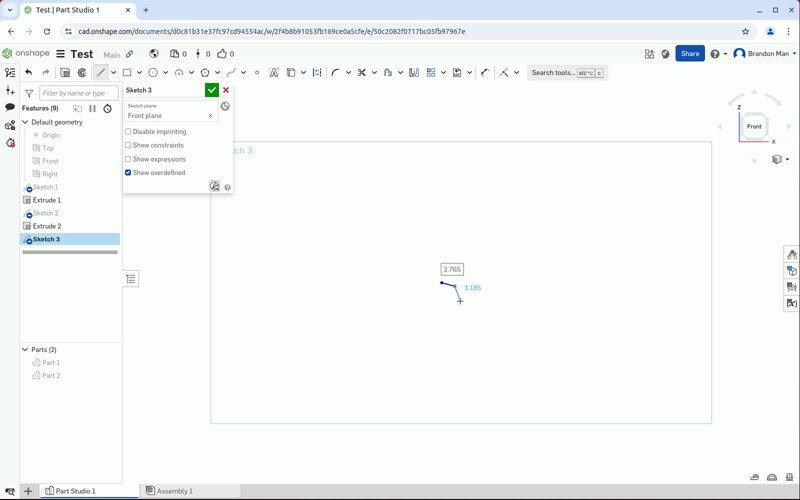
key_down(shift)
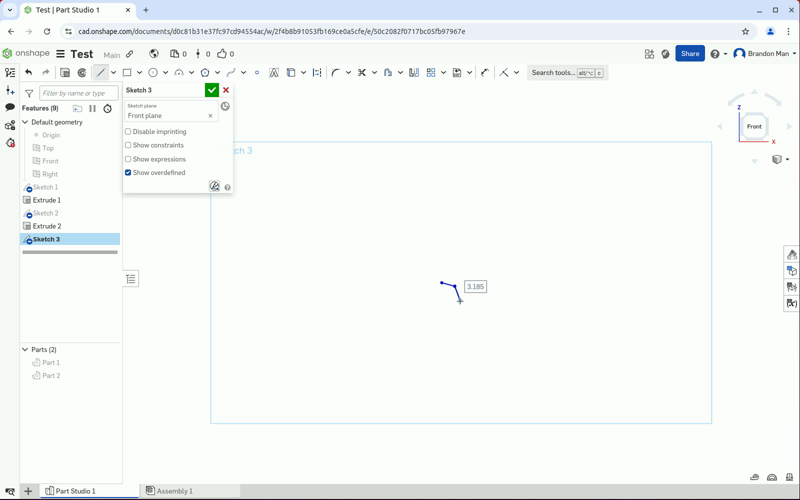
mouse_move(490, 300)
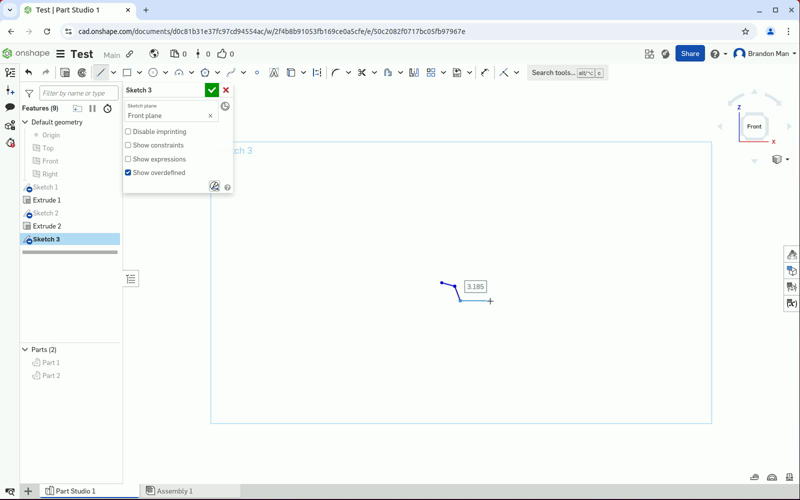
mouse_move(464, 288)
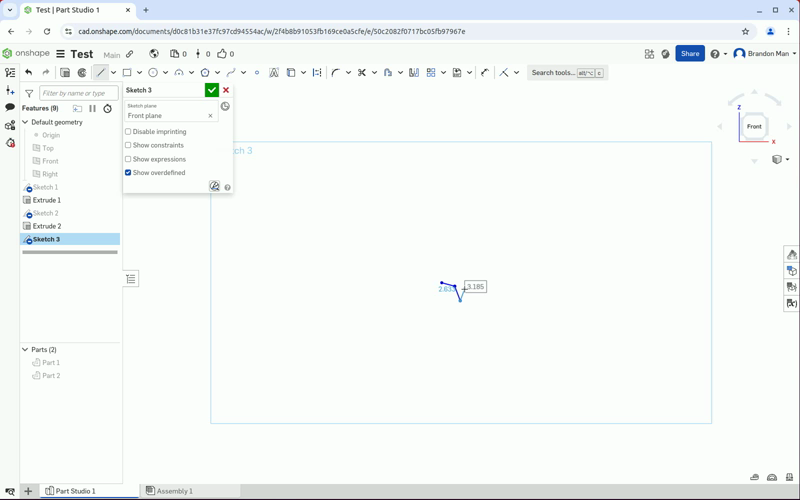
click(464, 288)
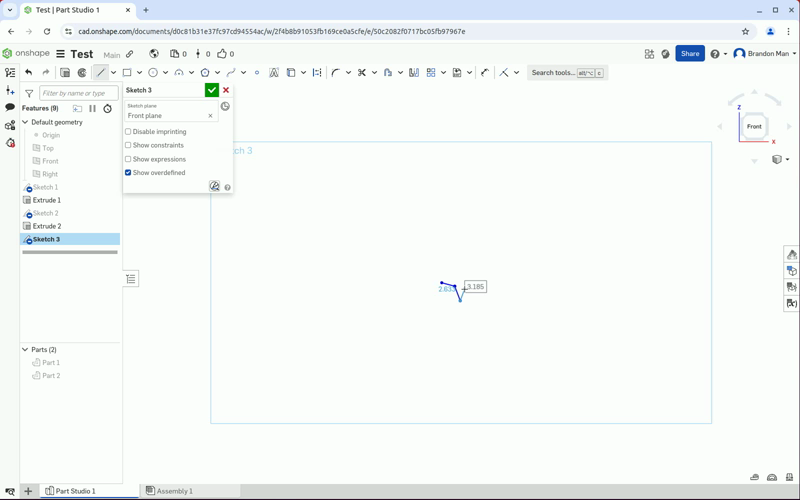
key_up(shift)
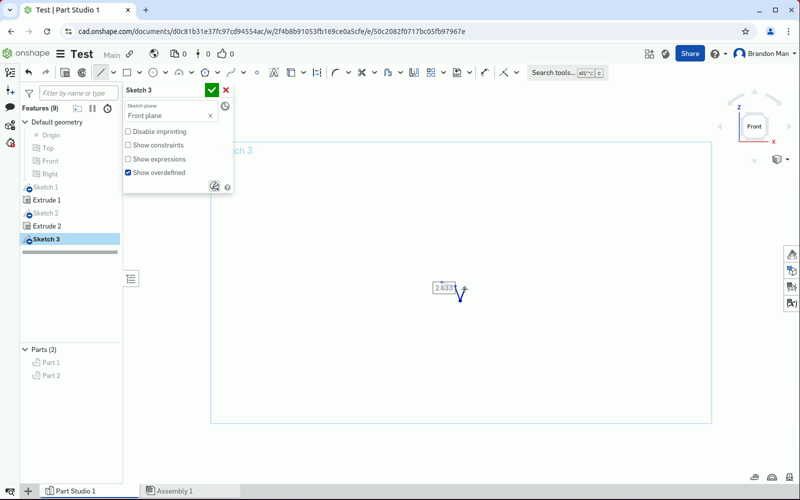
key_down(shift)
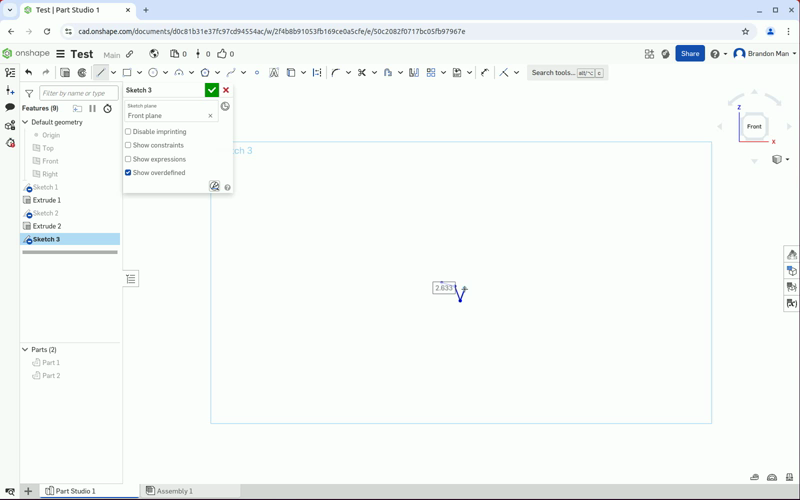
mouse_move(494, 288)
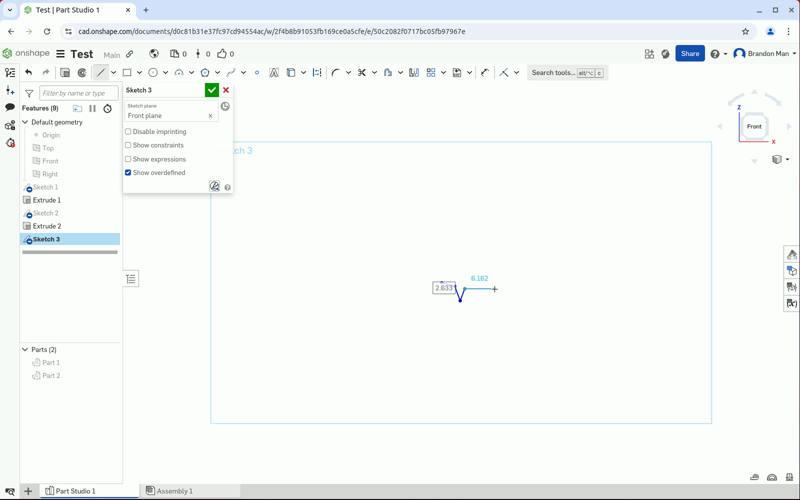
mouse_move(480, 282)
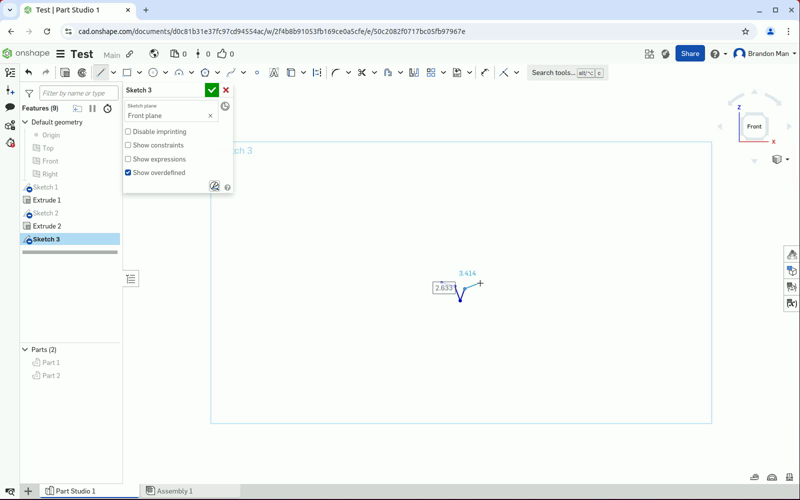
click(480, 282)
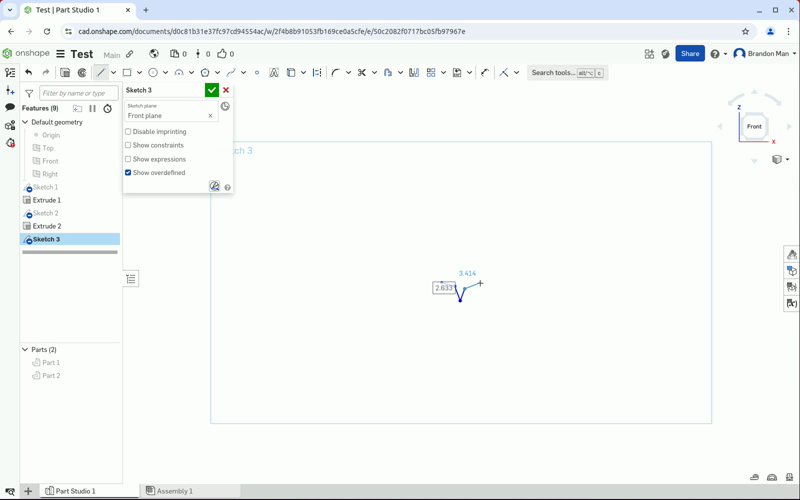
key_up(shift)
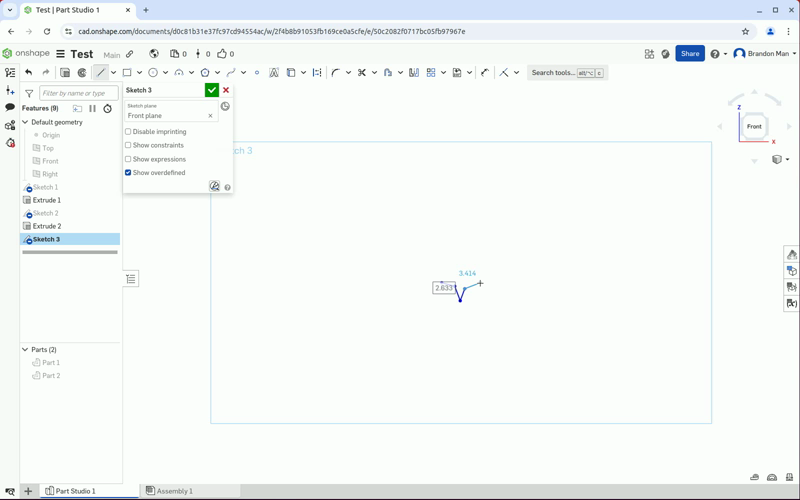
key_down(shift)
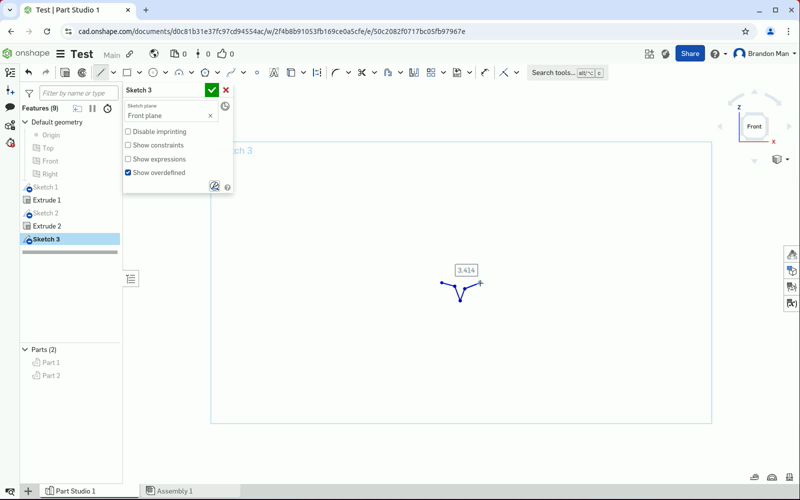
mouse_move(510, 282)
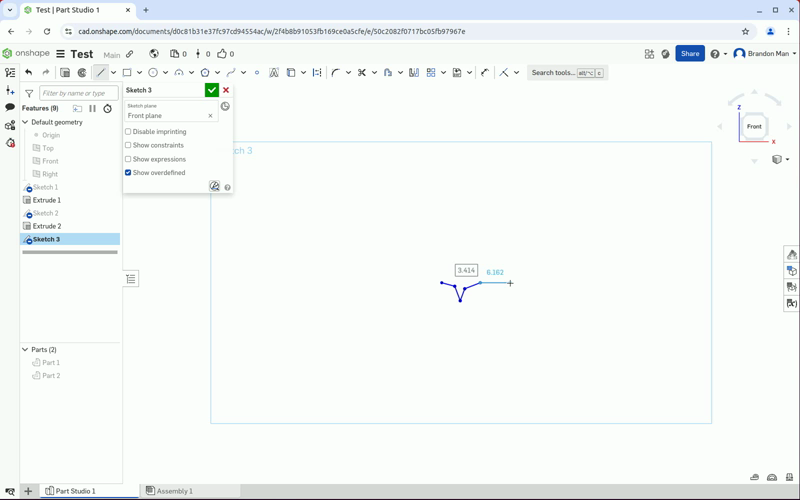
mouse_move(466, 279)
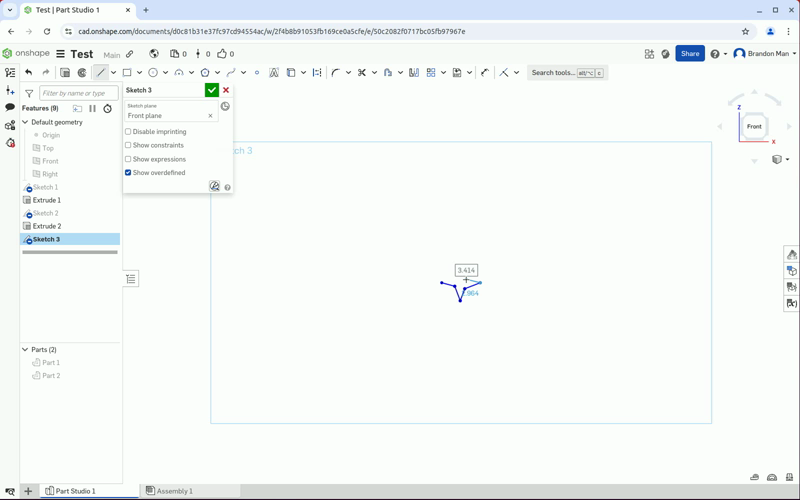
click(466, 279)
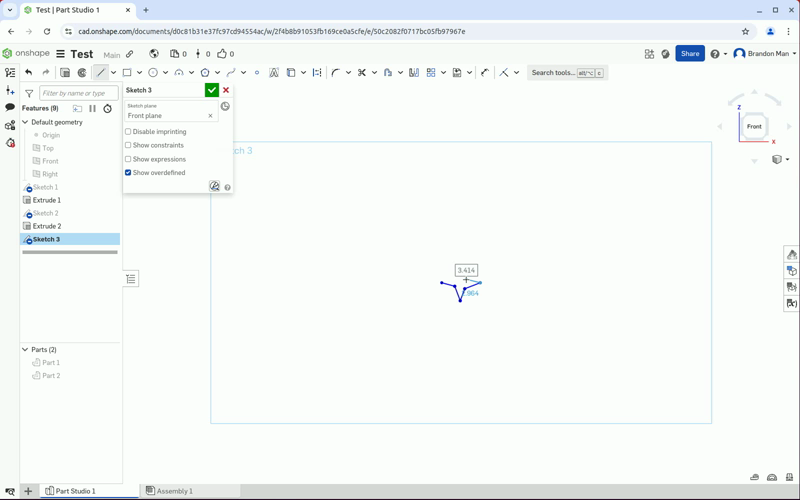
key_up(shift)
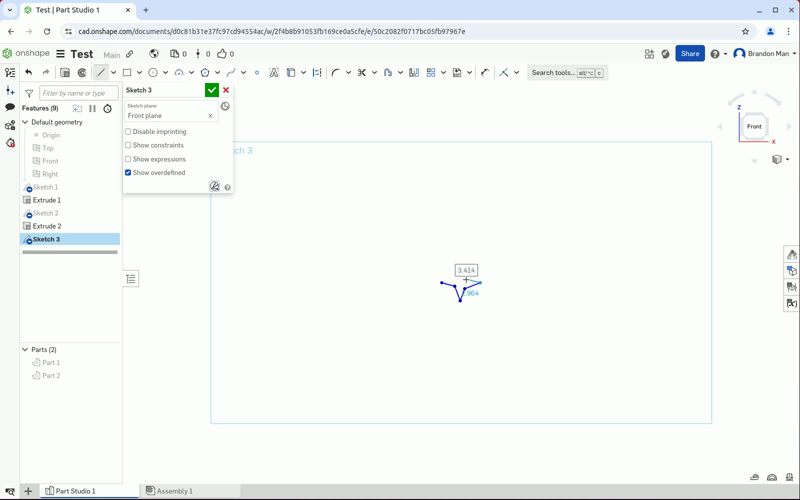
key_down(shift)
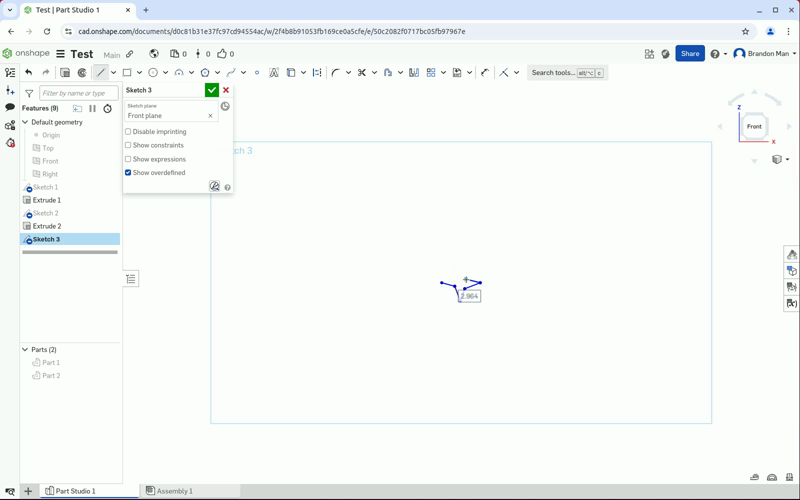
mouse_move(496, 279)
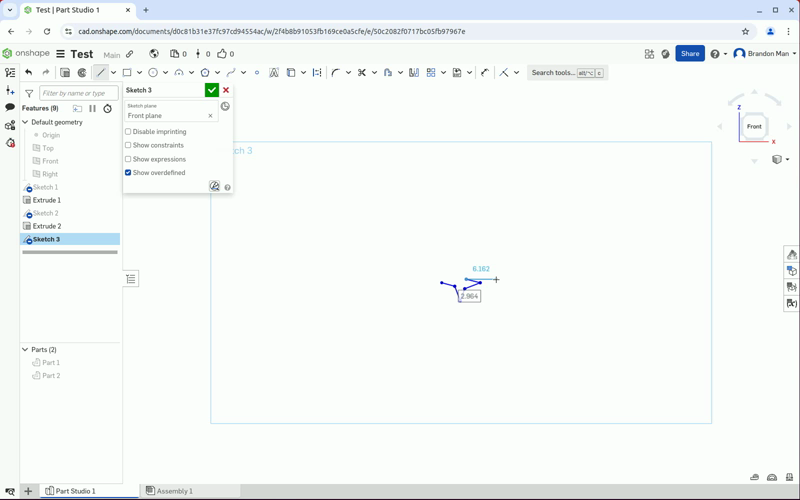
mouse_move(466, 263)
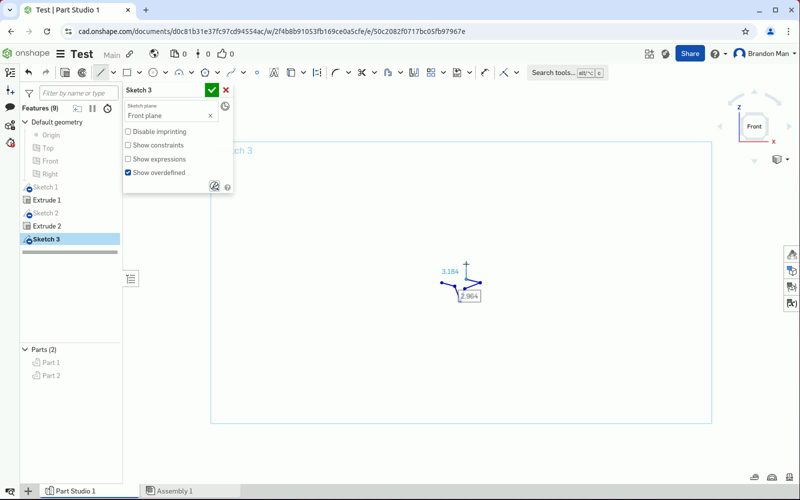
click(466, 263)
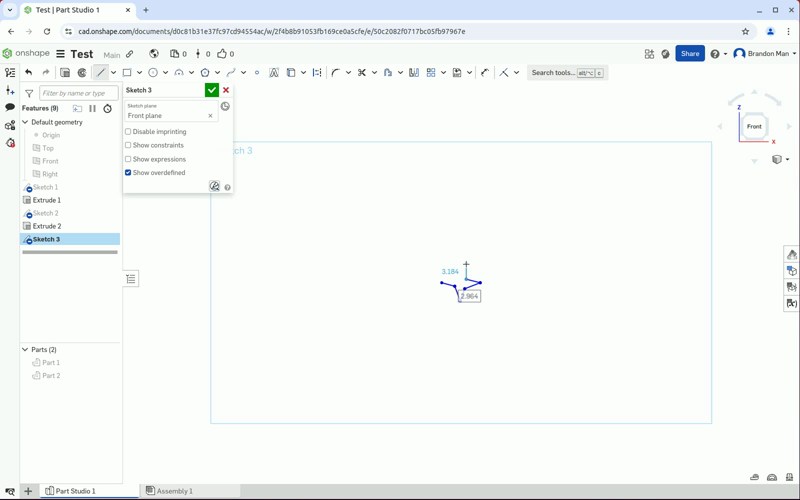
key_up(shift)
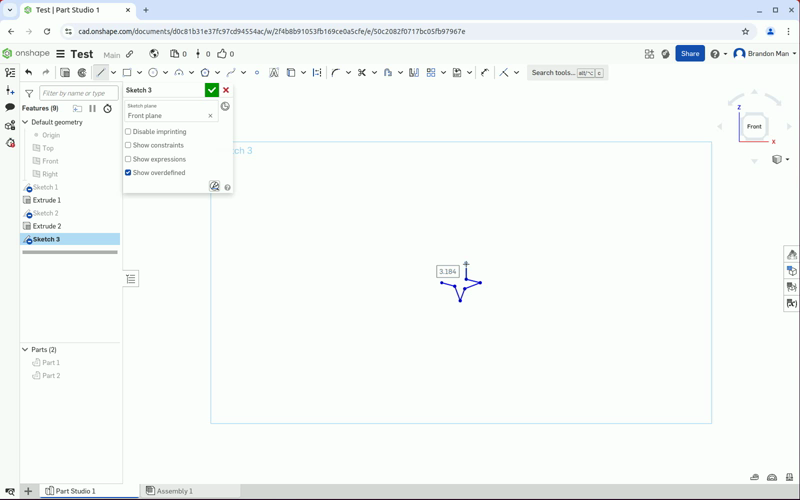
key_down(shift)
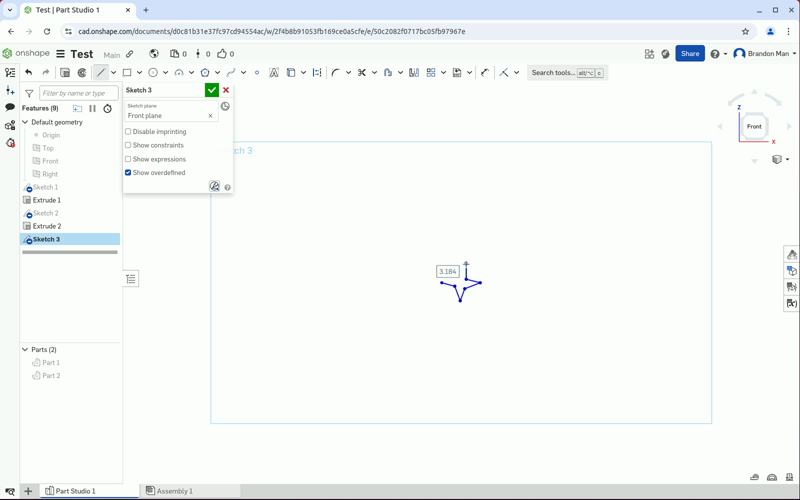
mouse_move(496, 263)
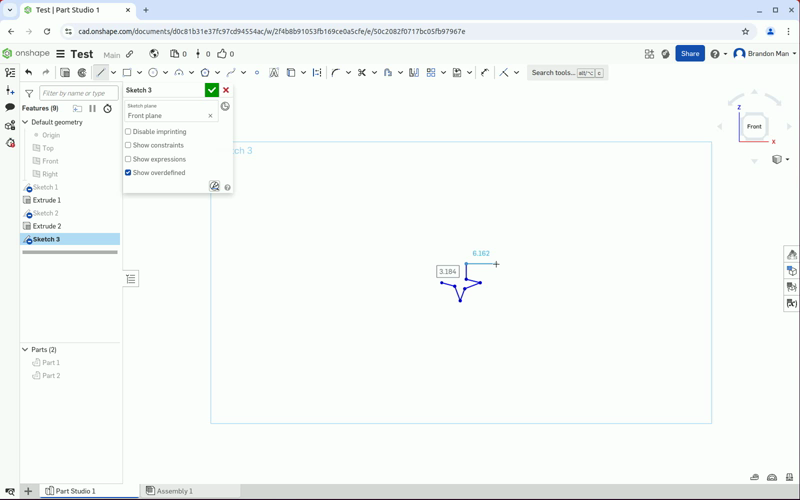
mouse_move(456, 277)
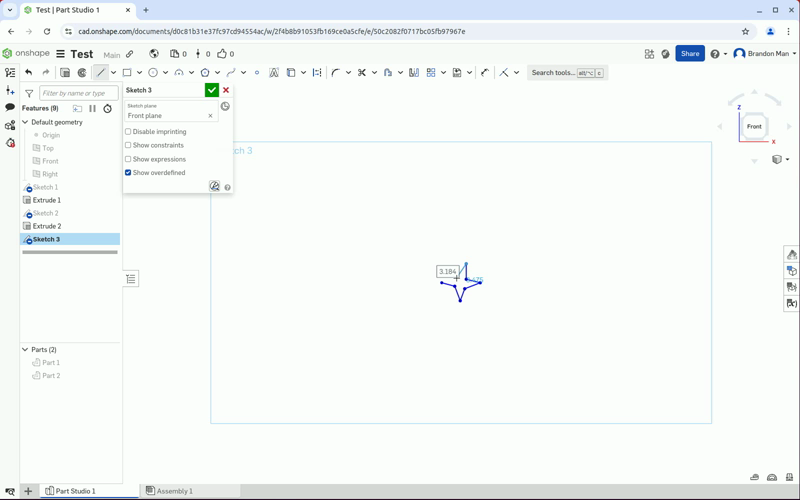
click(456, 277)
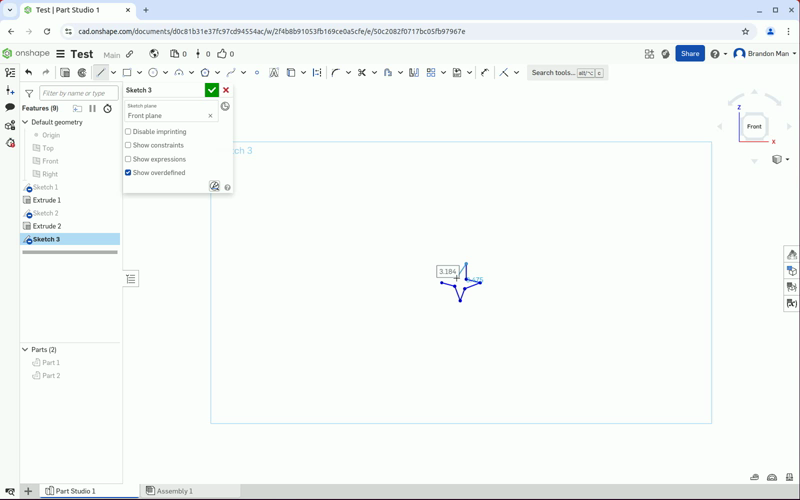
key_up(shift)
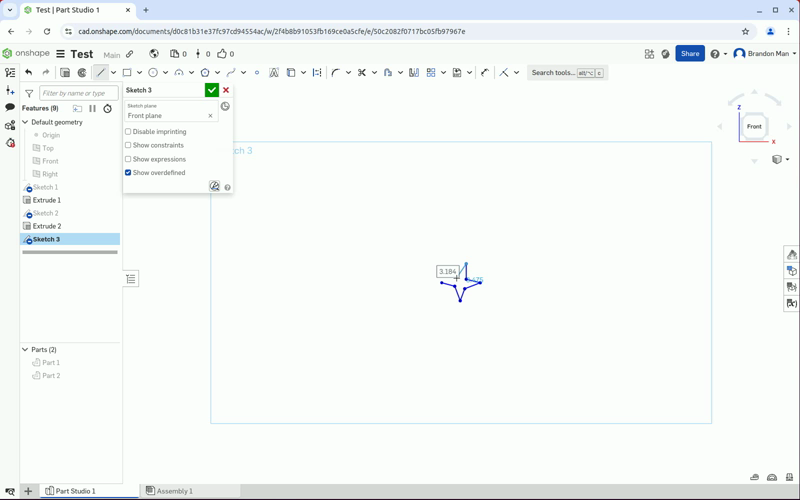
mouse_move(486, 277)
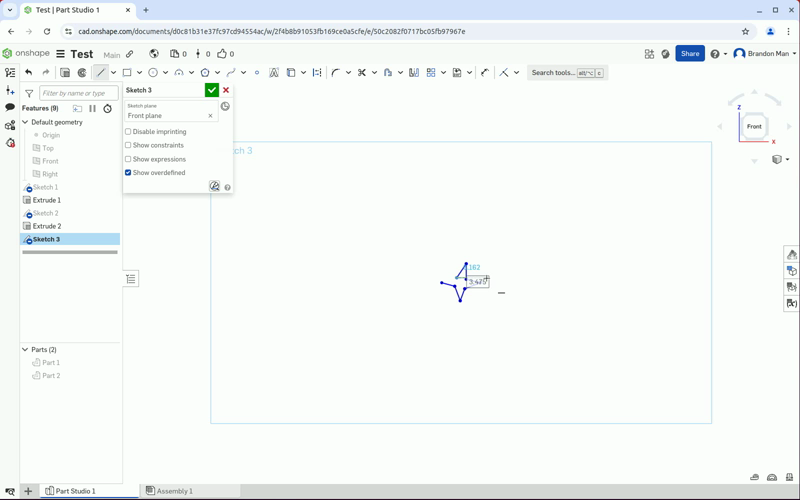
key_down(shift)
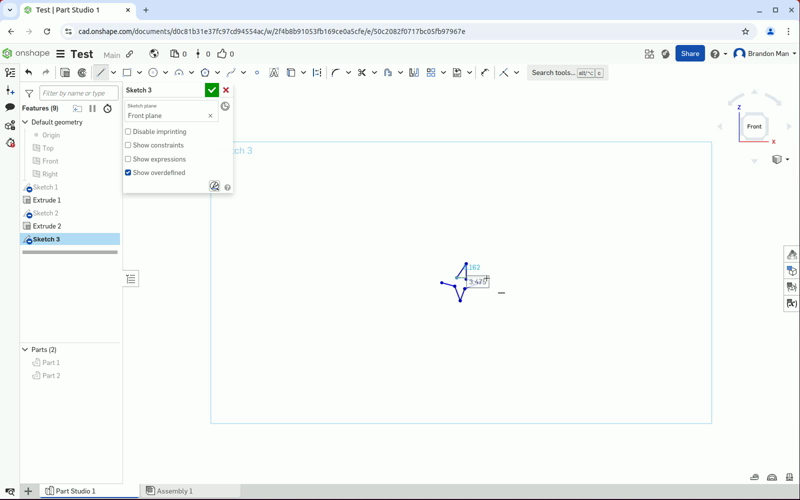
mouse_move(441, 282)
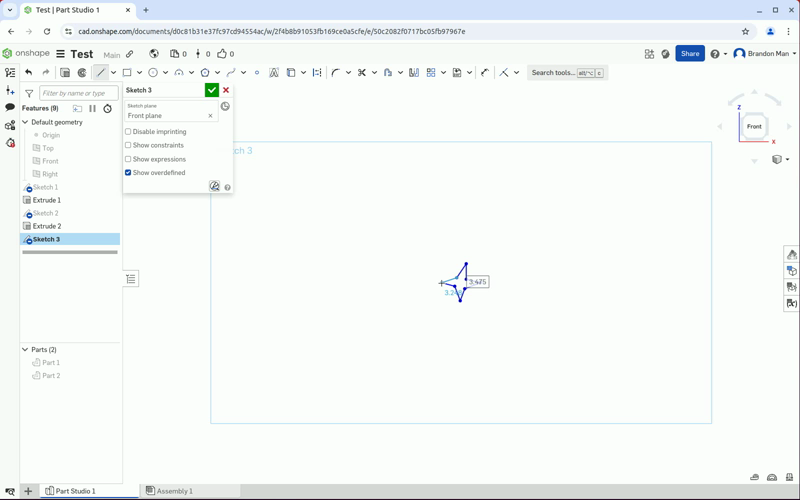
key_up(shift)
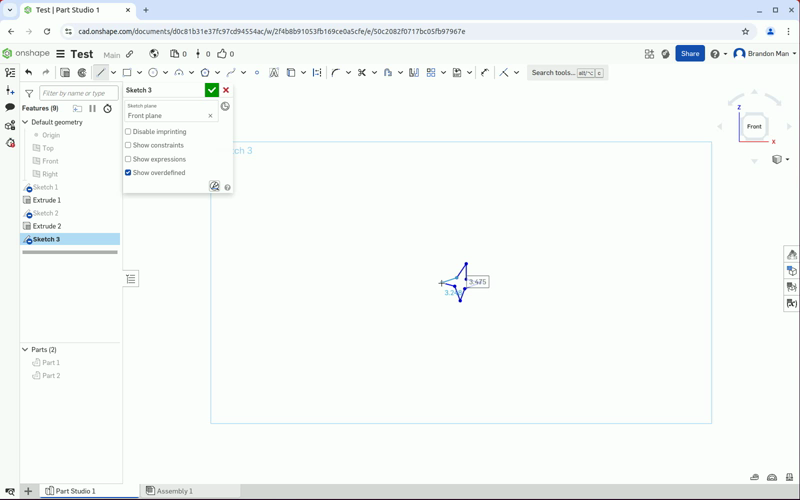
click(441, 282)
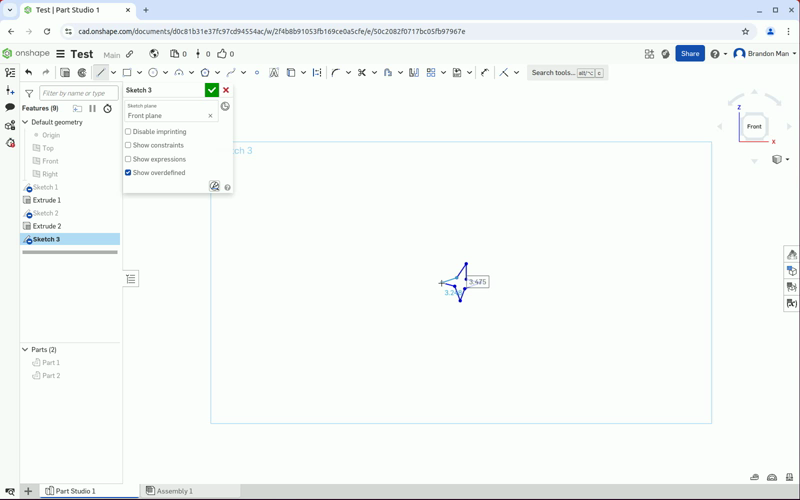
key(esc)
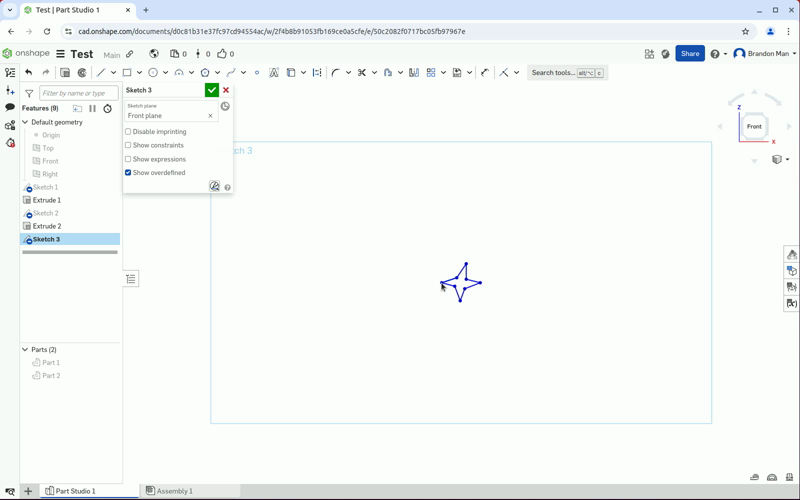
mouse_move(465, 271)
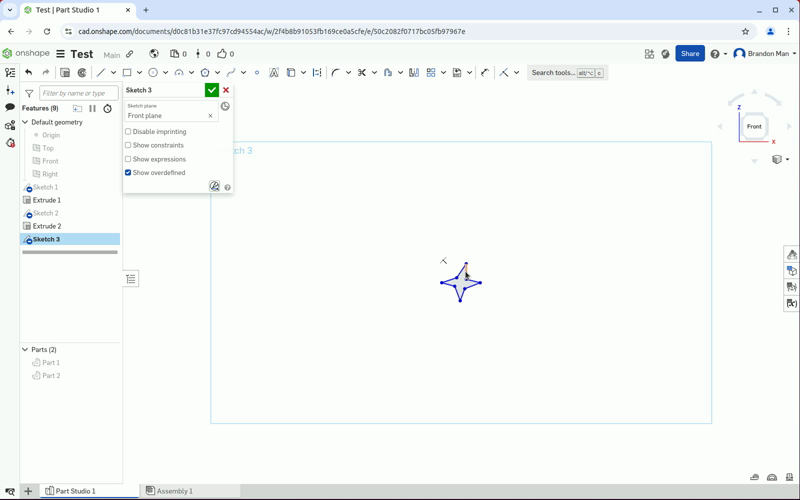
scroll(6)
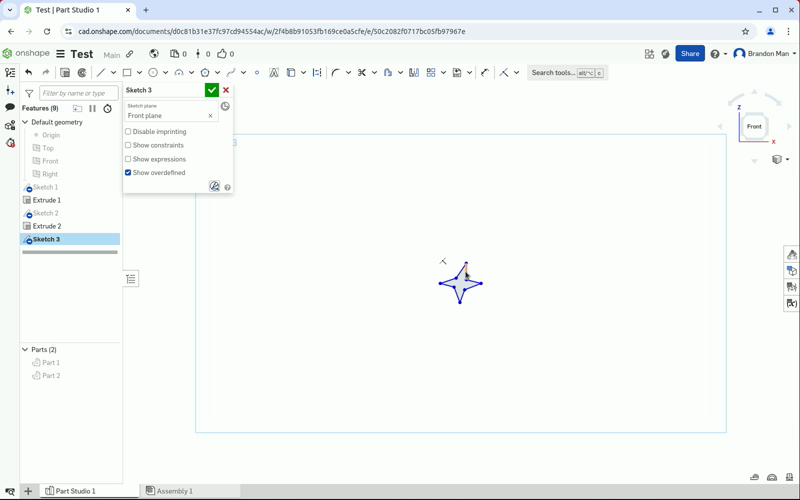
scroll(6)
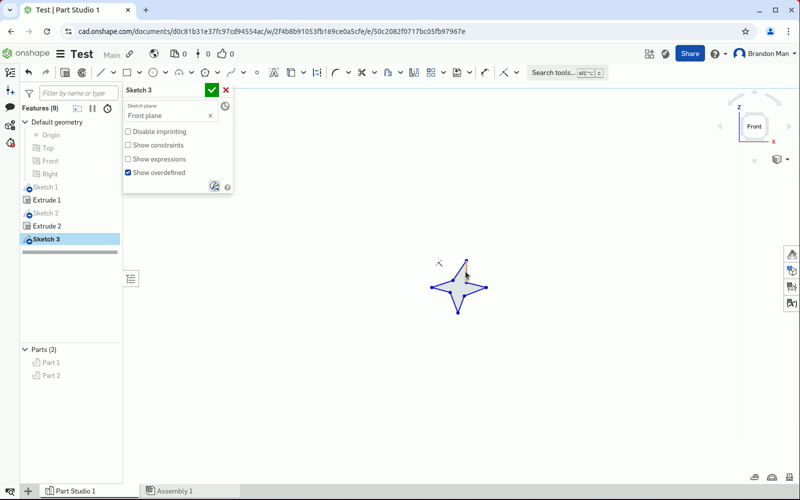
scroll(6)
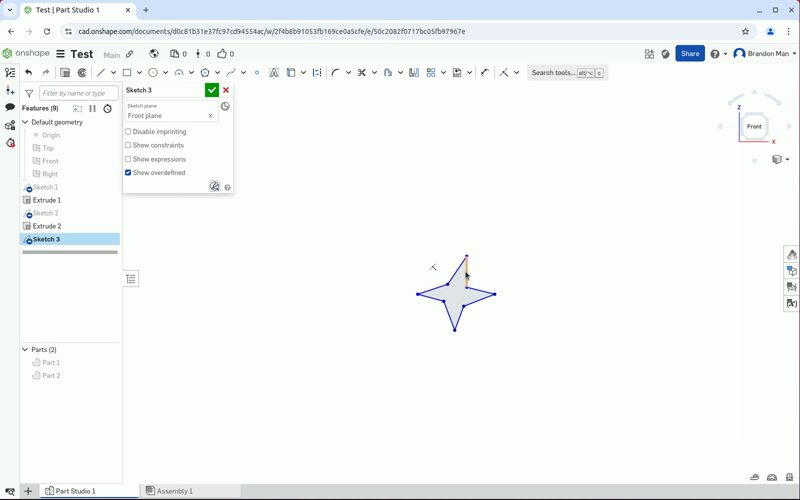
scroll(6)
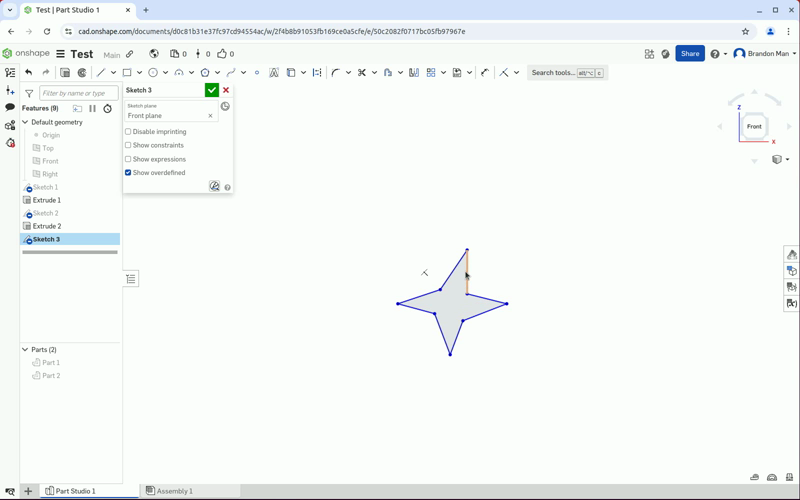
scroll(6)
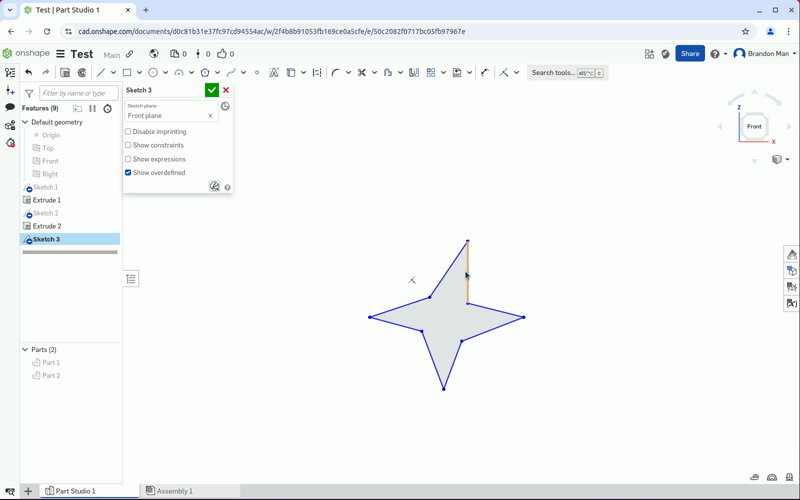
scroll(6)
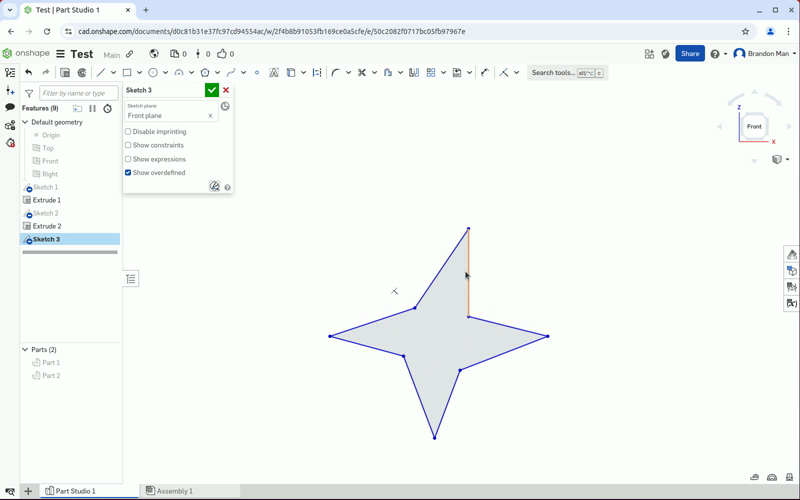
scroll(6)
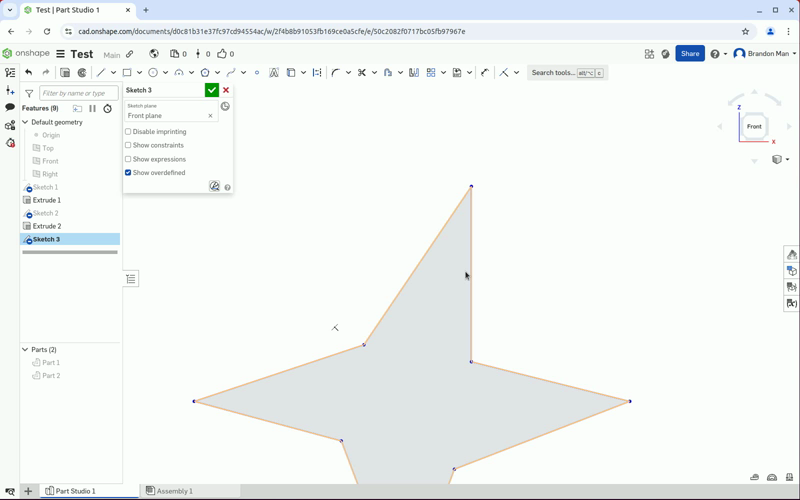
click(465, 271)
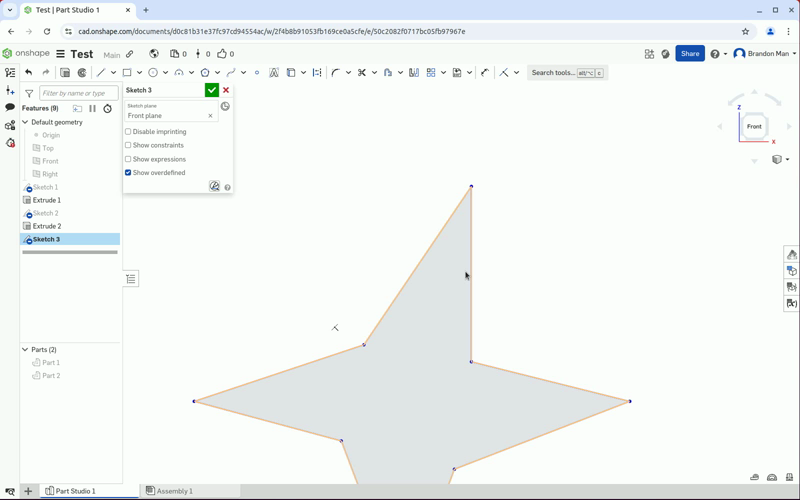
scroll(-6)
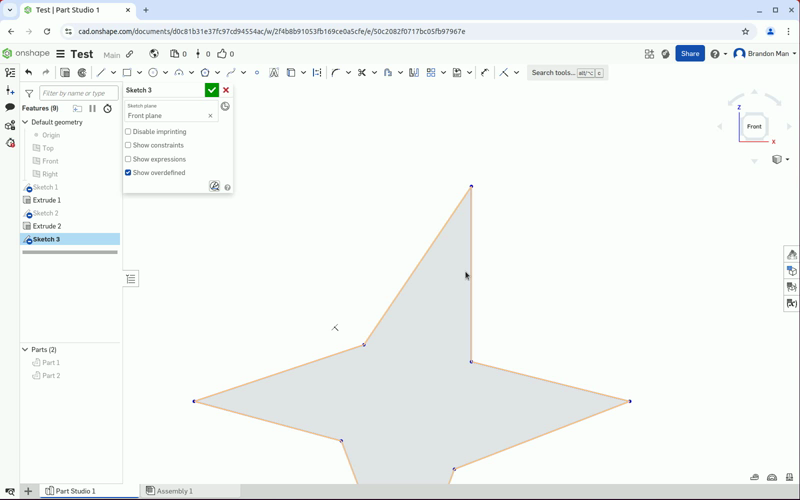
scroll(-6)
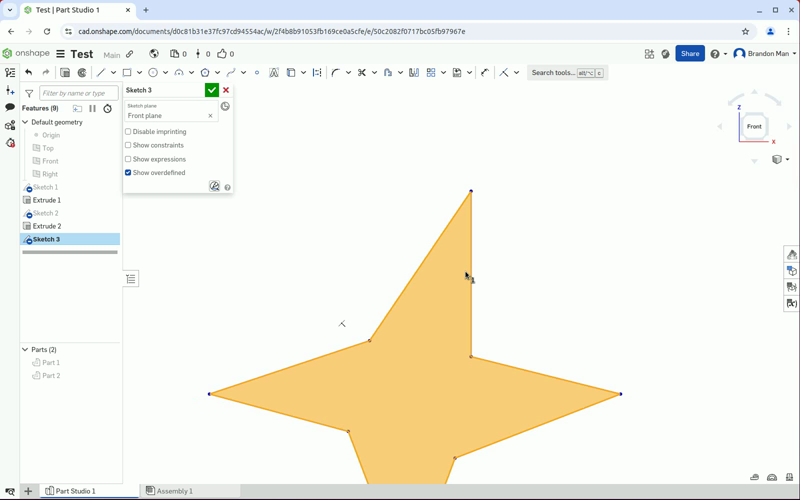
scroll(-6)
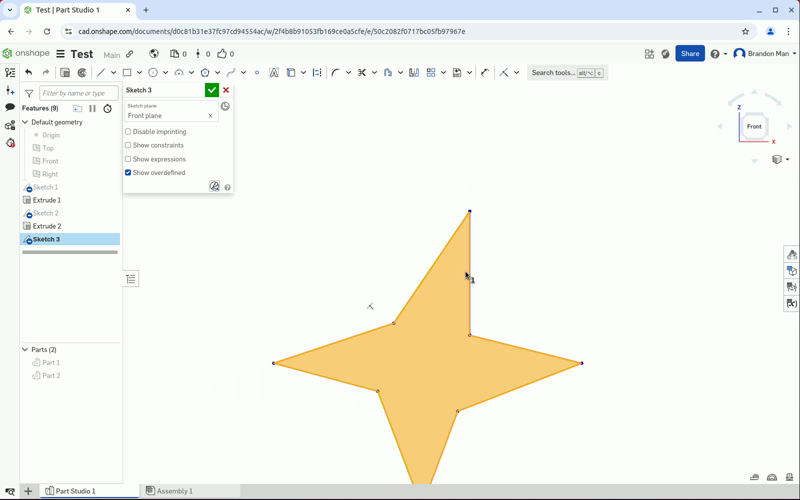
scroll(-6)
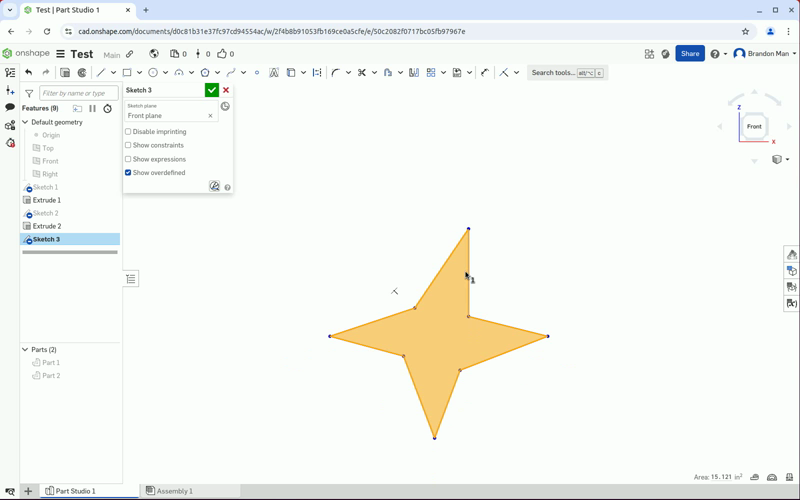
scroll(-6)
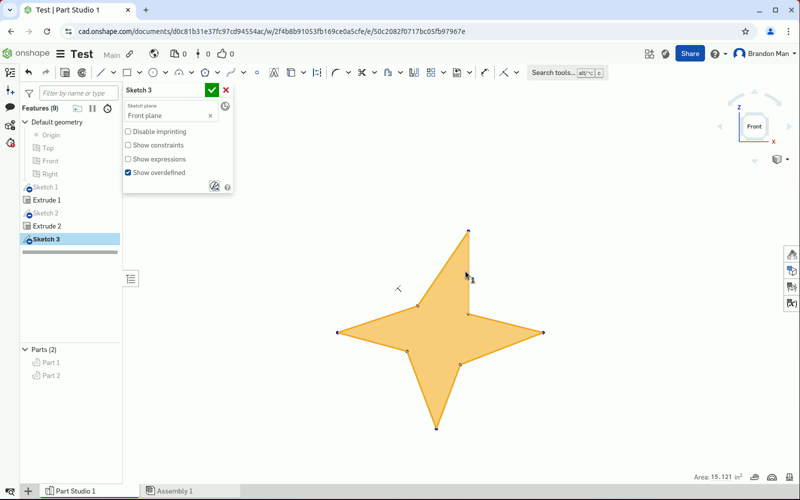
scroll(-6)
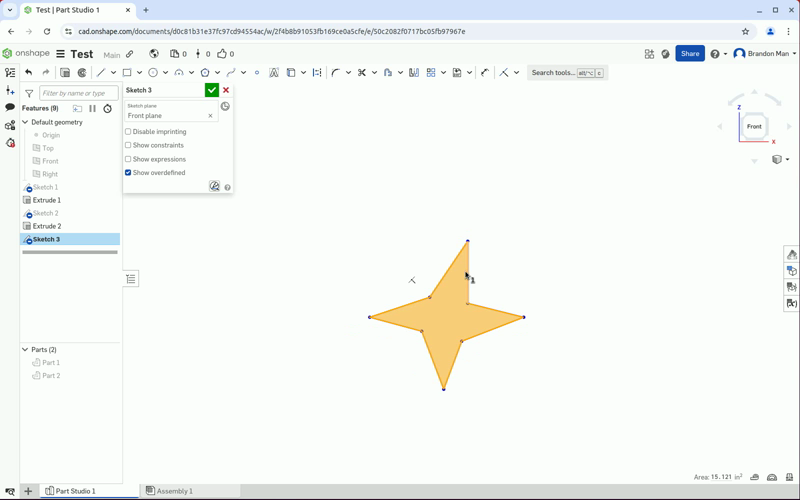
scroll(-6)
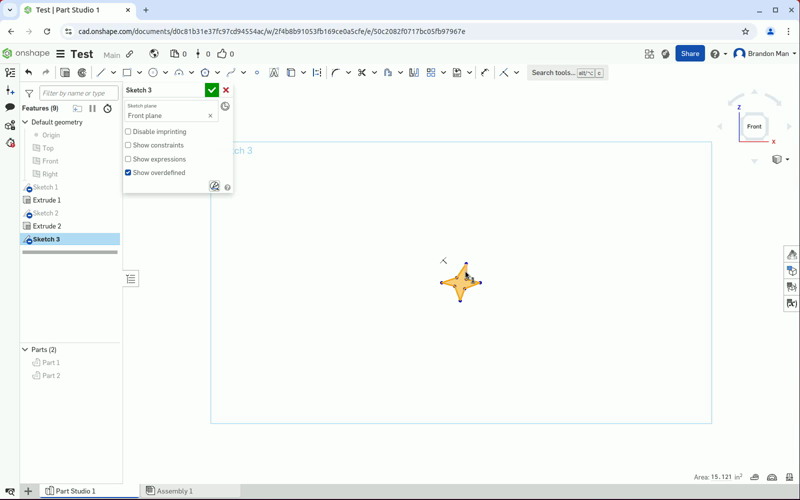
mouse_move(73, 352)
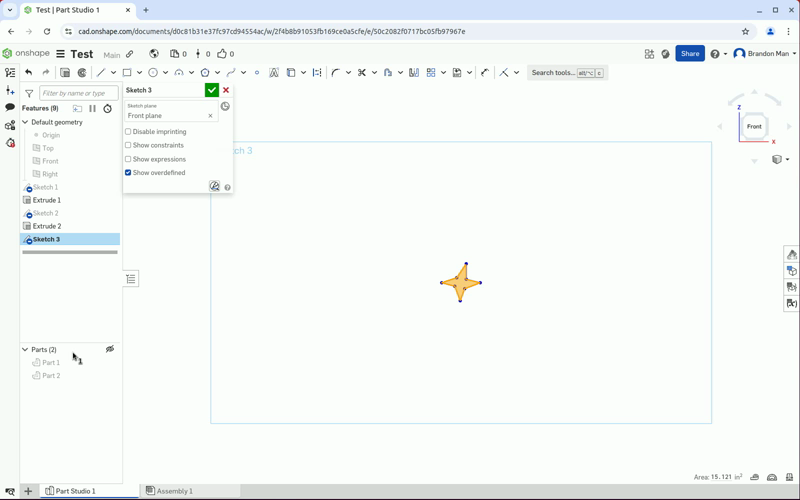
key(shift+y)
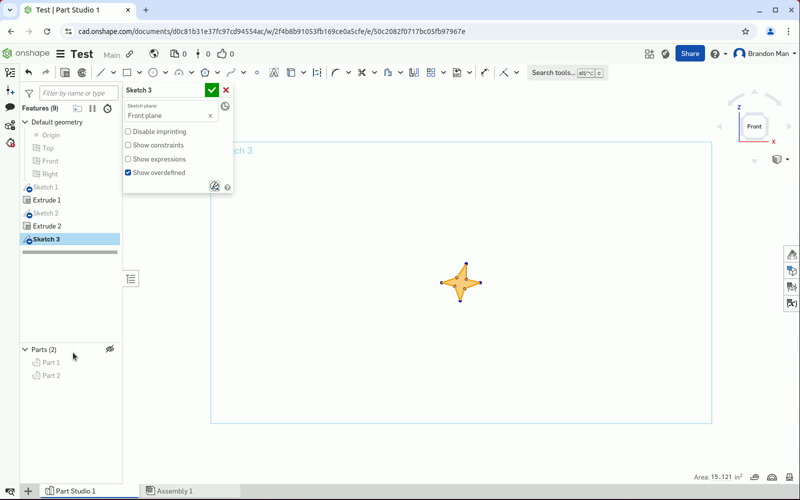
key(shift+e)
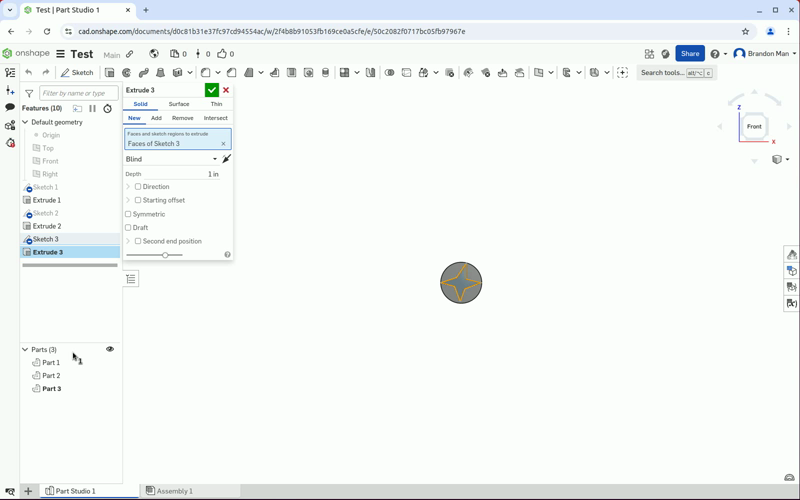
mouse_move(143, 106)
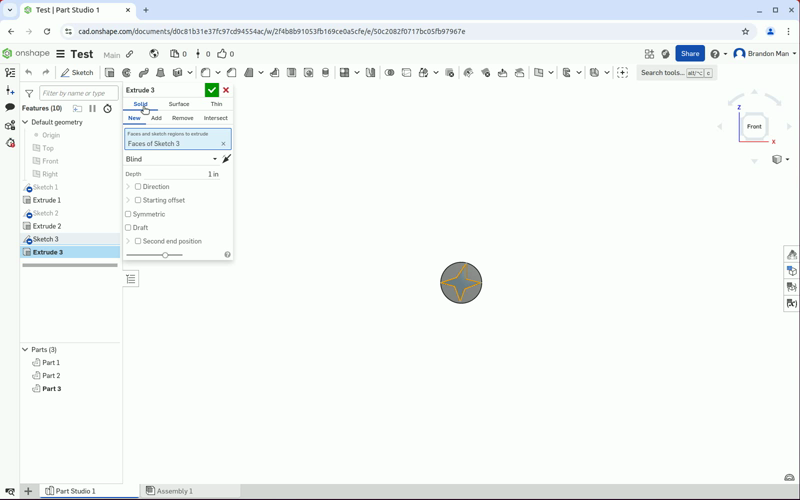
click(143, 106)
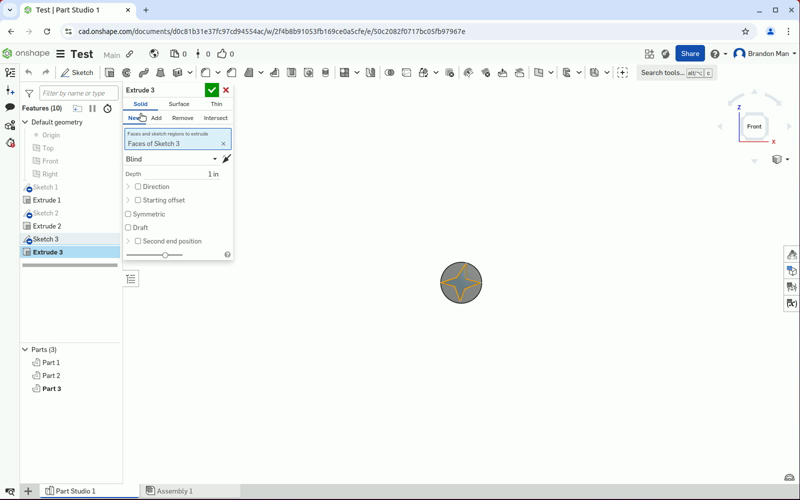
mouse_move(137, 120)
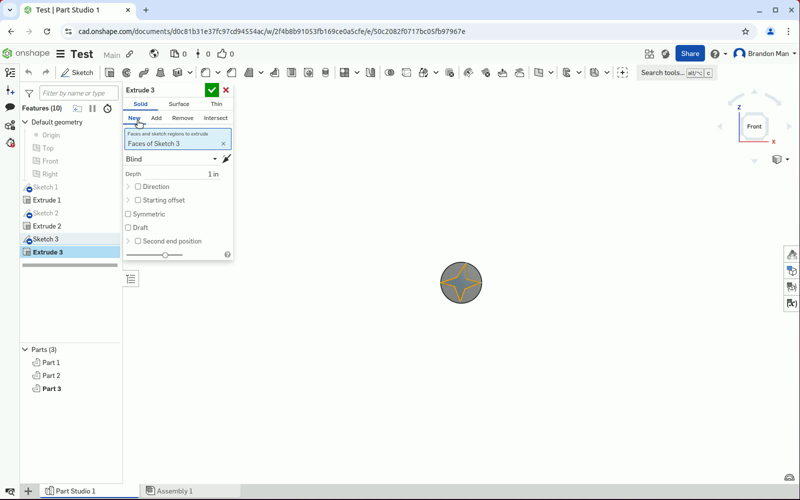
click(137, 120)
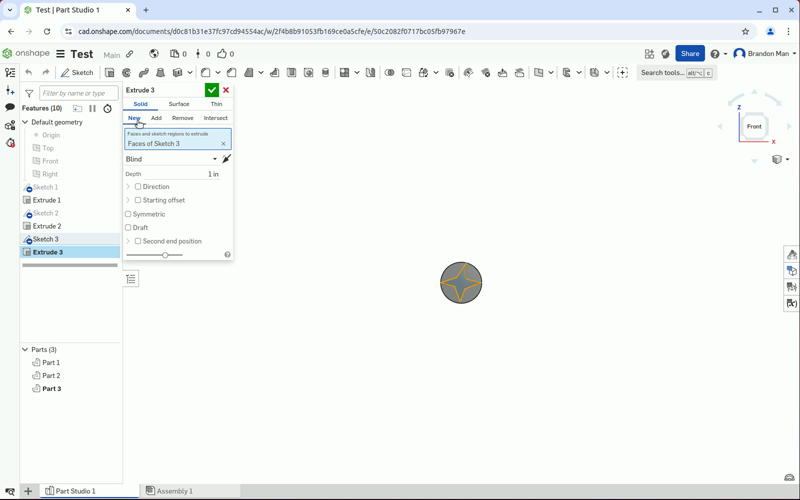
key(tab, 4)
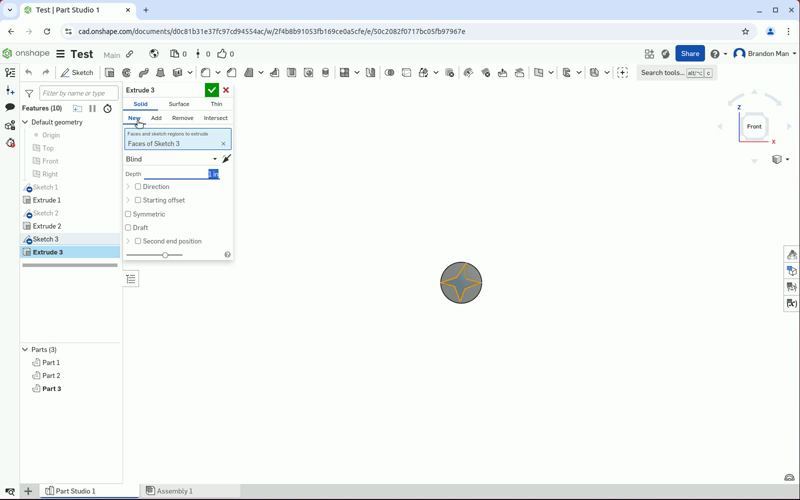
text(2.648)
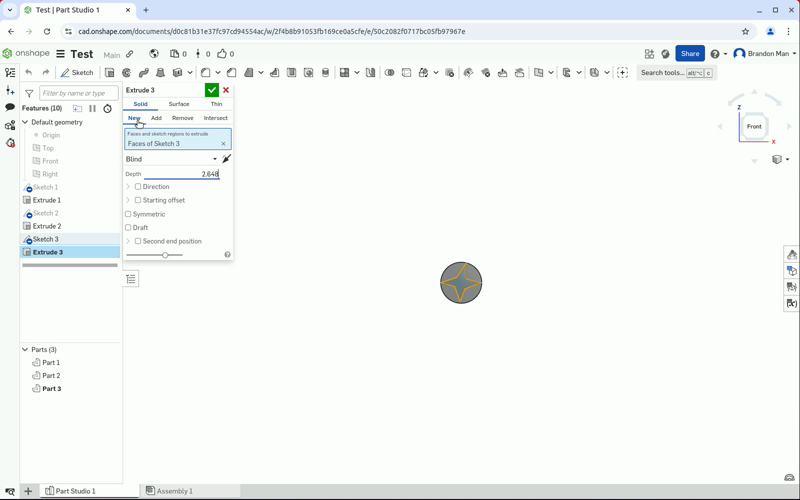
key(enter)
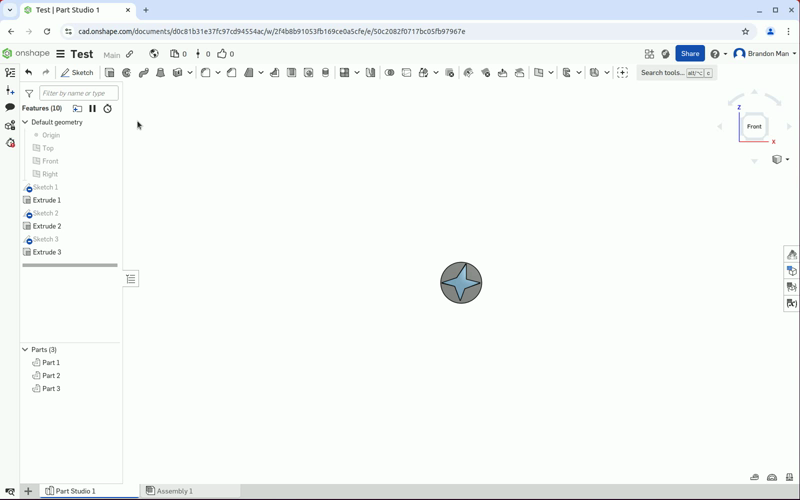
key(shift+h)
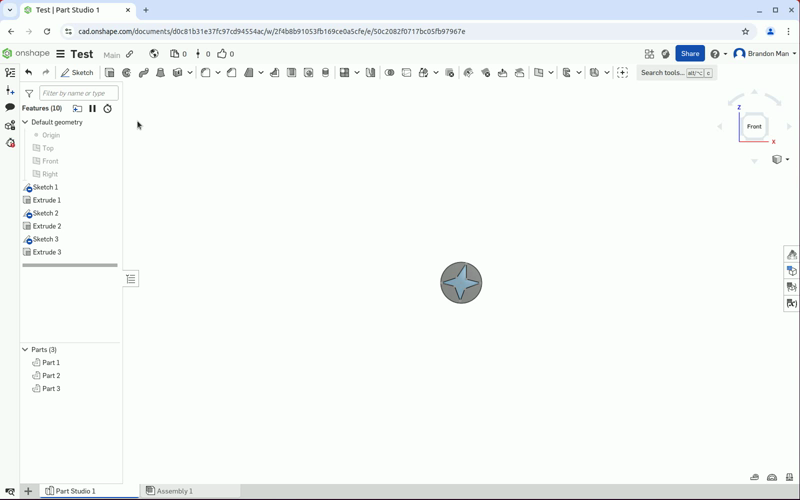
key(shift+h)
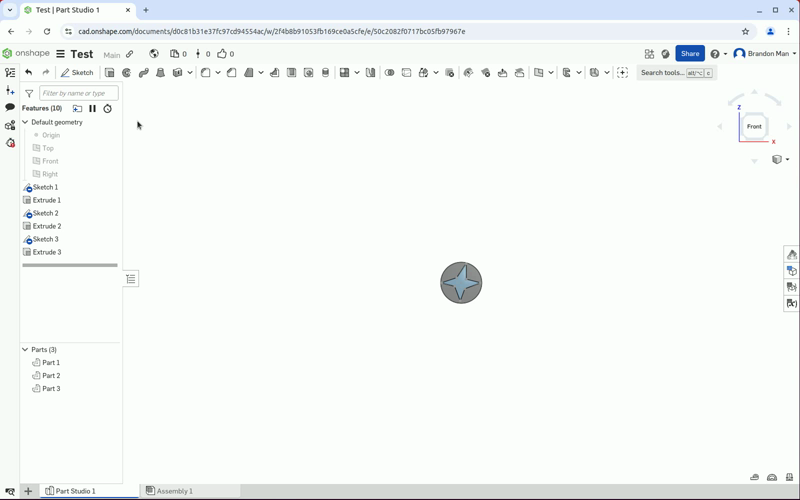
key(shift+7)
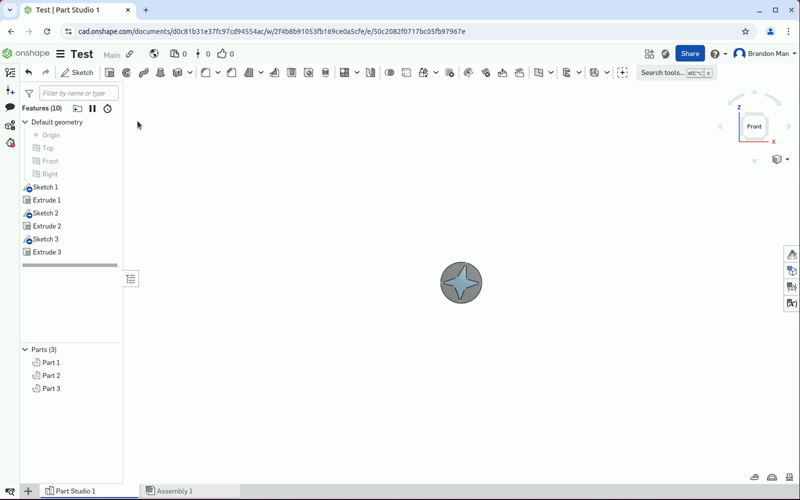
key(left, 2)
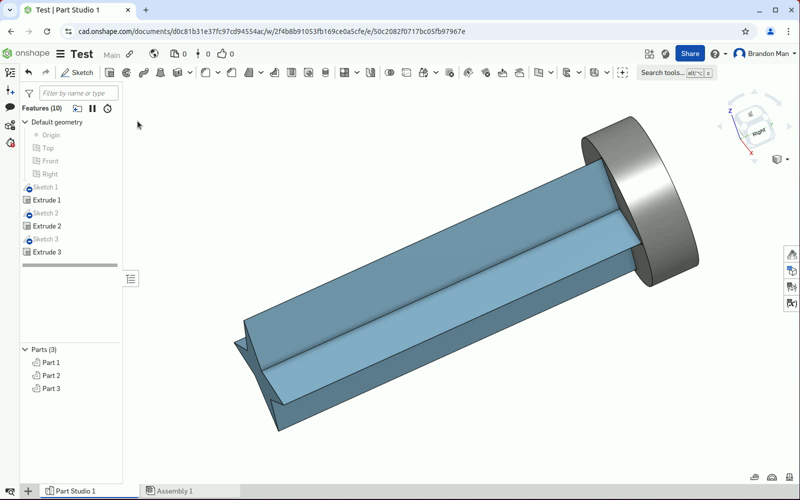
key(down, 2)
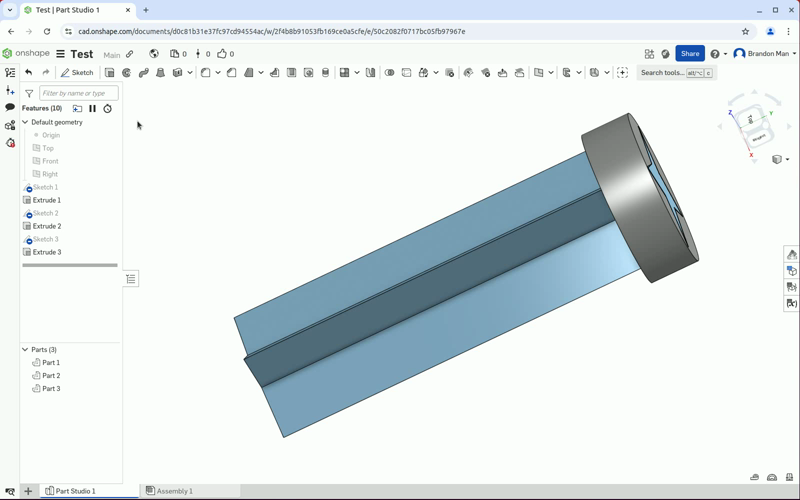
key(up, 2)
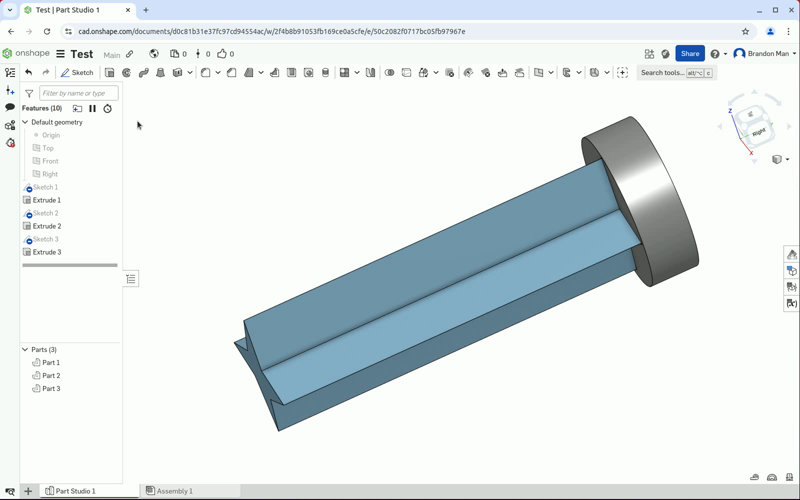
key(right, 2)
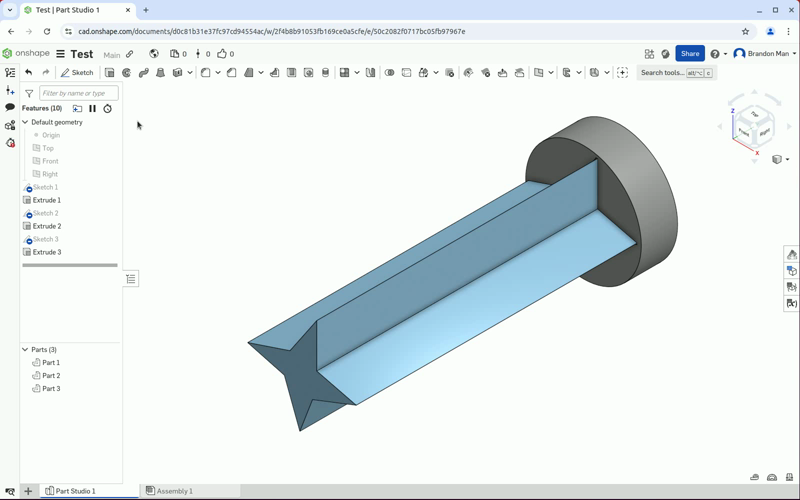
mouse_move(73, 189)
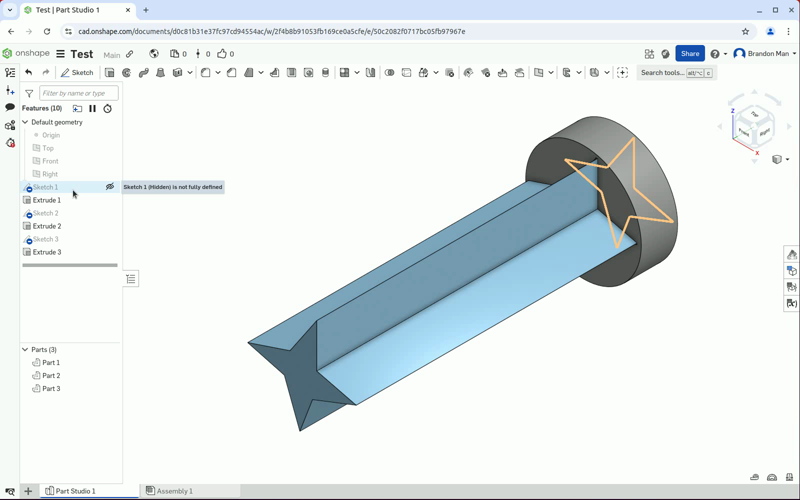
click(73, 189)